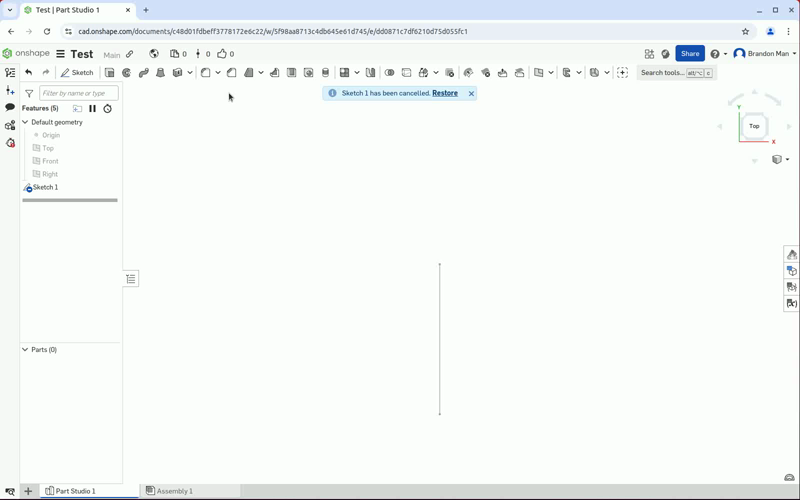
key(shift+h)
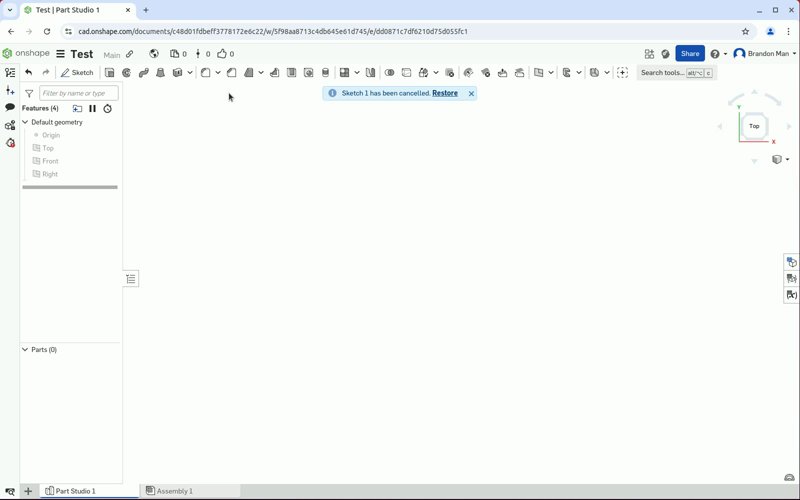
mouse_move(73, 352)
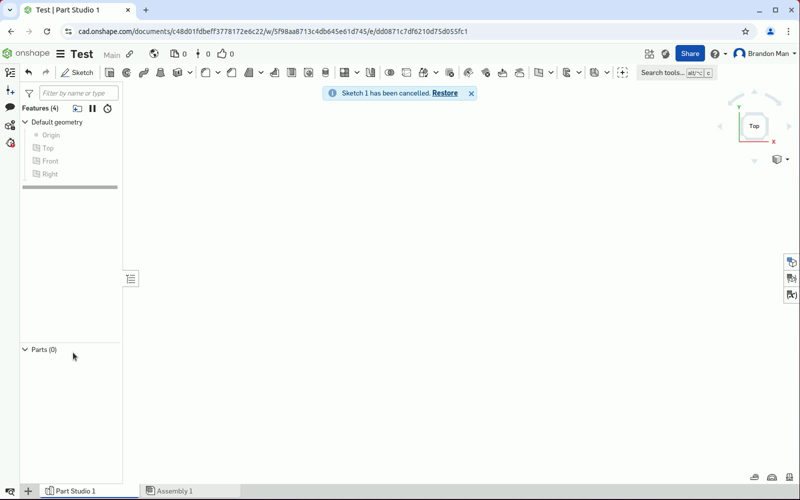
key(y)
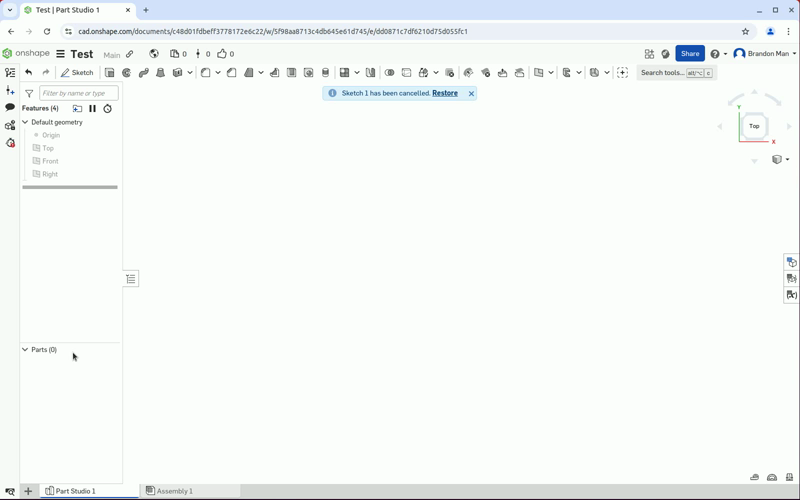
key(shift+p)
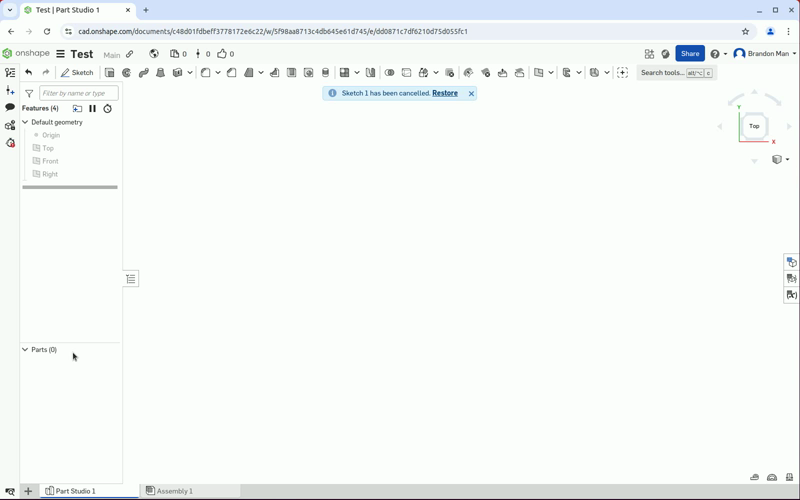
key(space)
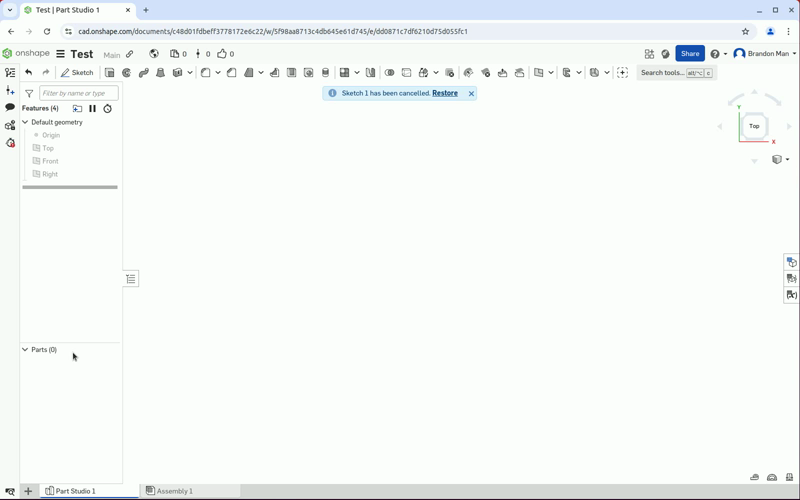
key_down(shift)
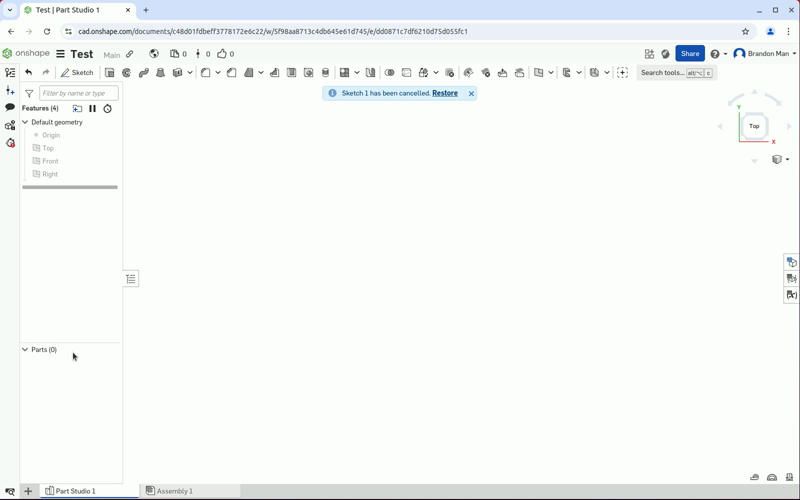
key(up)
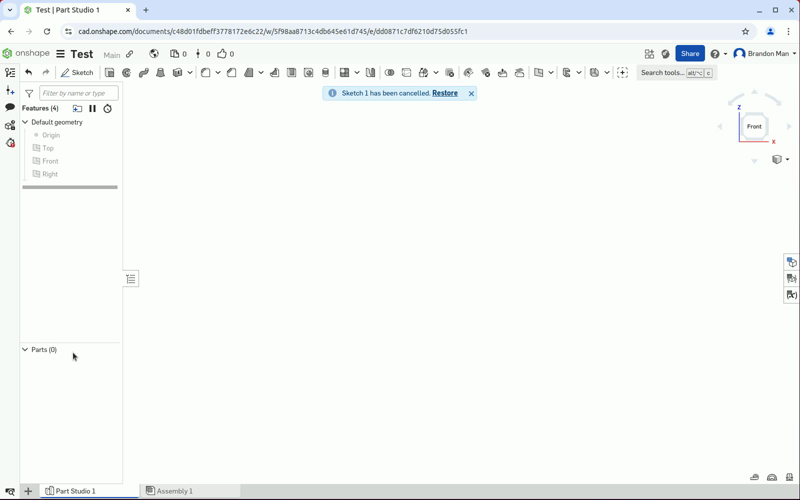
key_up(shift)
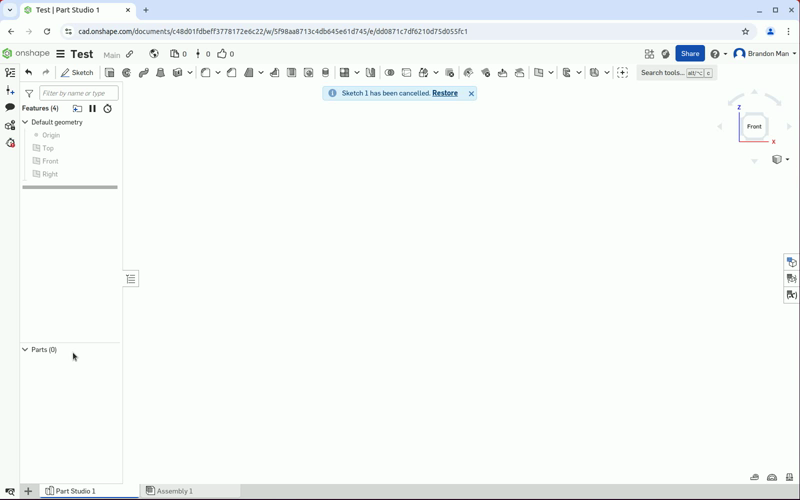
mouse_move(73, 352)
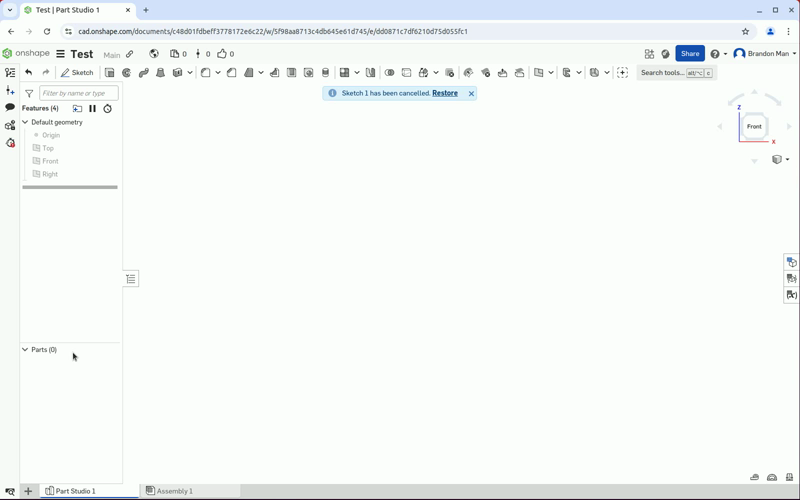
key(shift+y)
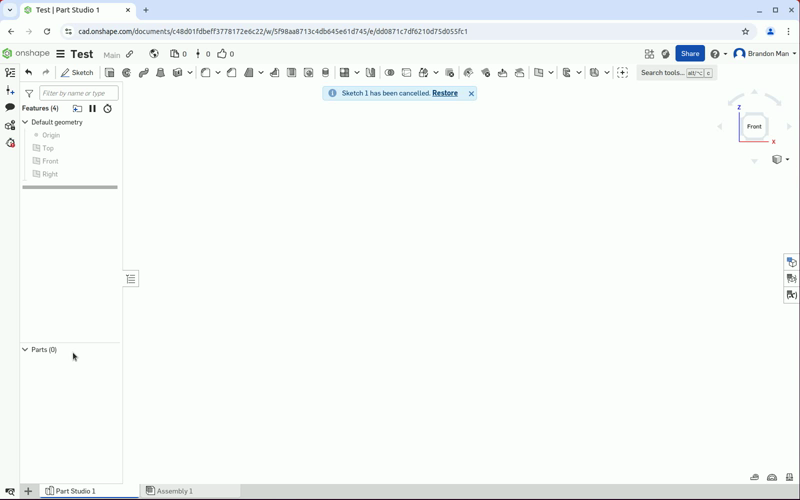
key(shift+s)
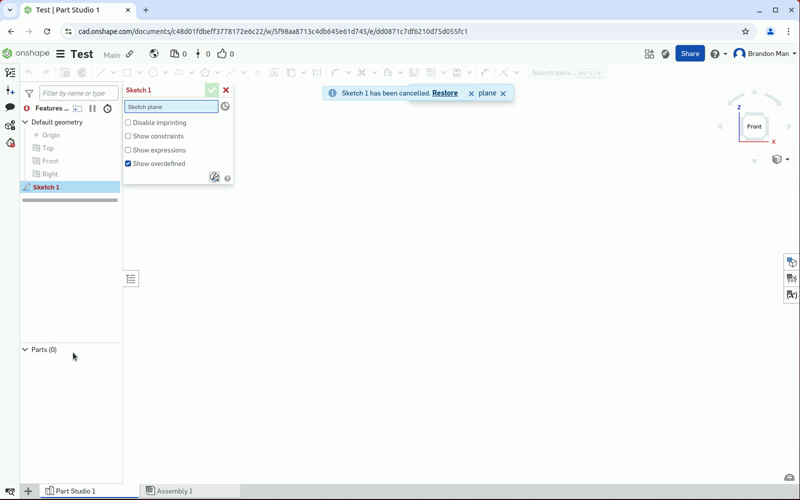
mouse_move(73, 163)
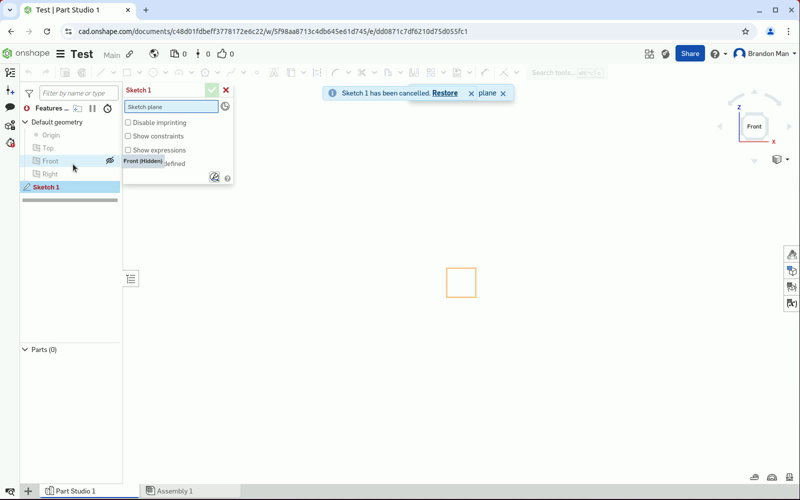
click(73, 163)
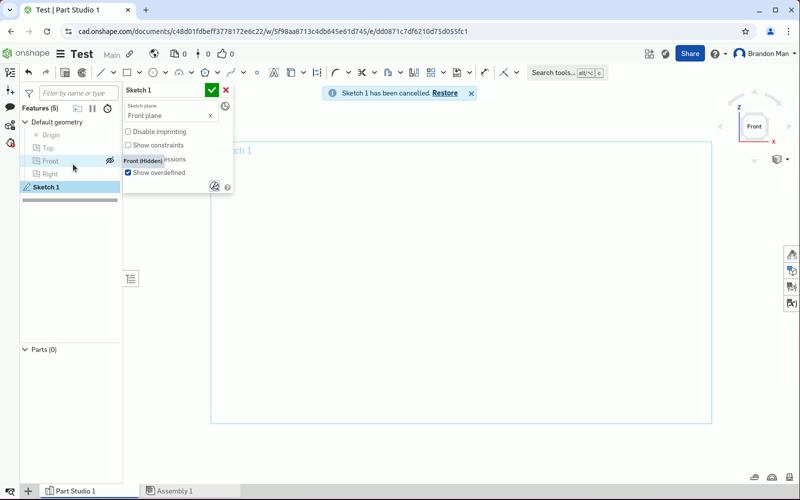
mouse_move(73, 352)
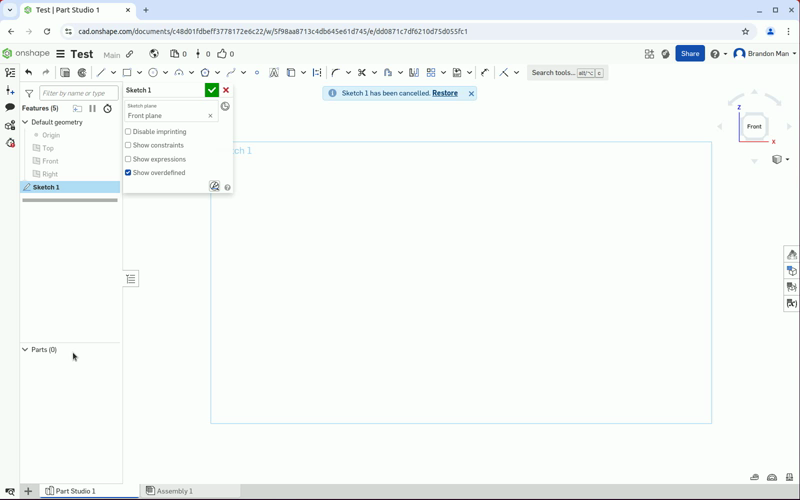
key(y)
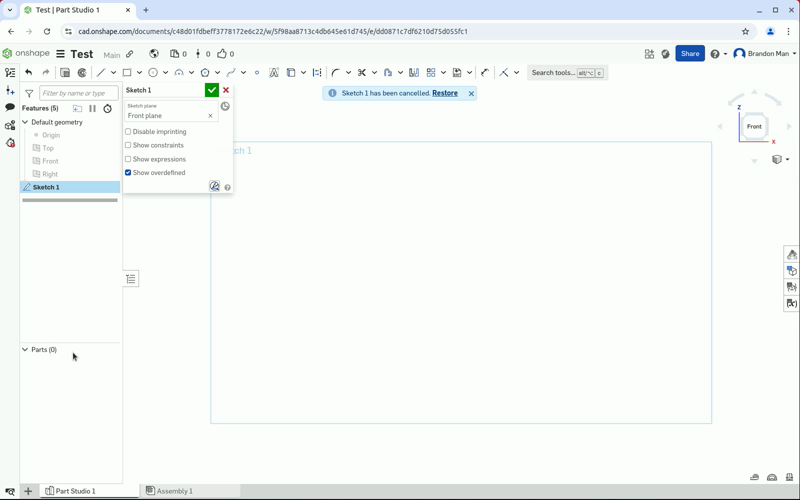
key(l)
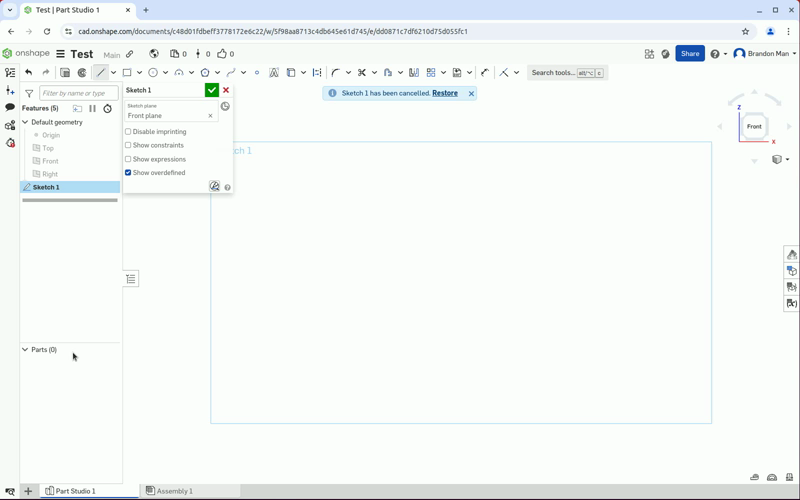
key_down(shift)
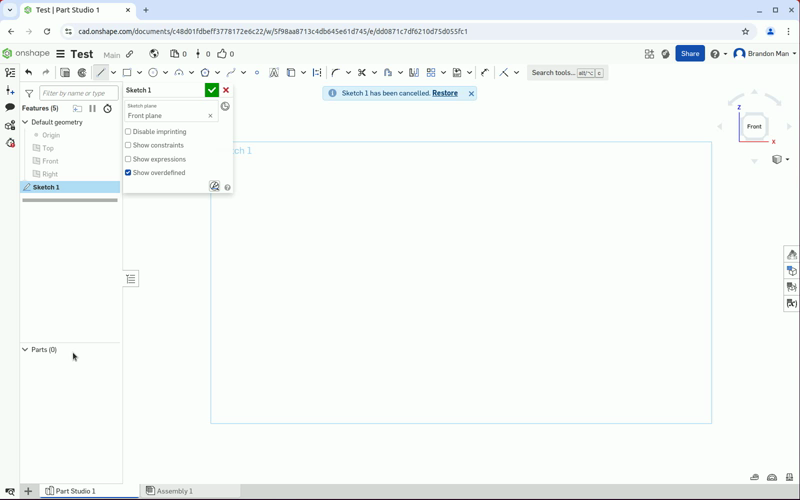
mouse_move(396, 351)
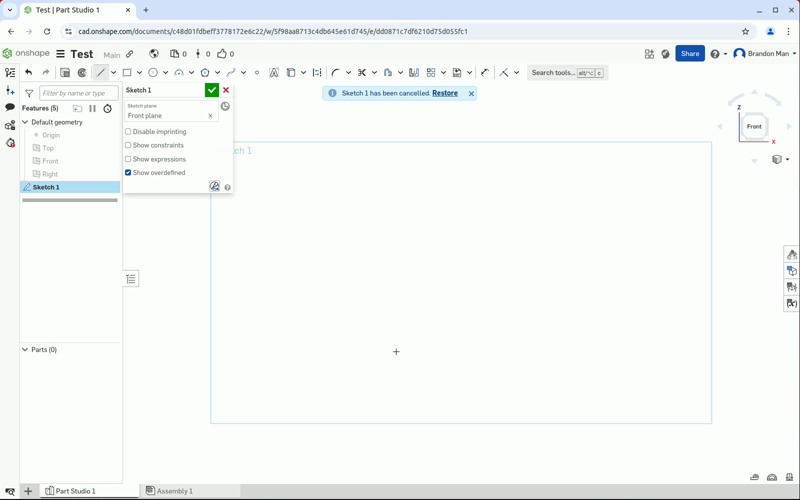
click(396, 351)
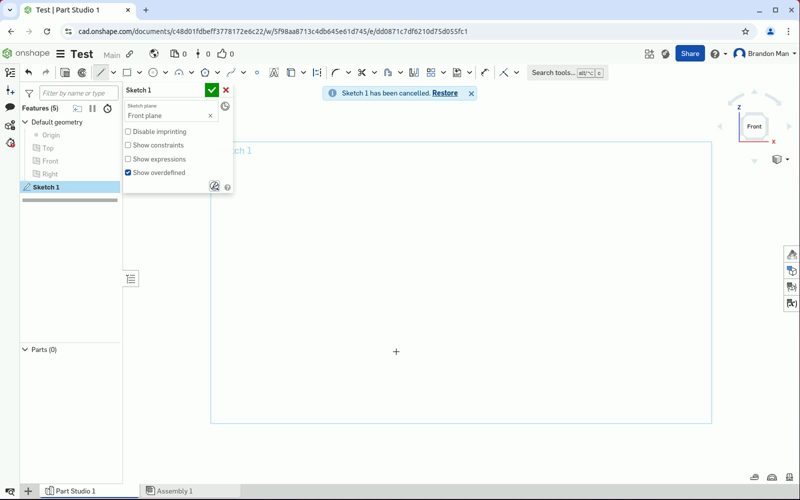
key_up(shift)
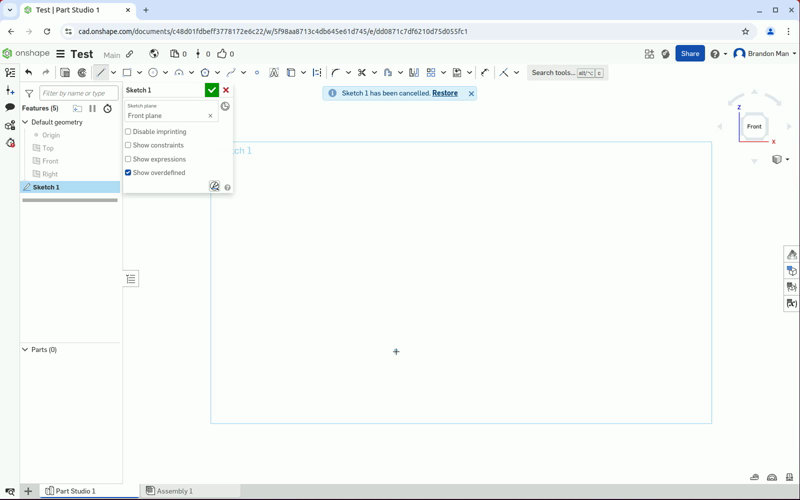
key_down(shift)
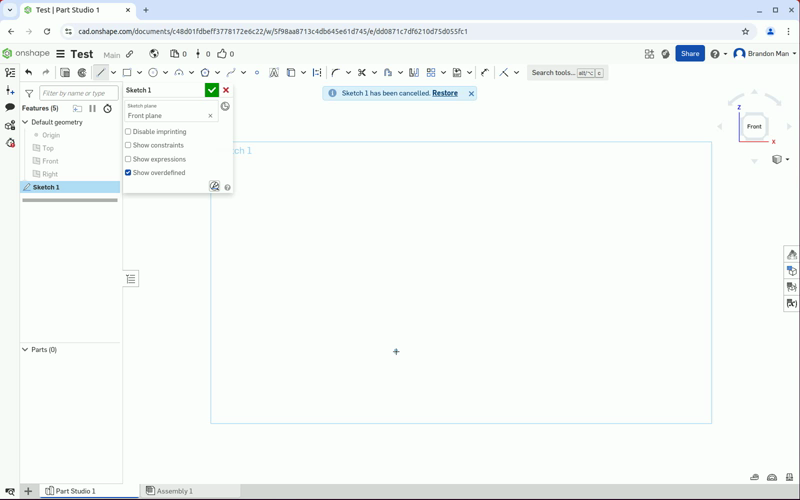
mouse_move(524, 351)
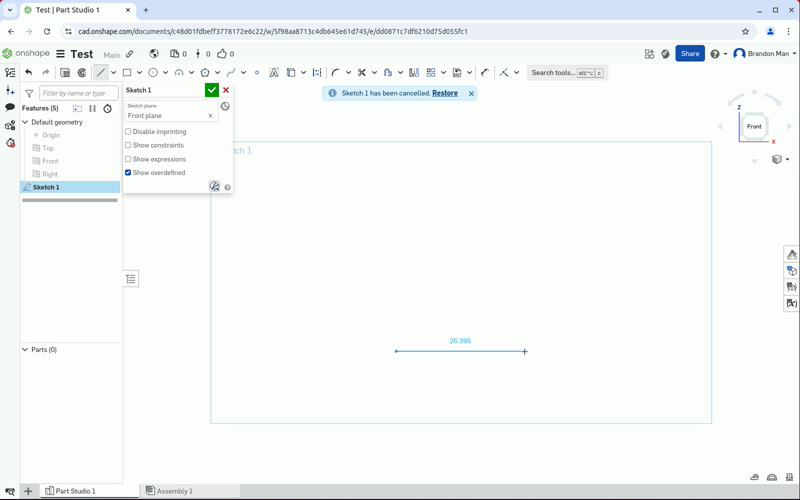
click(524, 351)
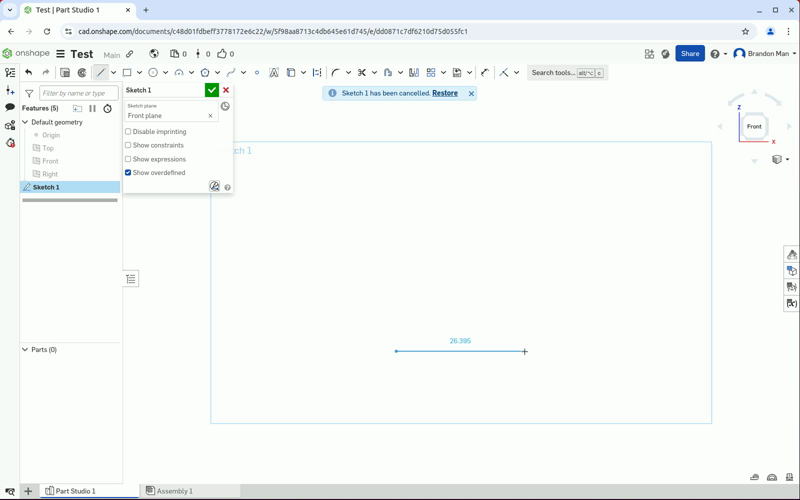
key_up(shift)
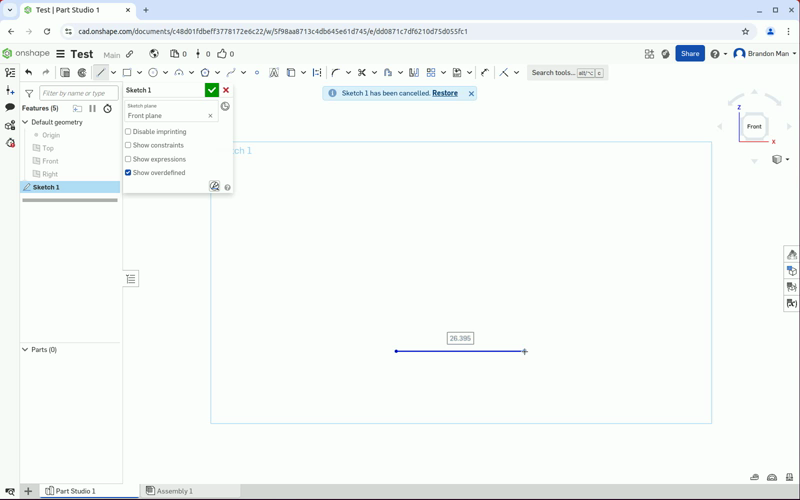
key_down(shift)
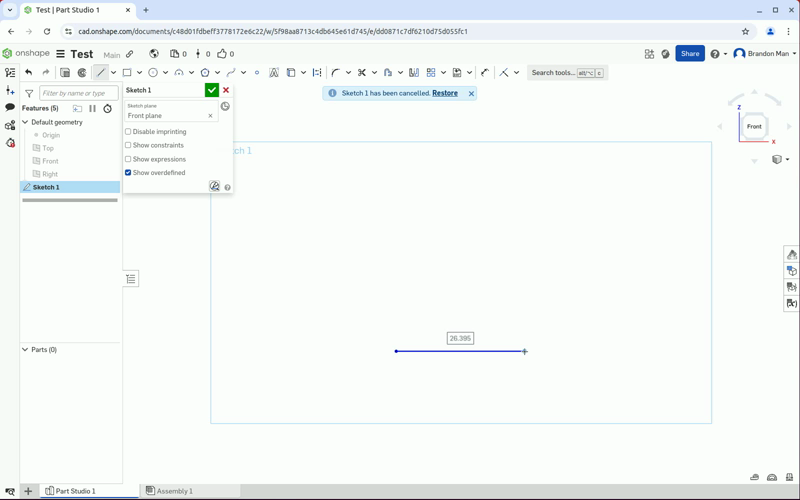
mouse_move(524, 219)
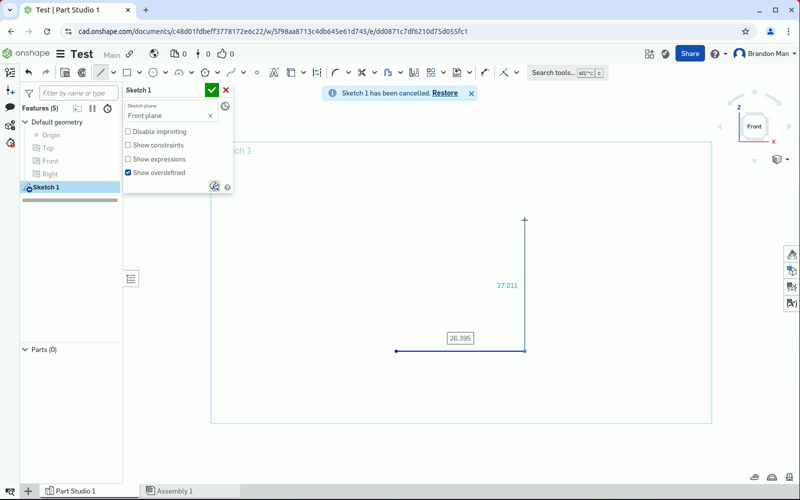
click(524, 219)
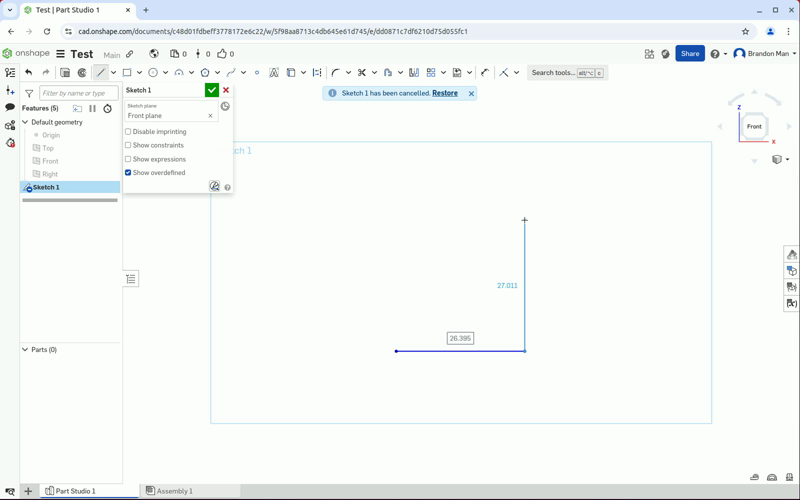
key_up(shift)
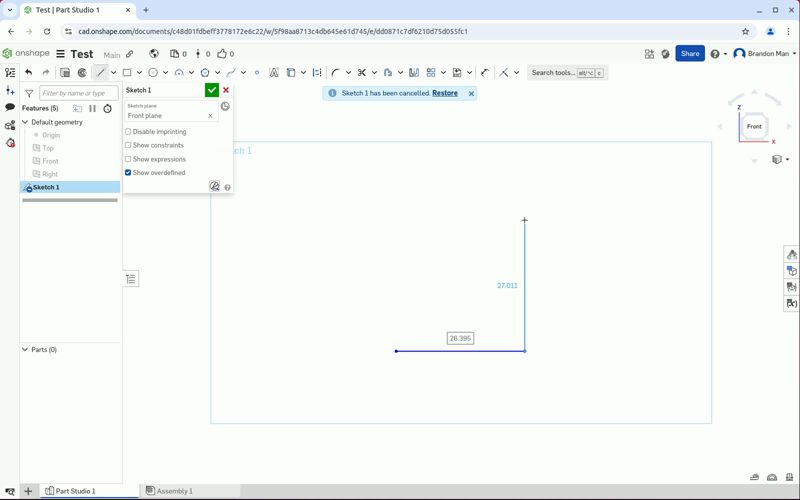
key_down(shift)
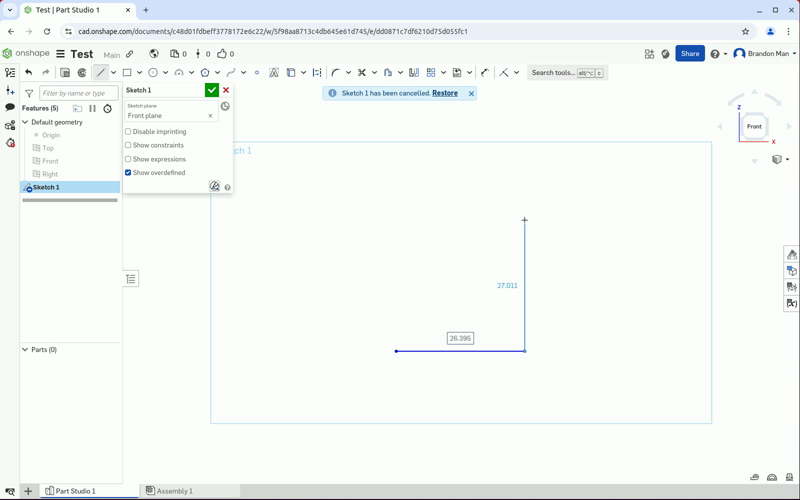
mouse_move(396, 219)
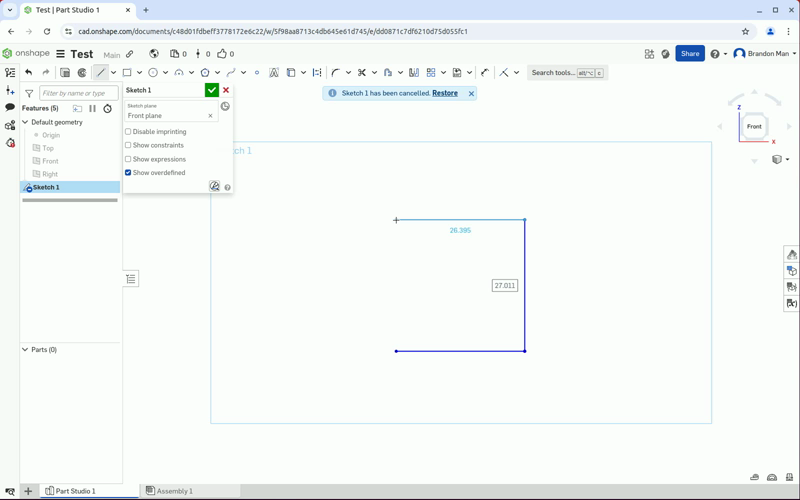
click(396, 219)
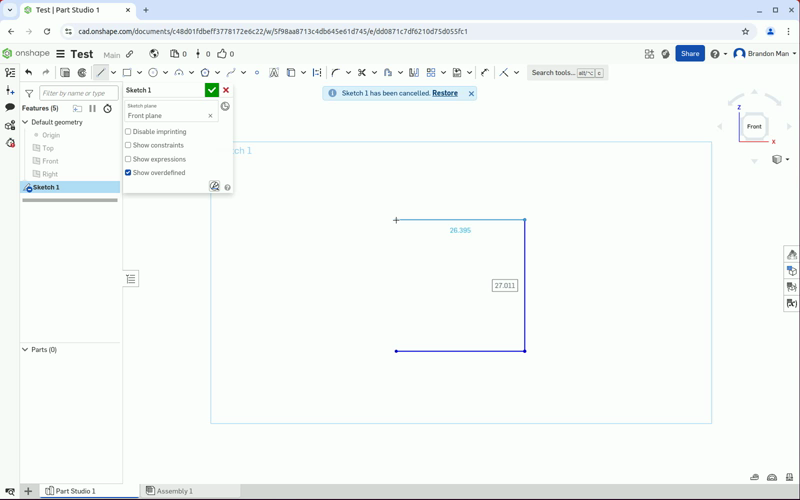
key_up(shift)
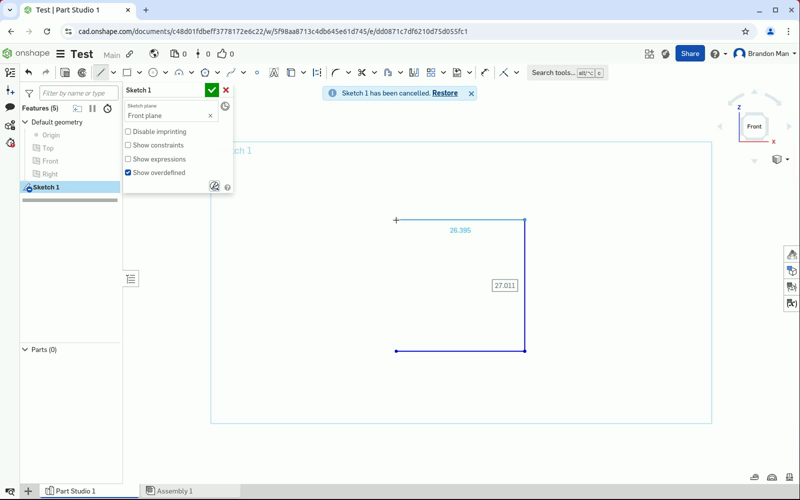
key_down(shift)
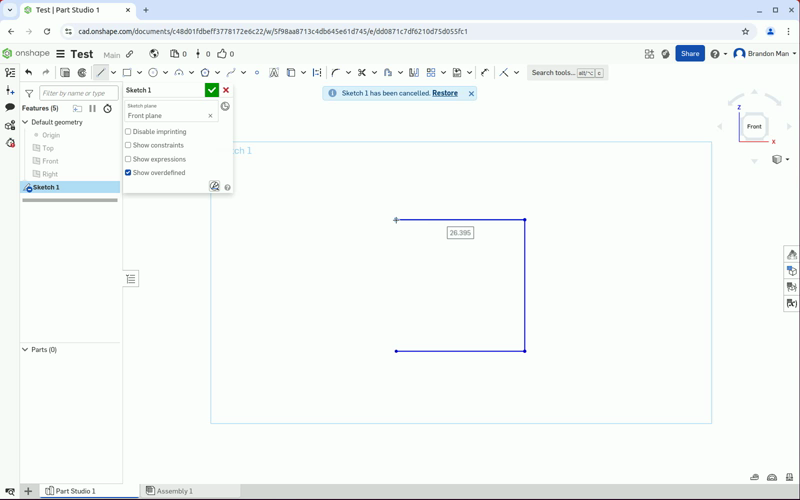
mouse_move(396, 351)
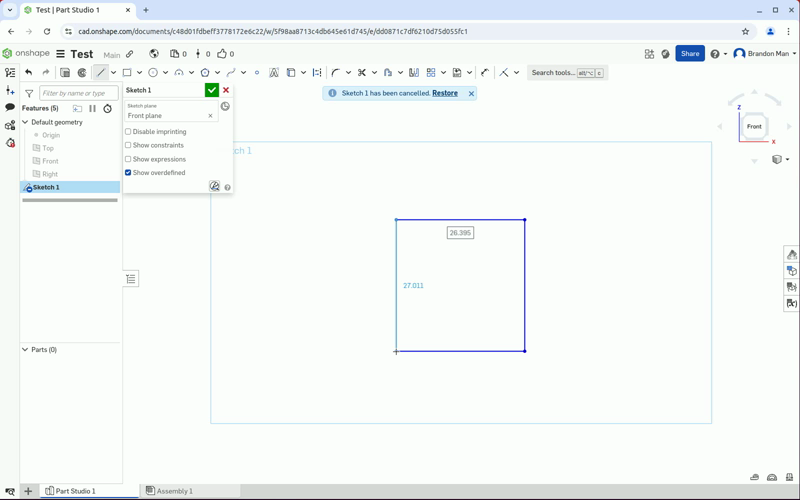
key_up(shift)
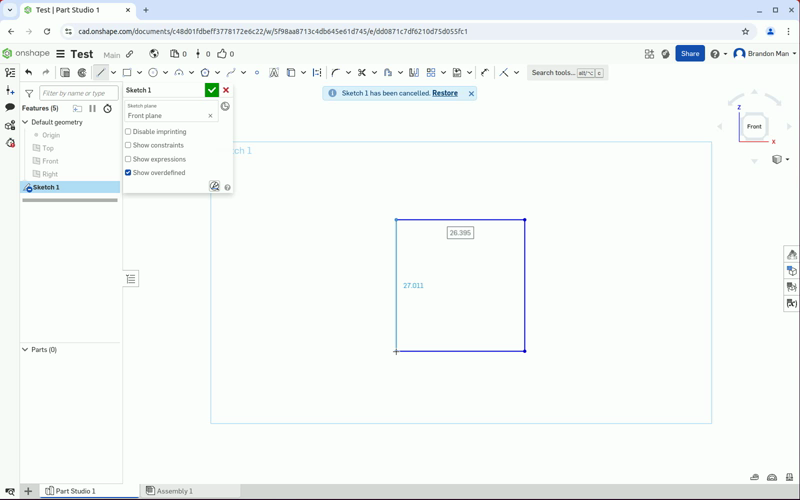
click(396, 351)
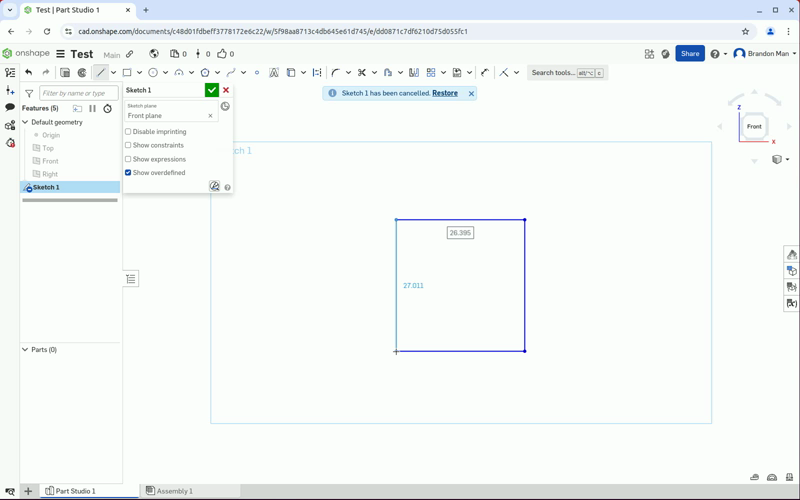
key(esc)
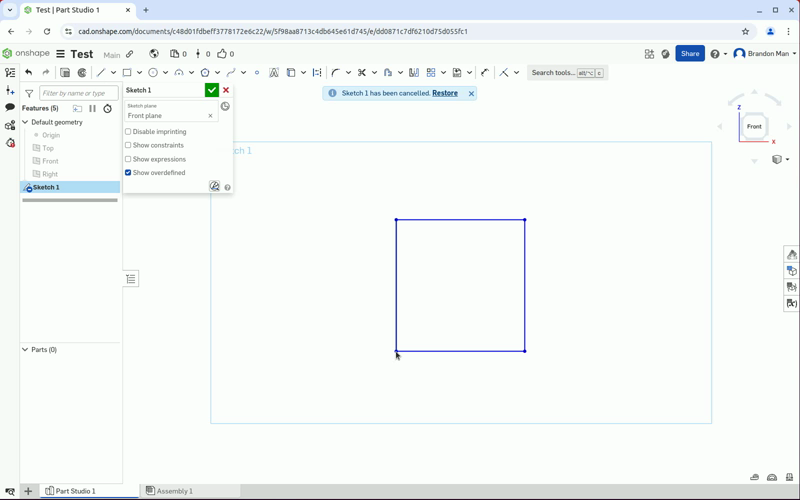
key(c)
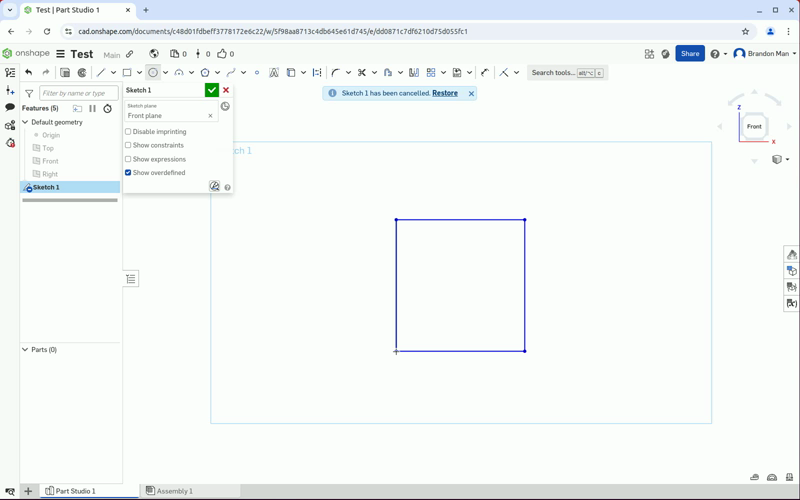
key_down(shift)
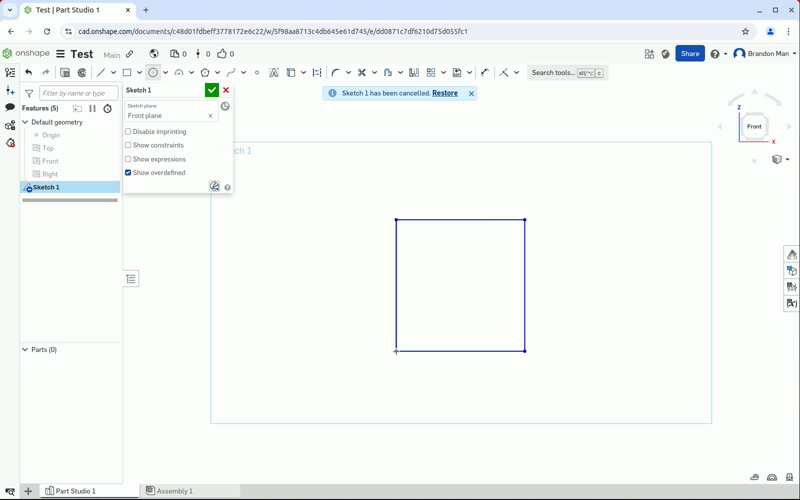
mouse_move(415, 328)
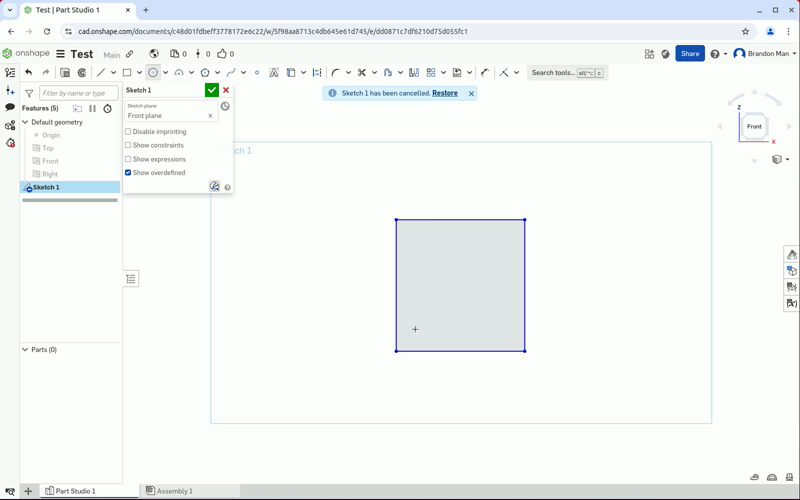
click(415, 328)
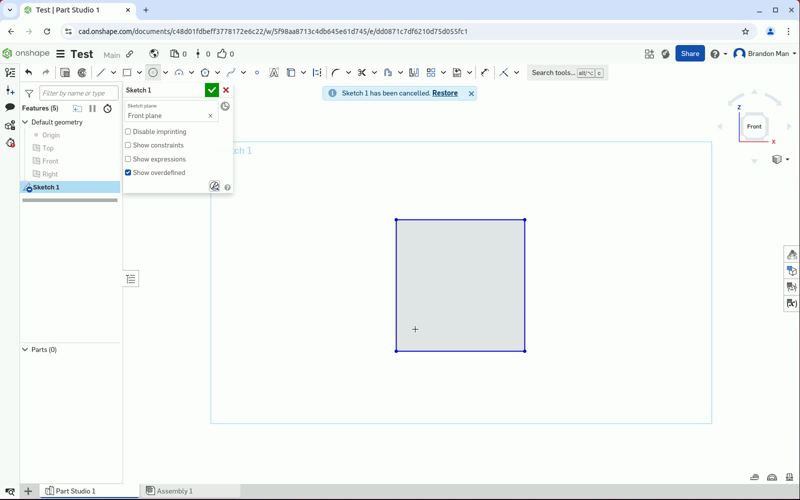
key_up(shift)
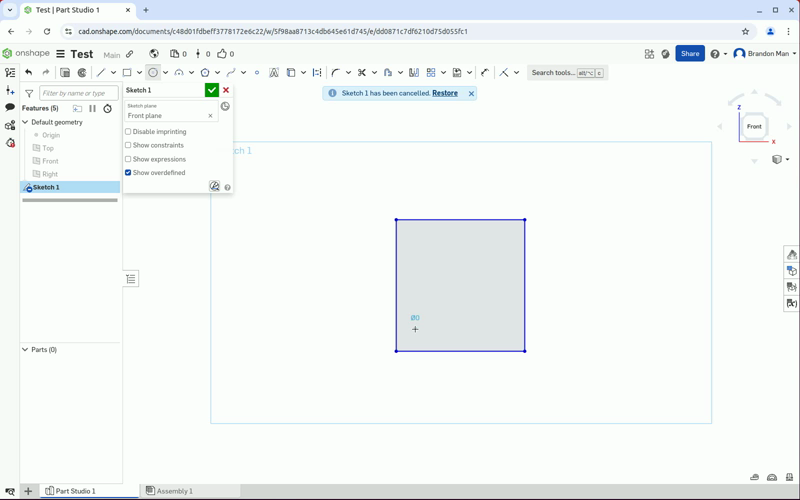
mouse_move(423, 328)
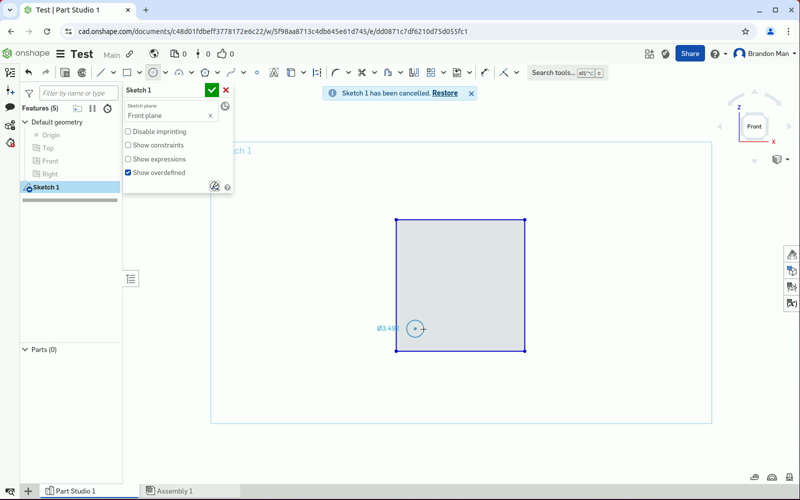
click(423, 328)
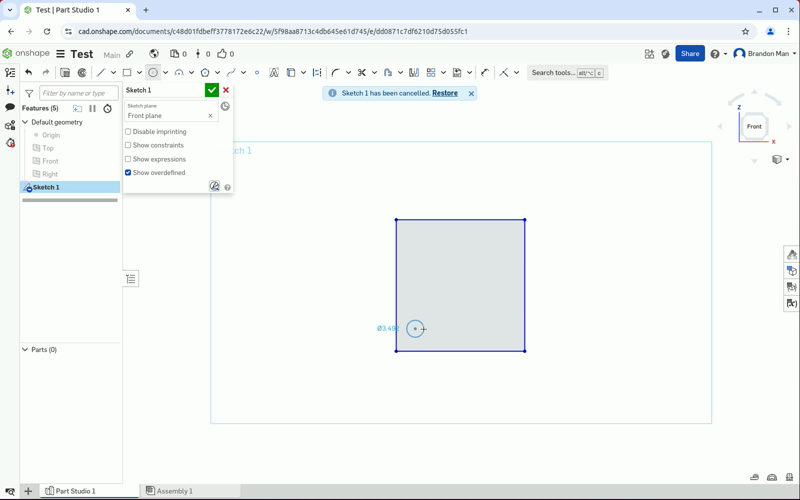
key(esc)
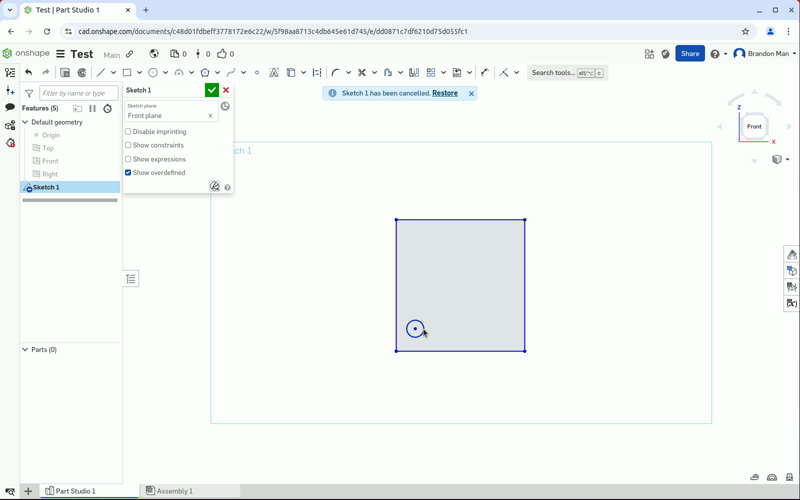
key(c)
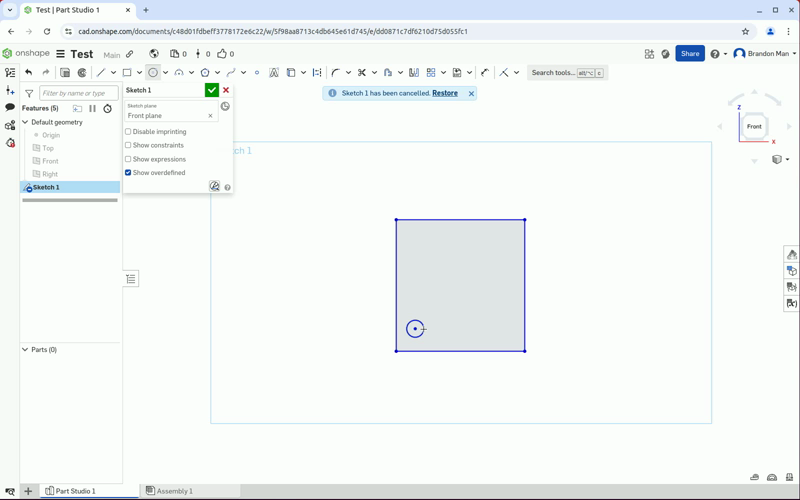
key_down(shift)
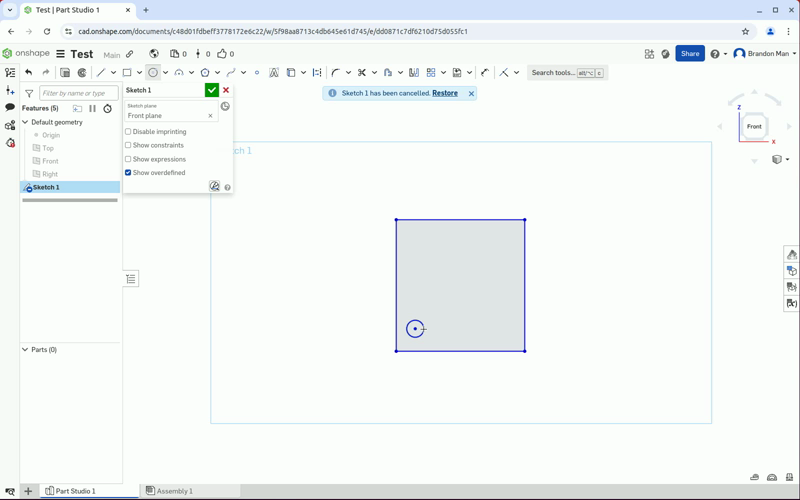
mouse_move(415, 239)
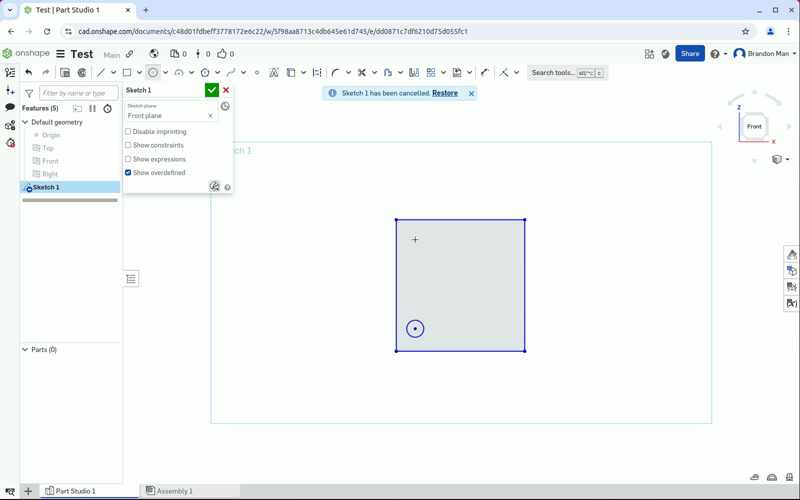
click(415, 239)
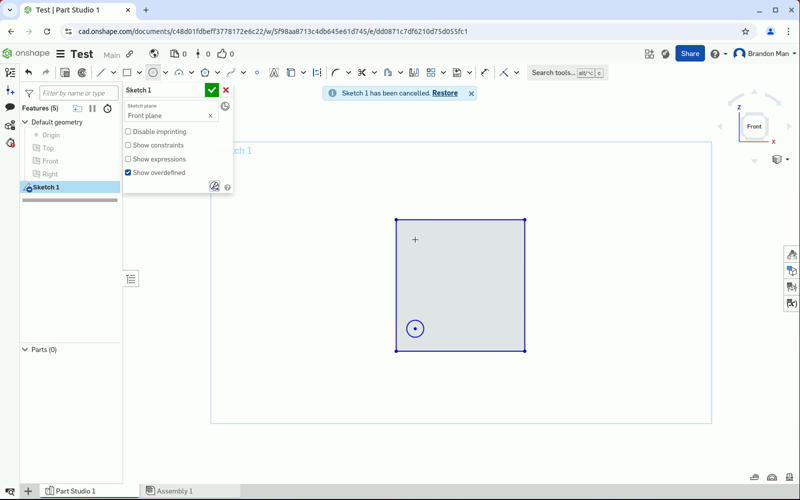
key_up(shift)
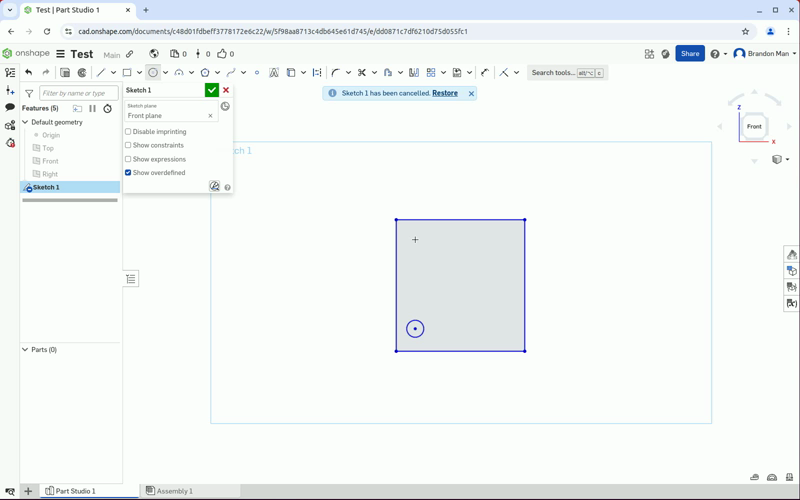
mouse_move(423, 239)
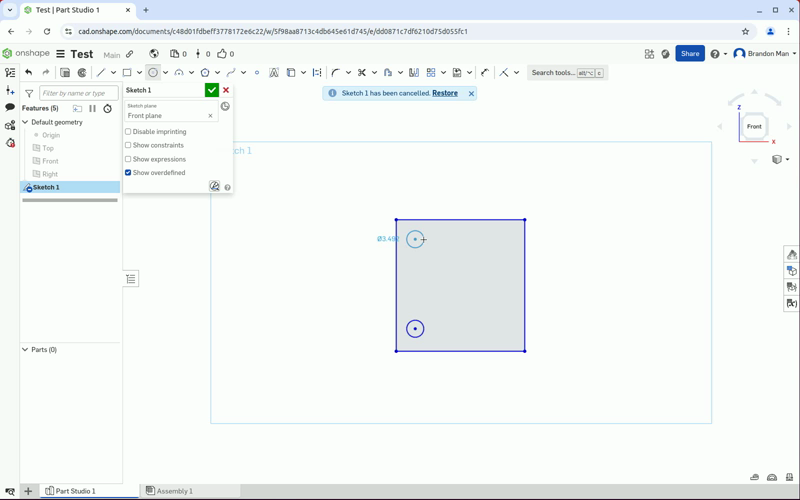
click(423, 239)
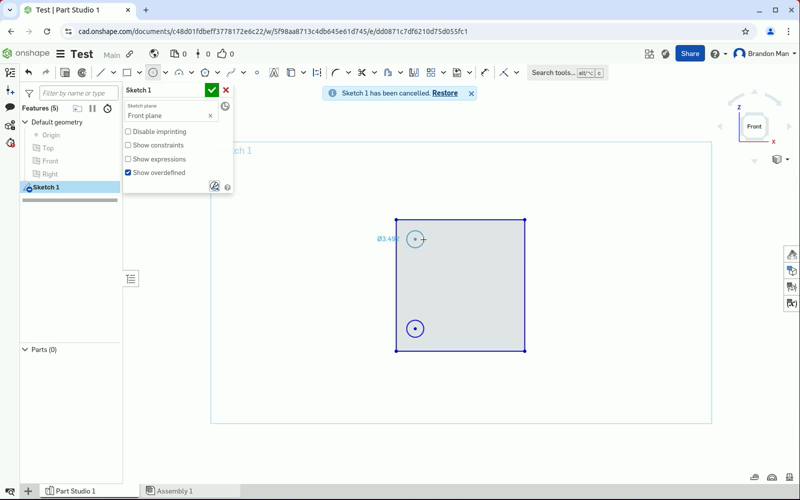
key(esc)
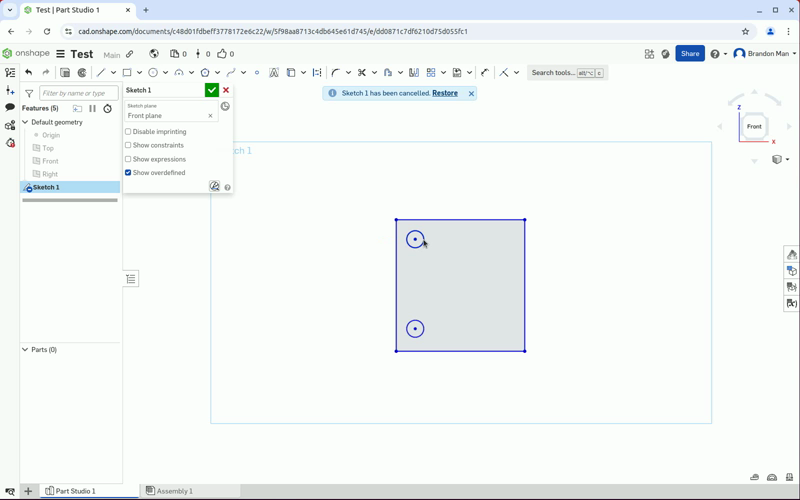
key(c)
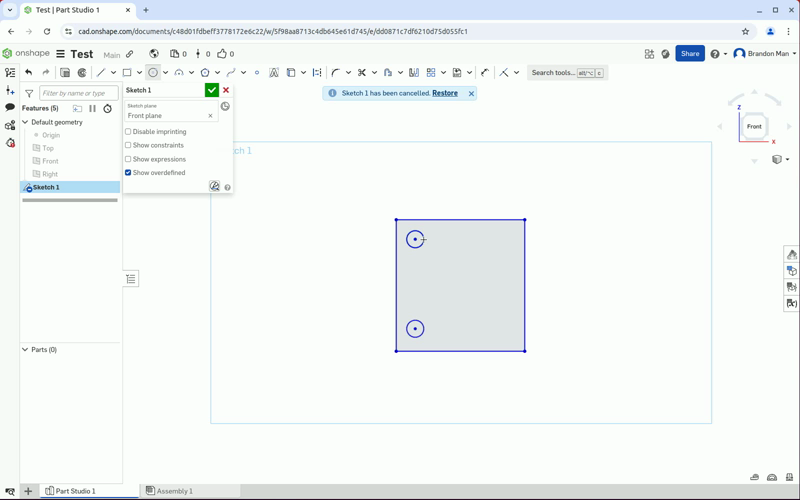
key_down(shift)
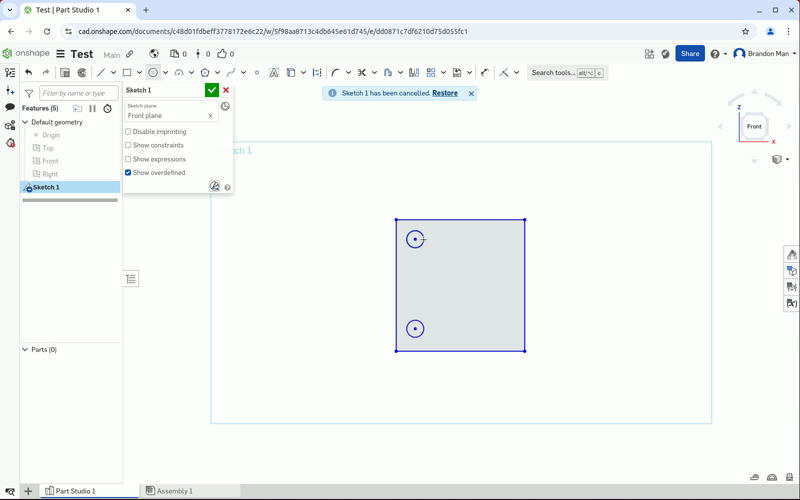
mouse_move(459, 283)
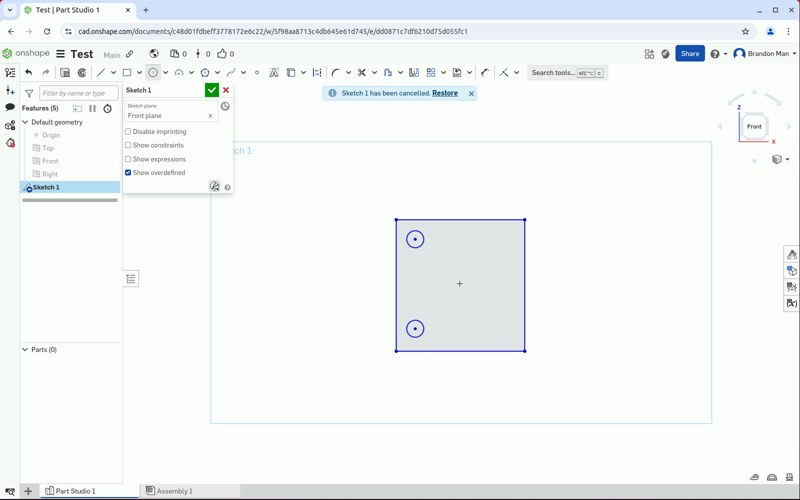
click(459, 283)
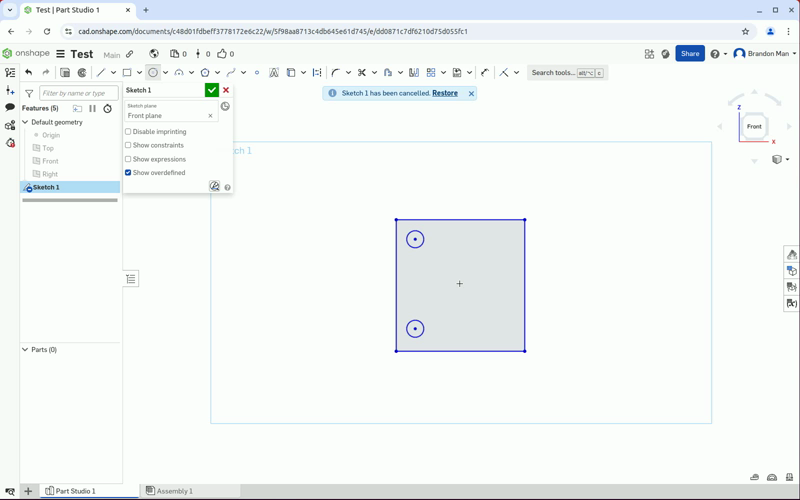
key_up(shift)
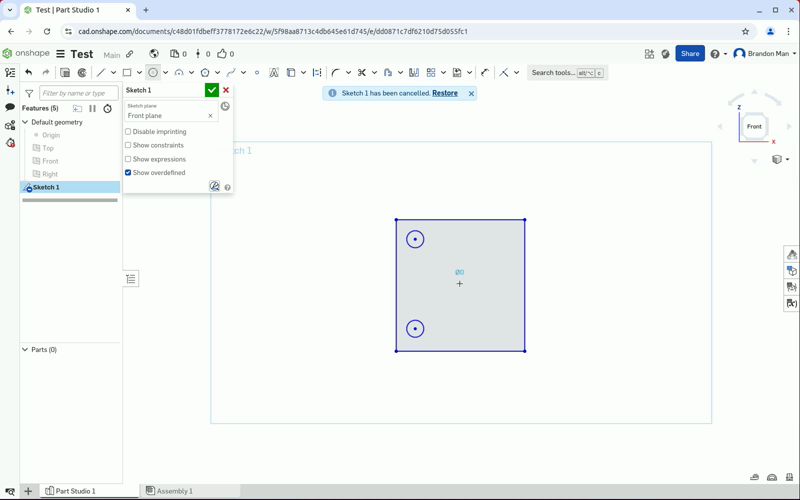
mouse_move(501, 283)
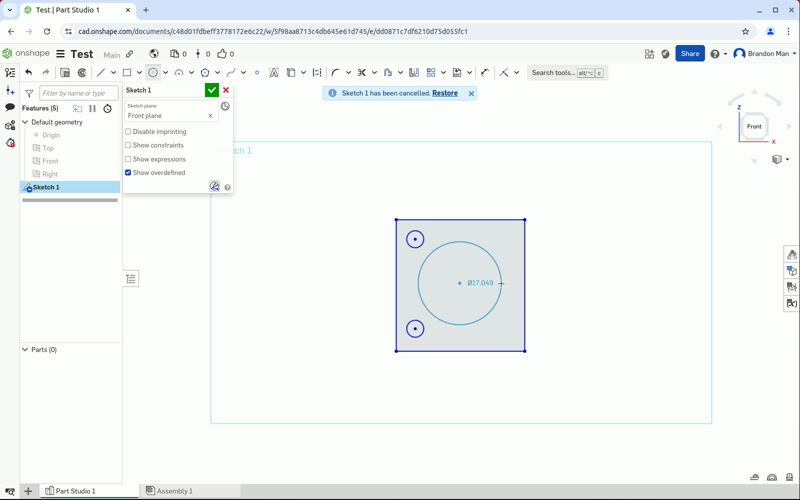
click(501, 283)
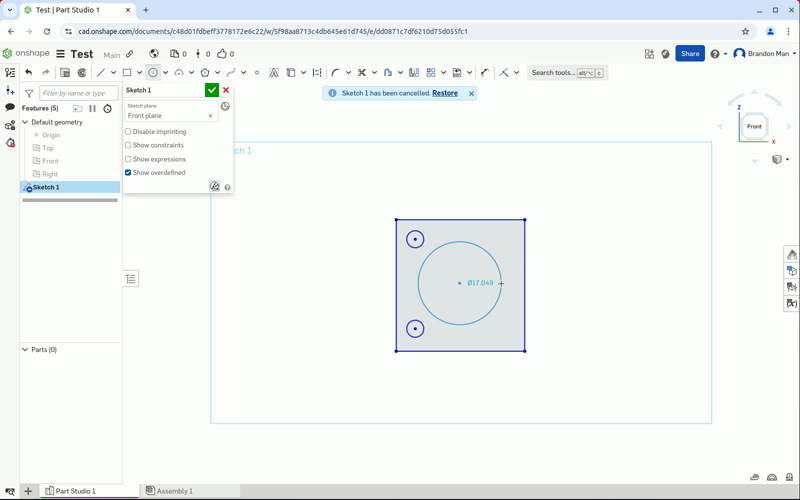
key(esc)
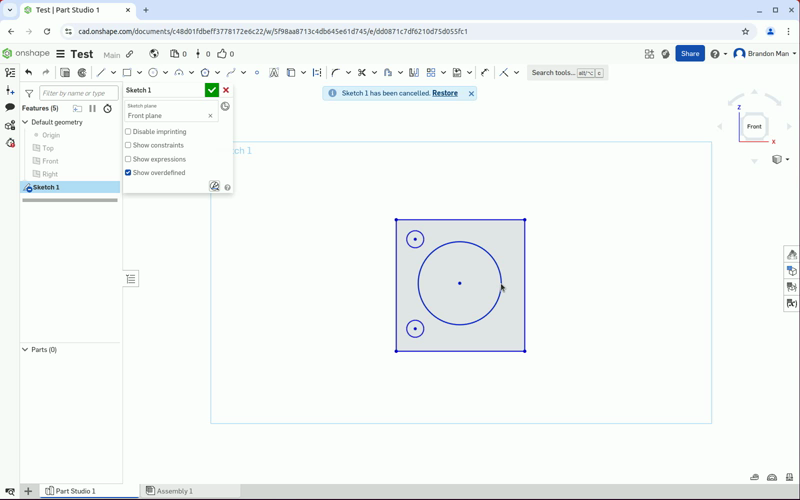
key(c)
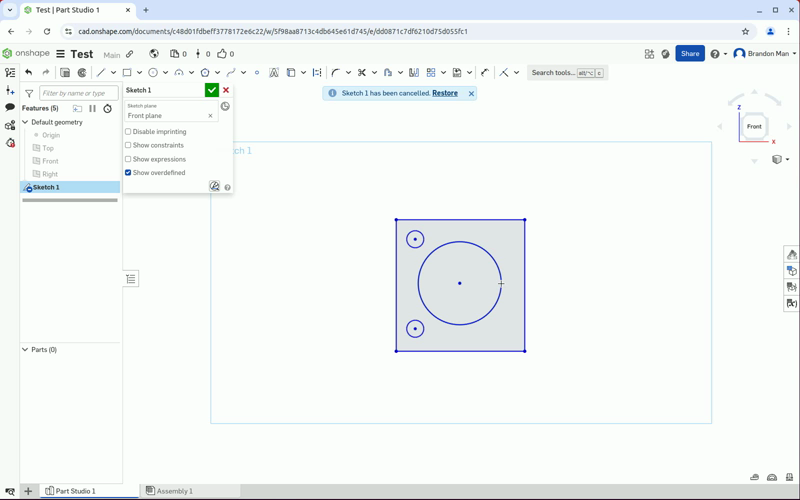
key_down(shift)
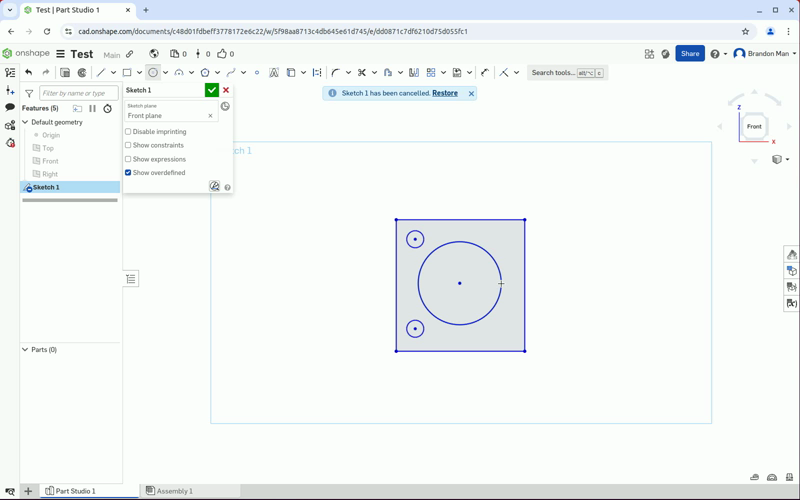
mouse_move(505, 328)
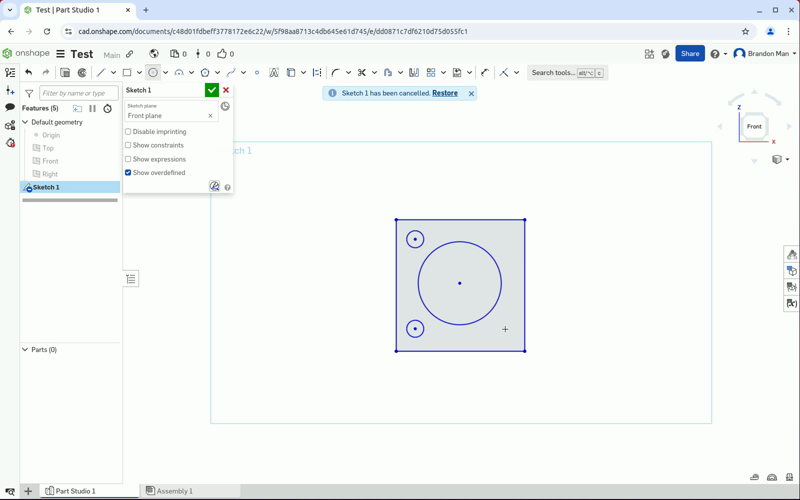
click(505, 328)
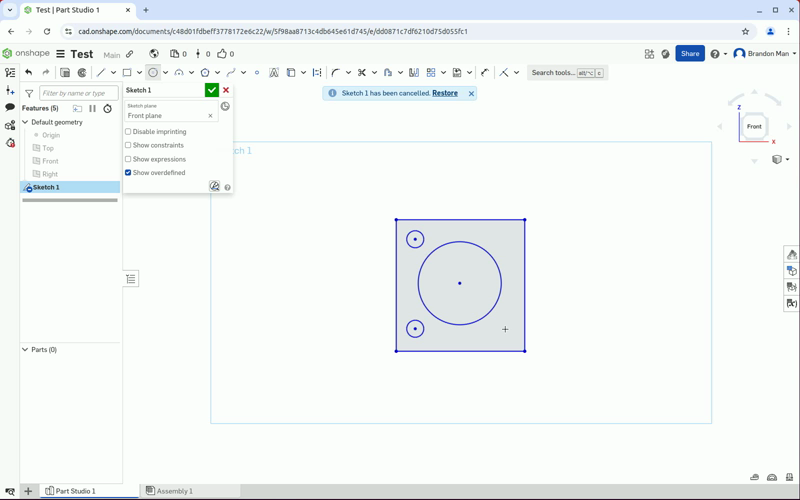
key_up(shift)
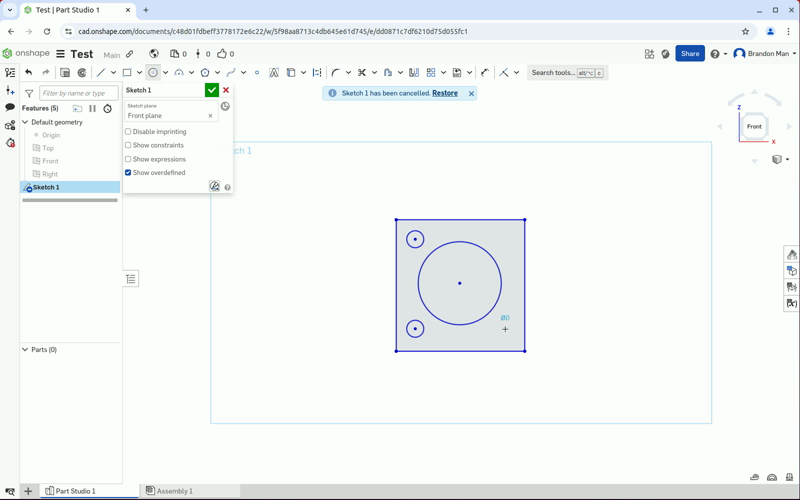
mouse_move(513, 328)
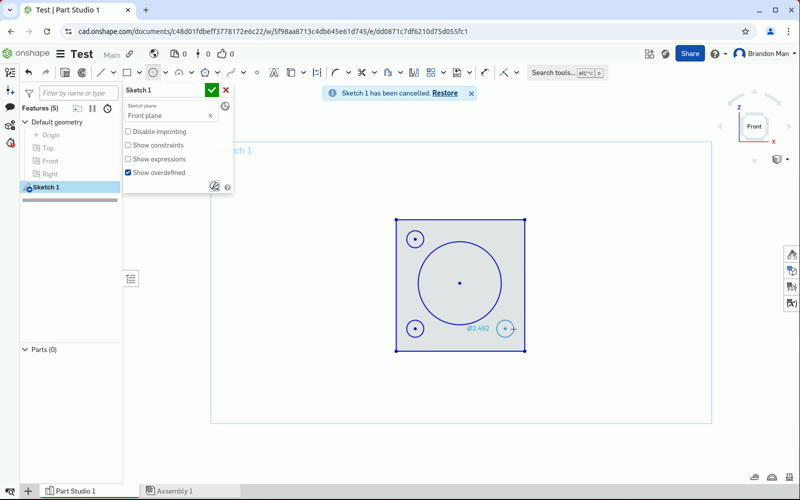
click(513, 328)
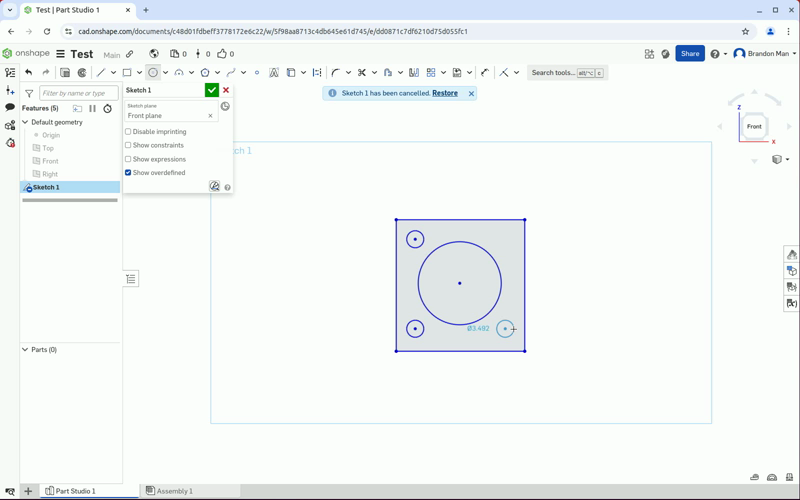
key(esc)
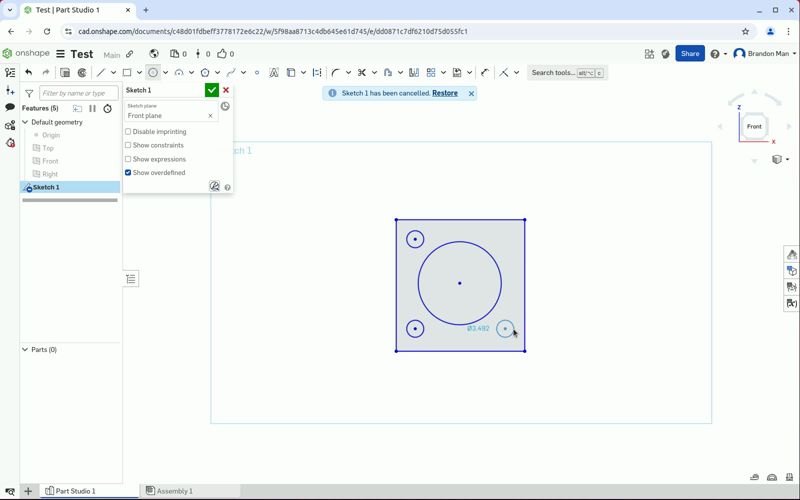
key(c)
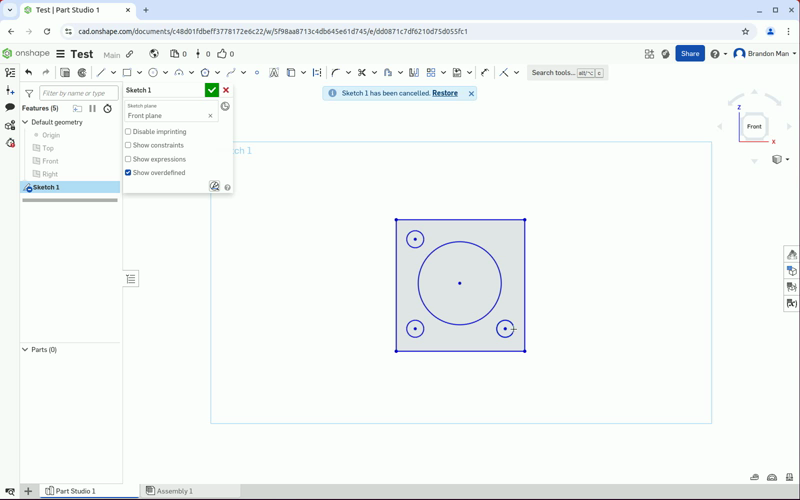
key_down(shift)
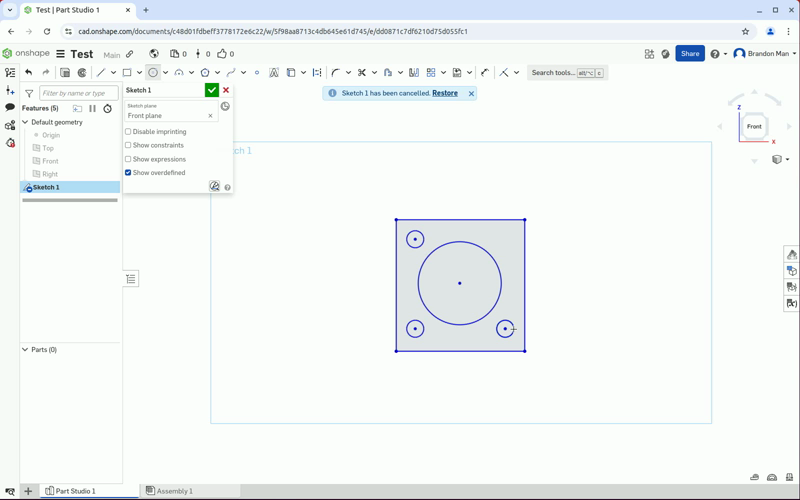
mouse_move(505, 239)
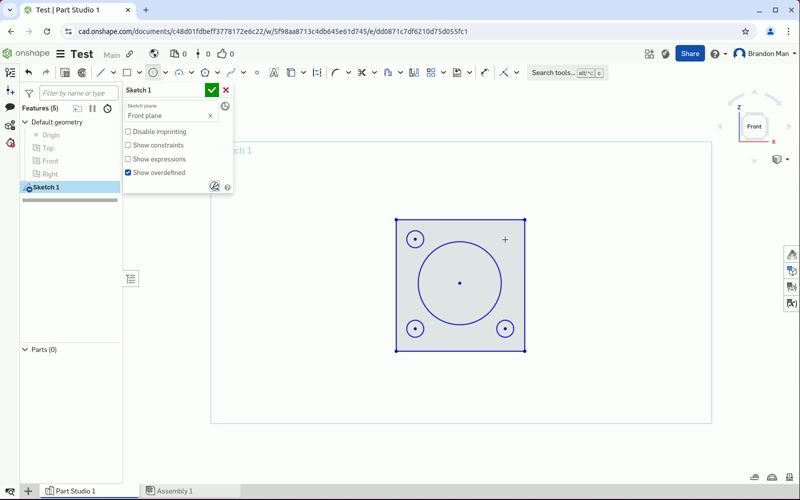
click(505, 239)
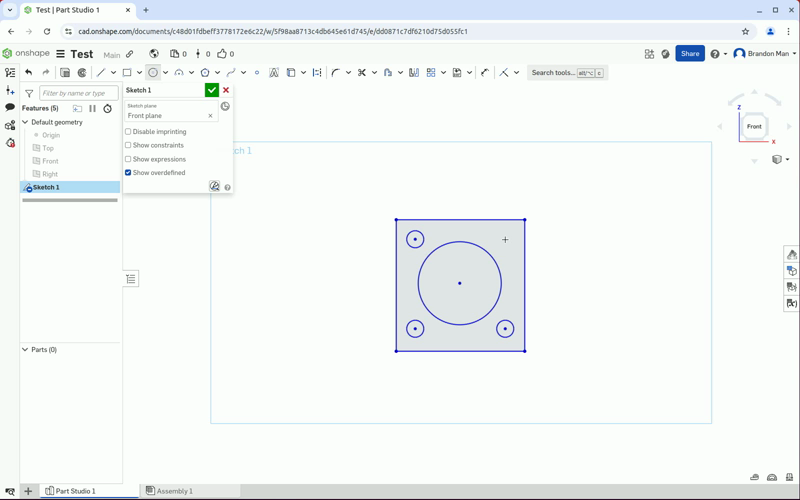
key_up(shift)
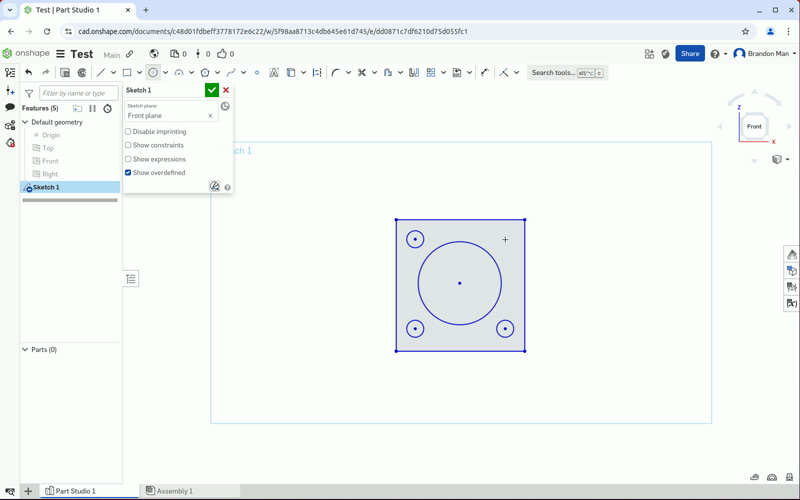
mouse_move(513, 239)
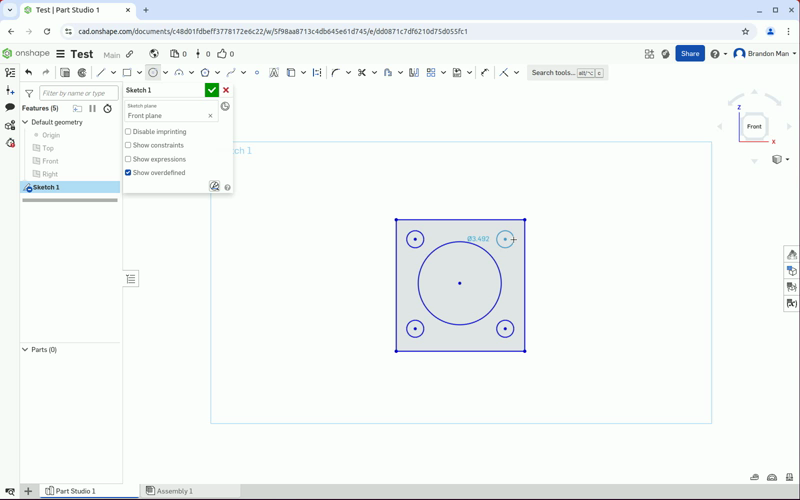
click(513, 239)
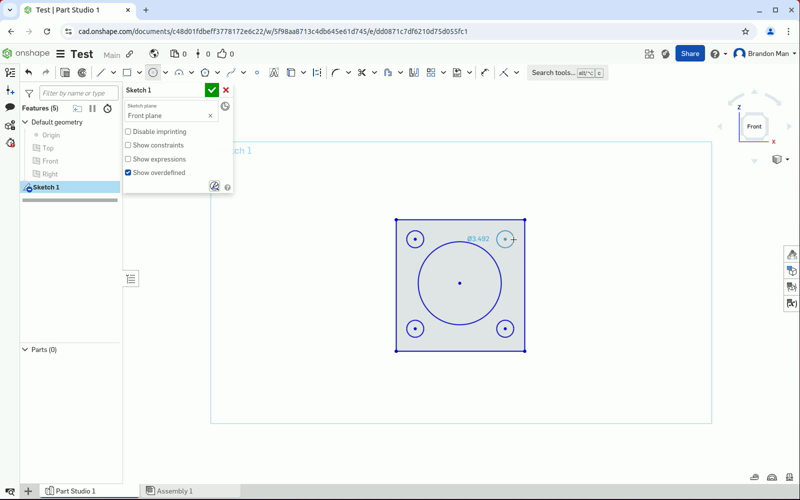
key(esc)
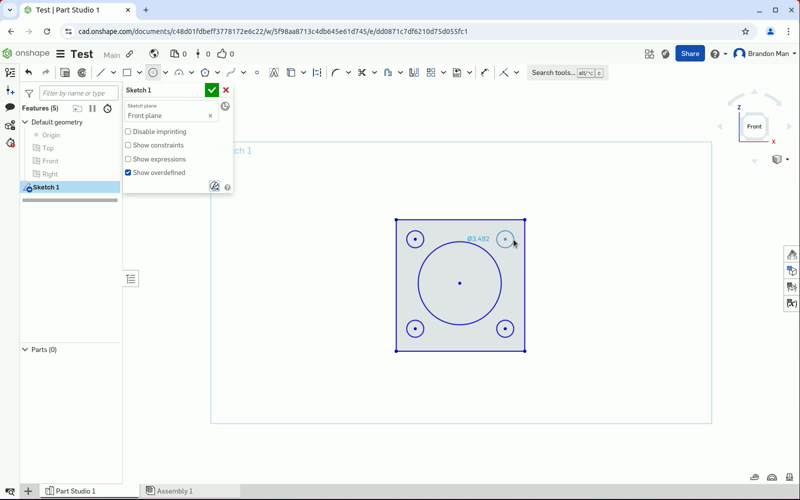
mouse_move(406, 290)
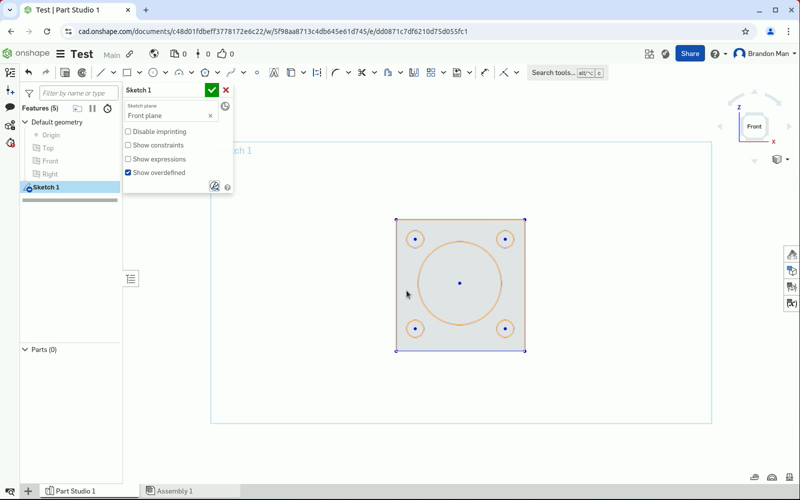
click(406, 290)
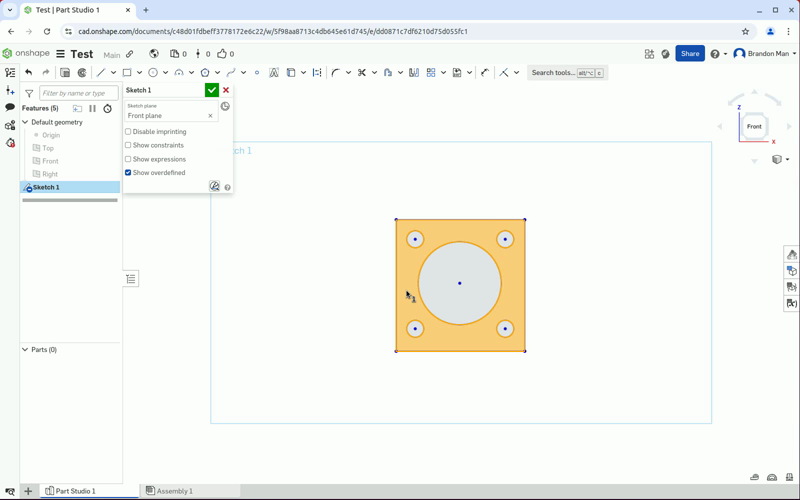
mouse_move(73, 352)
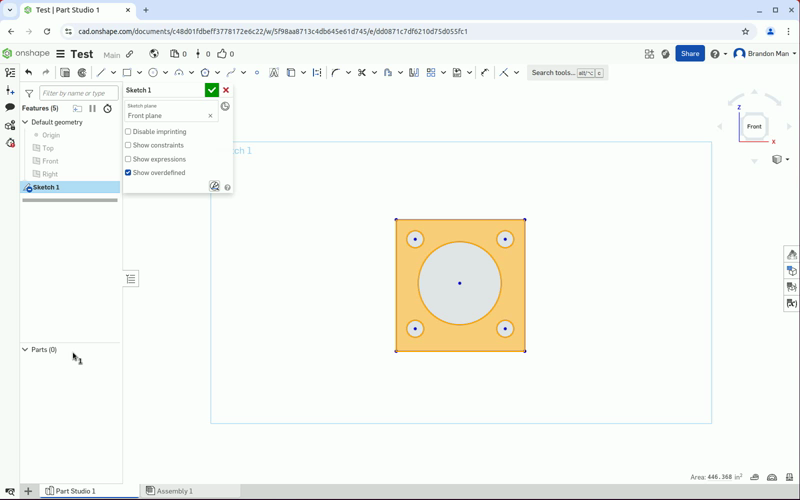
key(shift+y)
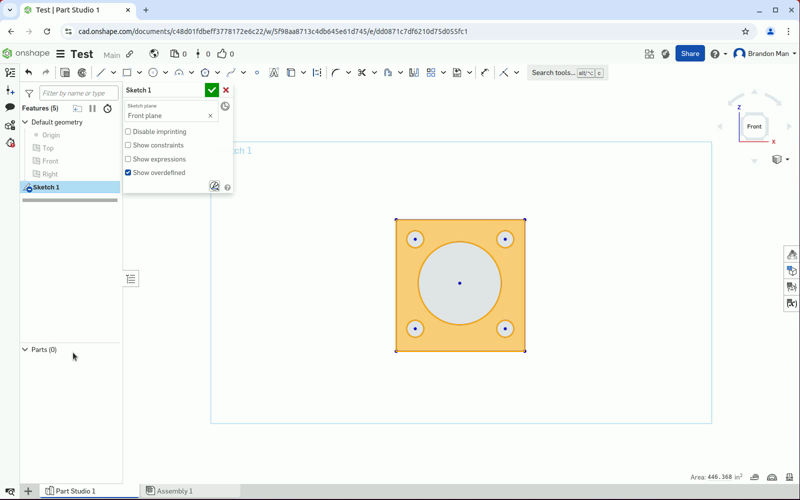
key(shift+e)
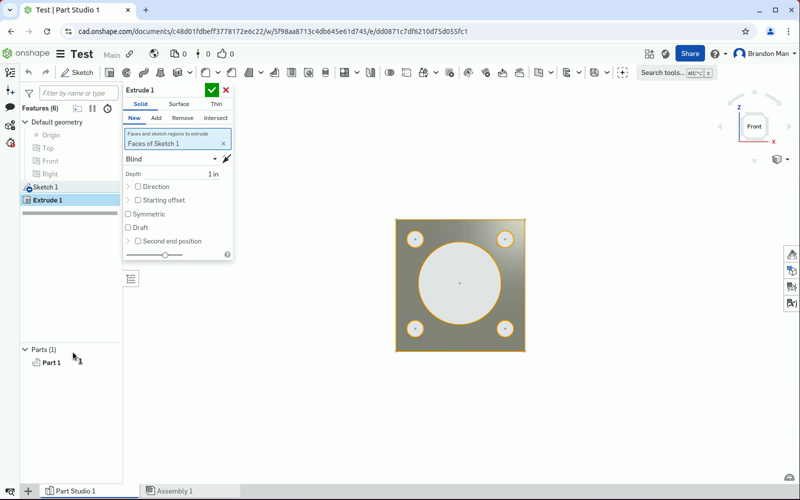
mouse_move(143, 106)
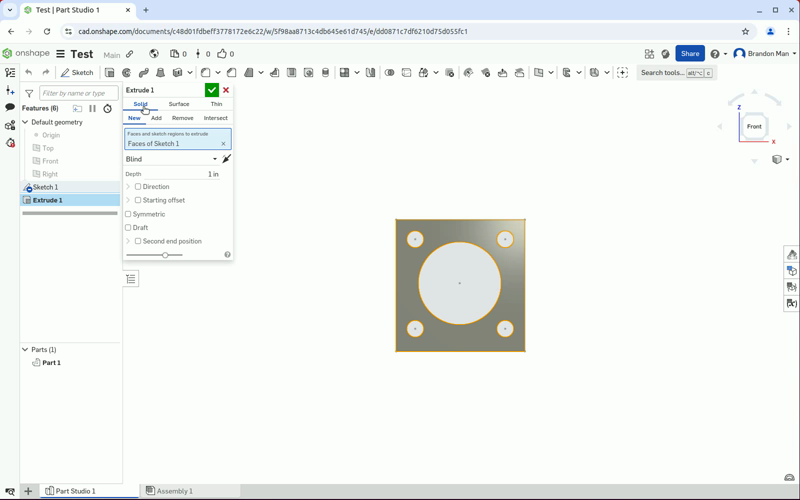
click(143, 106)
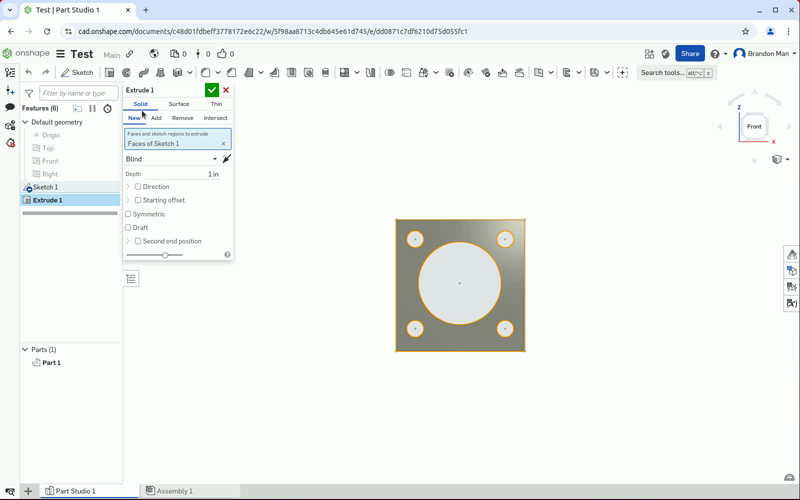
mouse_move(137, 120)
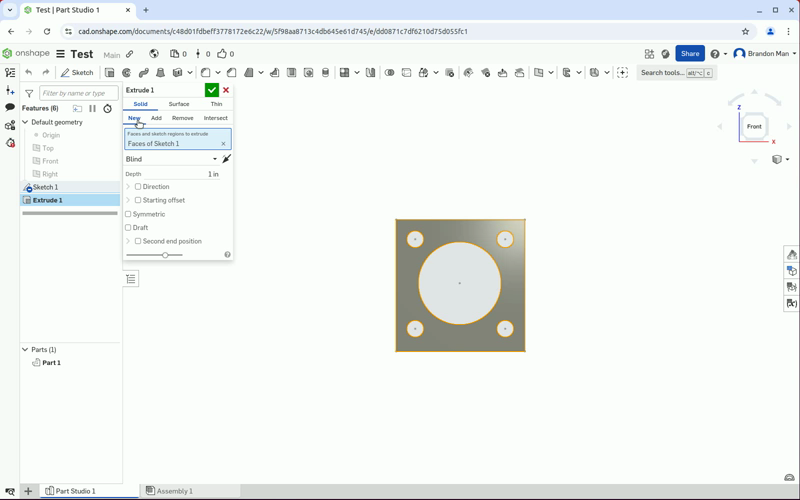
click(137, 120)
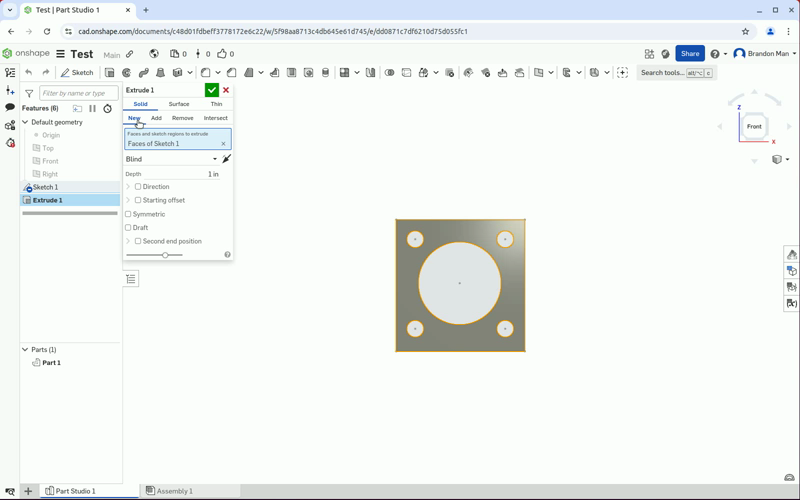
key(tab, 4)
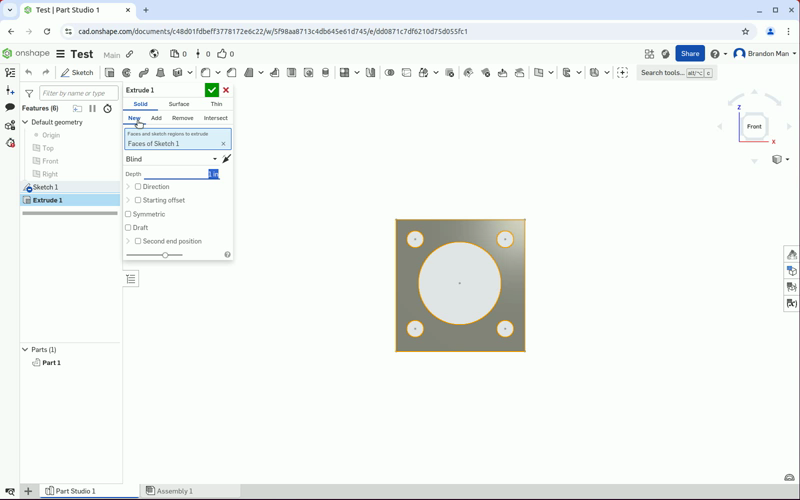
text(13.239)
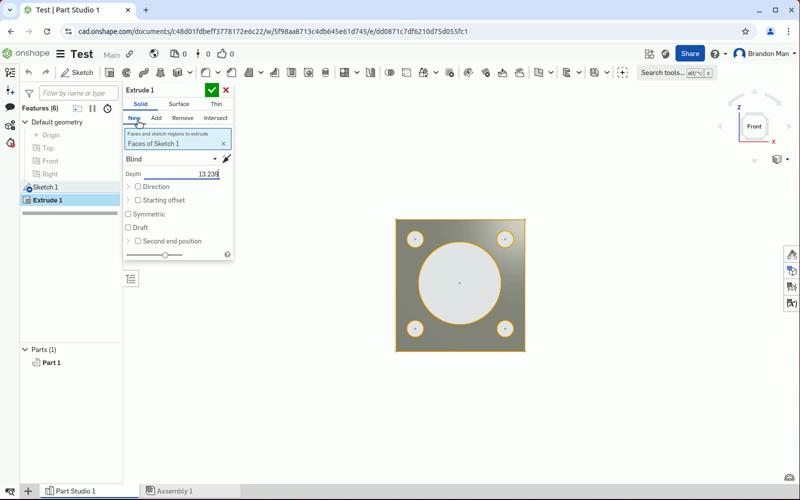
key(enter)
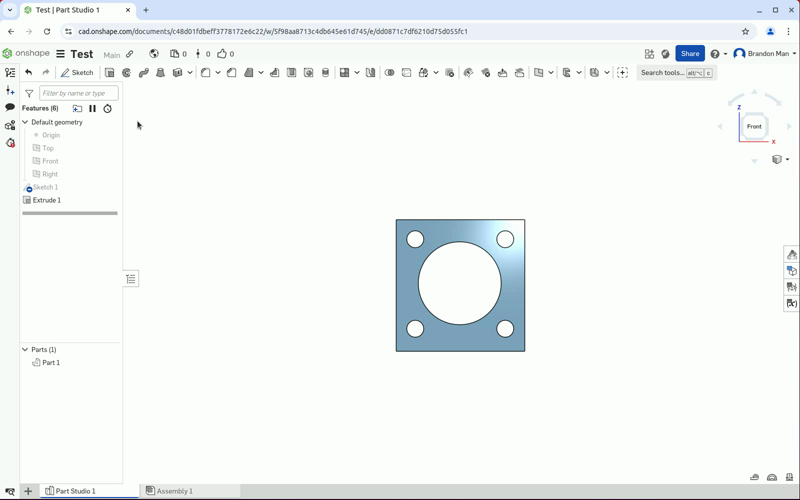
key(shift+h)
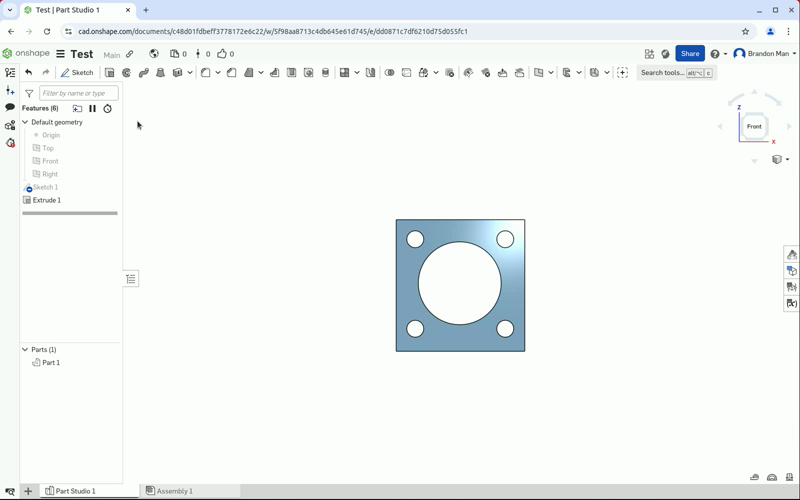
key(shift+h)
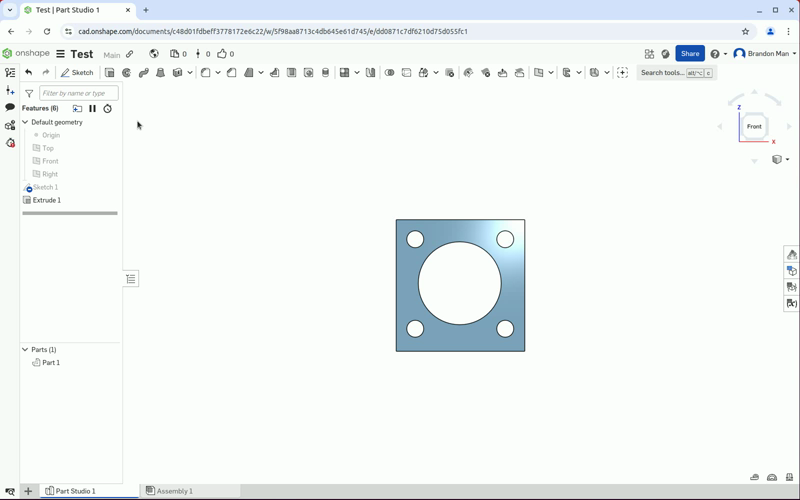
mouse_move(73, 189)
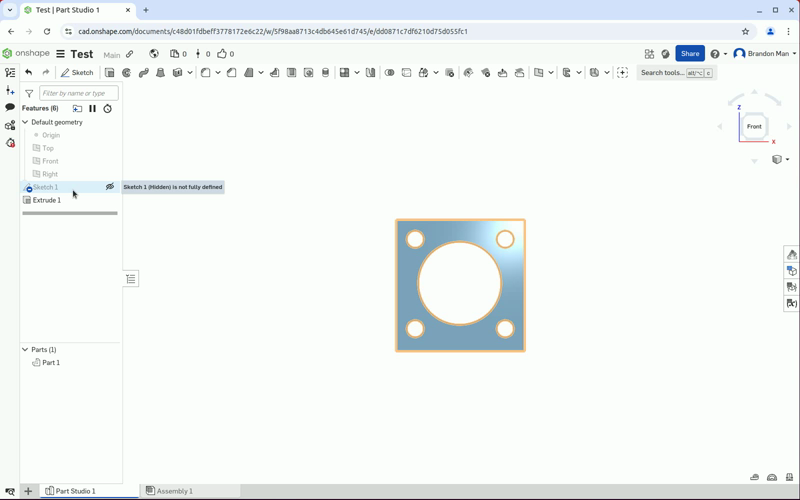
click(73, 189)
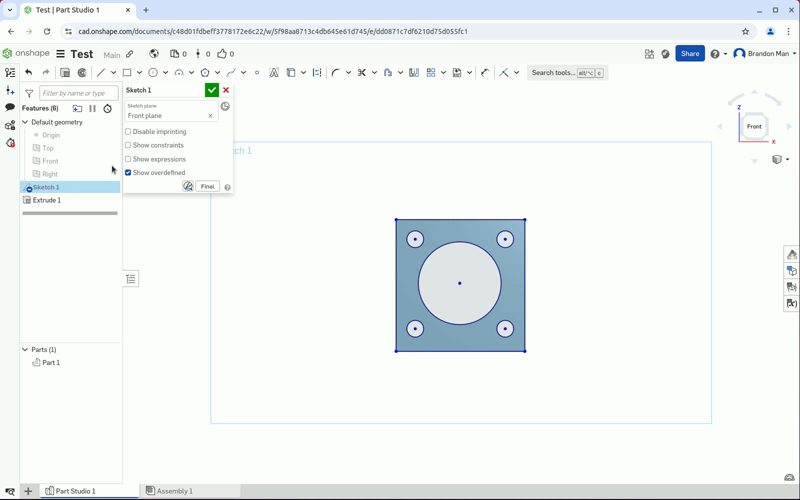
mouse_move(229, 92)
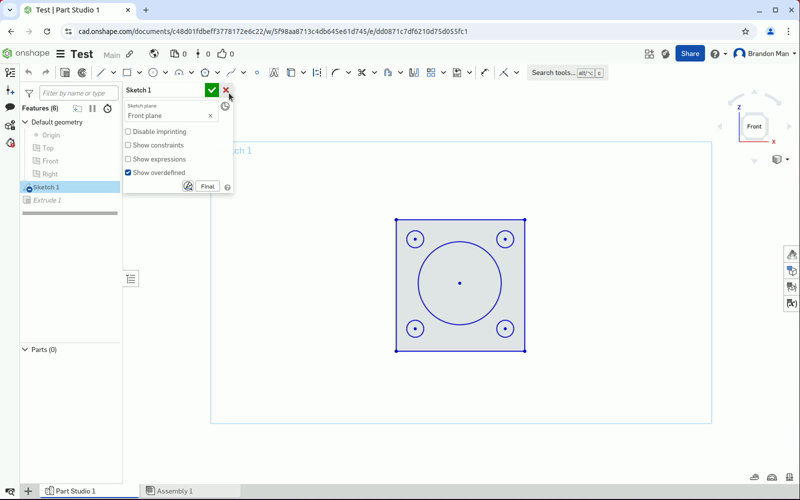
click(229, 92)
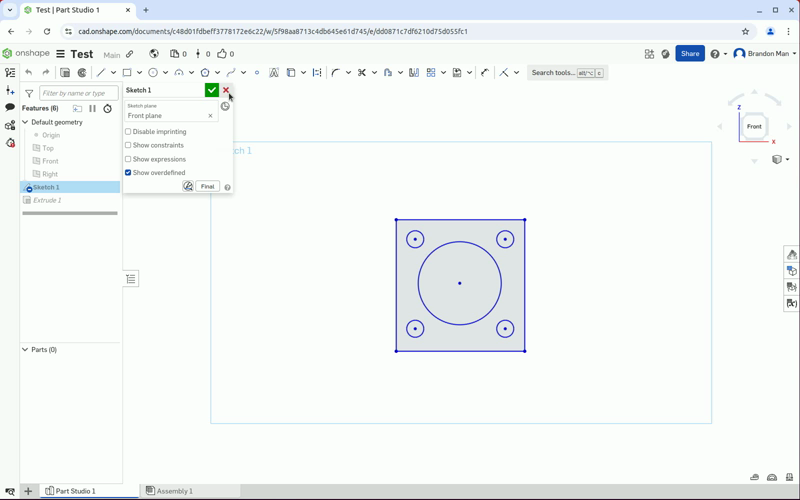
key(shift+s)
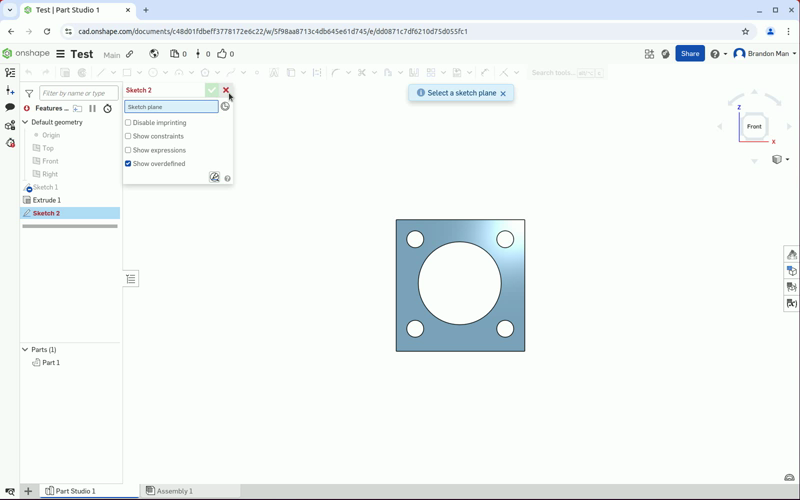
mouse_move(73, 163)
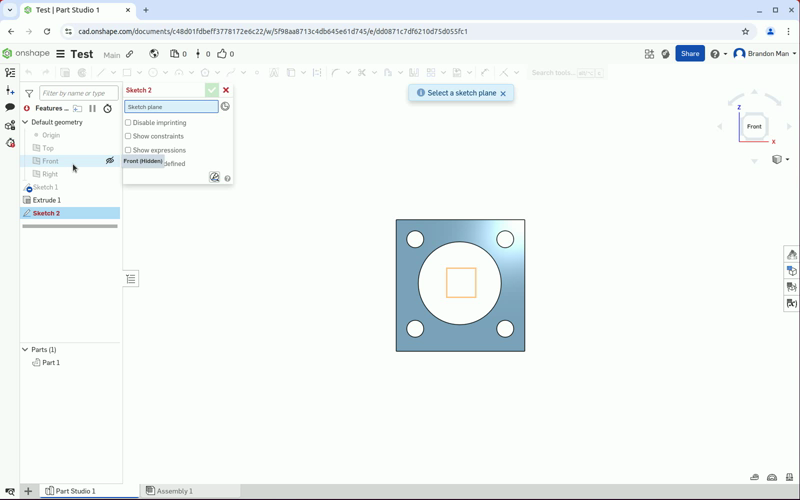
click(73, 163)
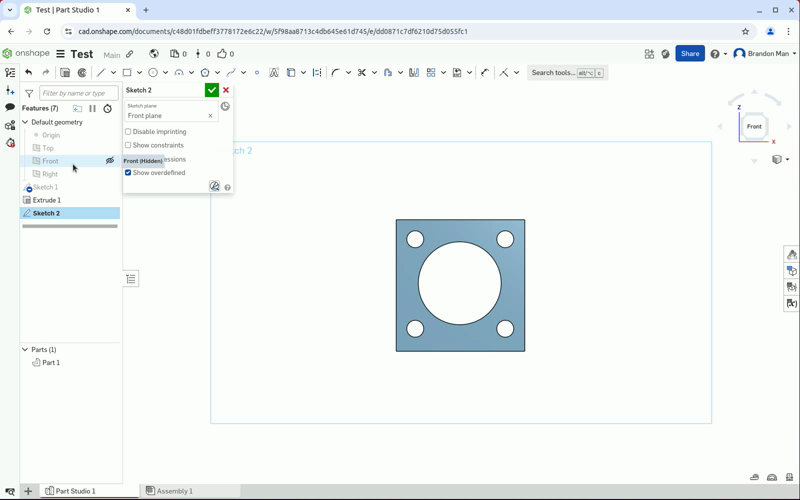
mouse_move(73, 352)
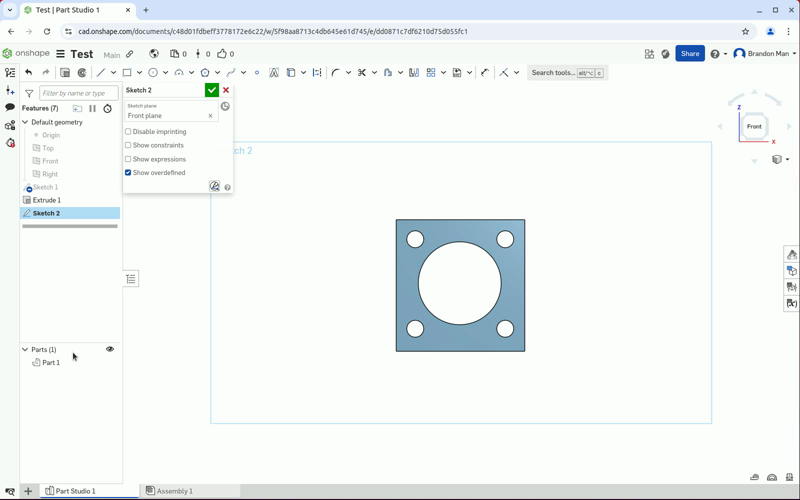
key(y)
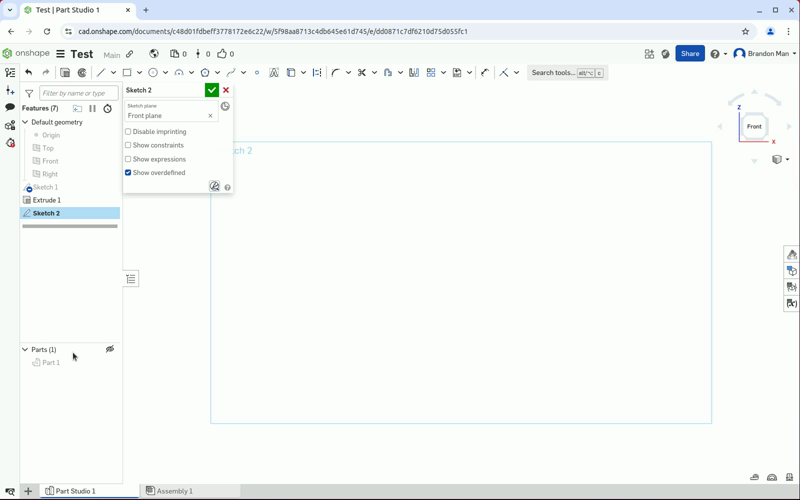
key(l)
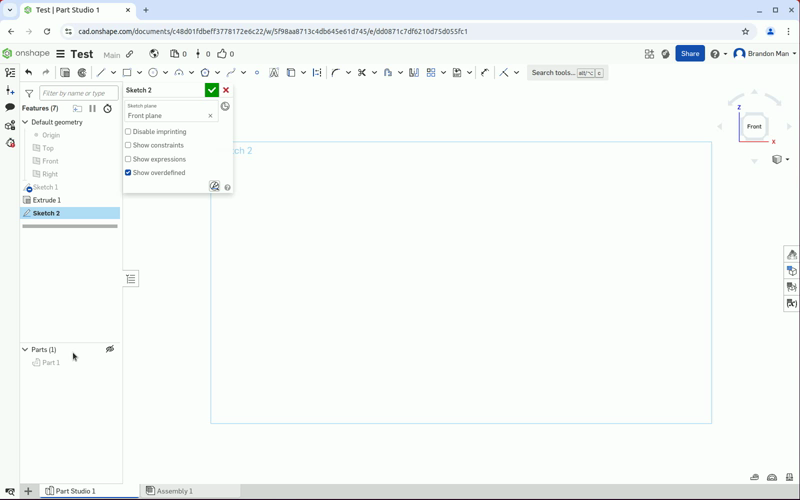
key_down(shift)
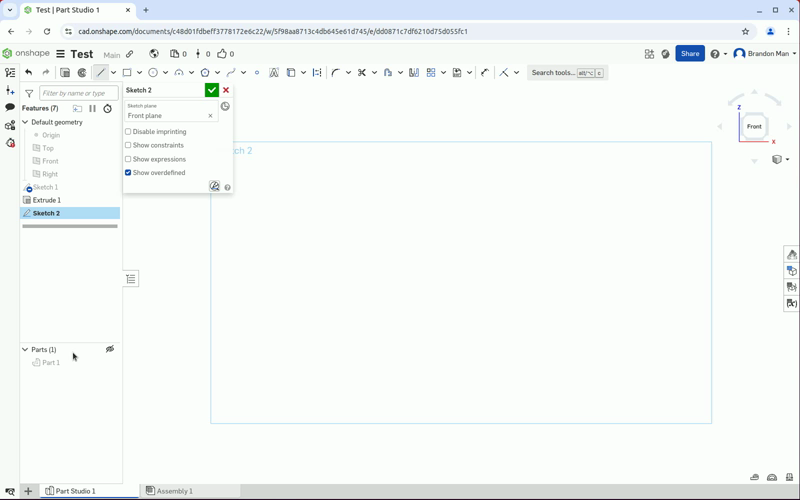
mouse_move(348, 382)
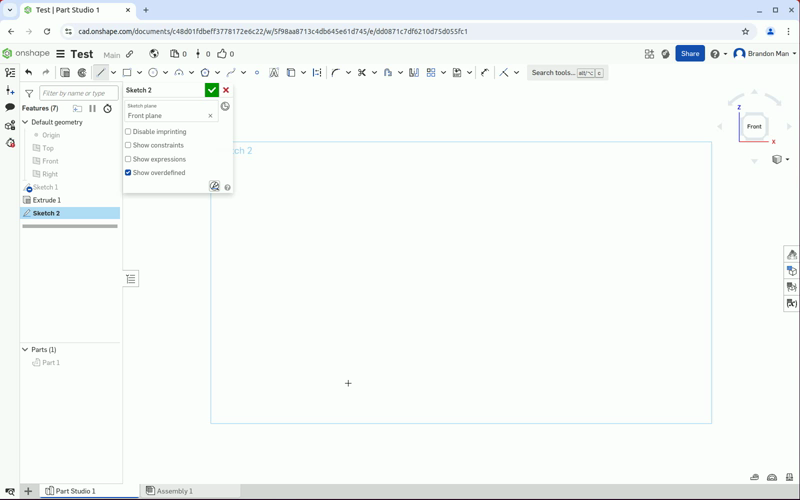
click(348, 382)
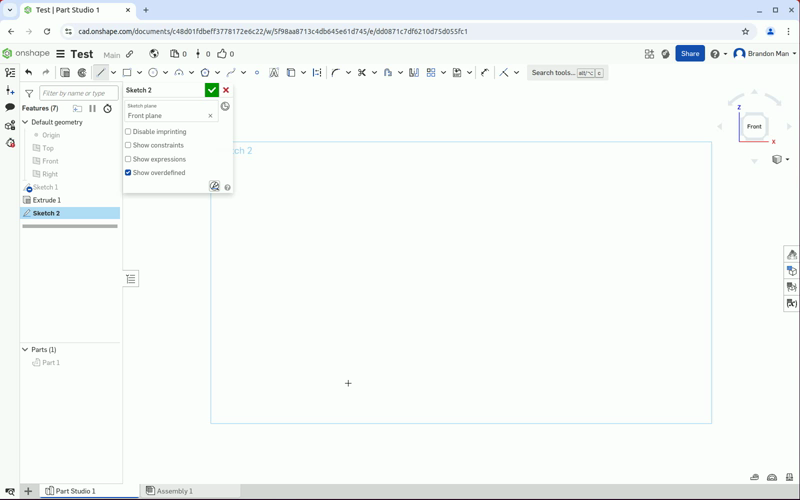
key_up(shift)
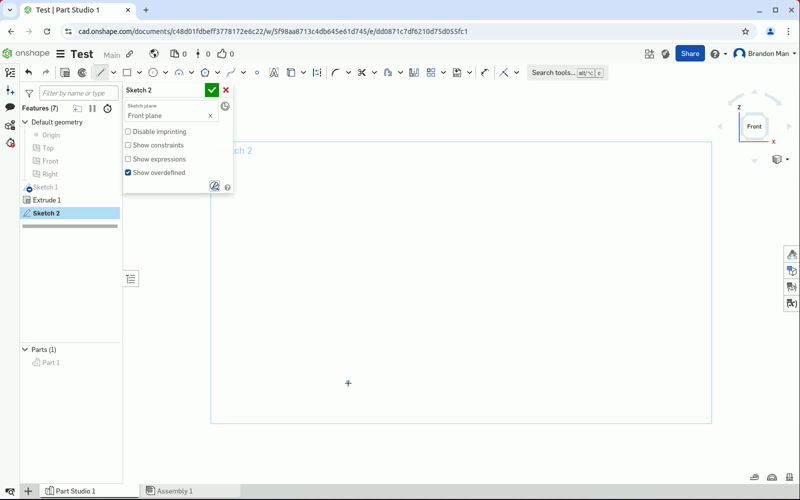
key_down(shift)
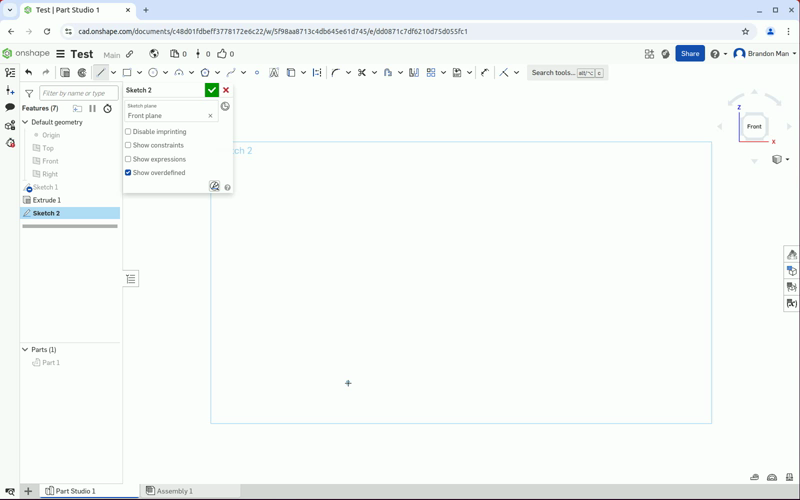
mouse_move(572, 382)
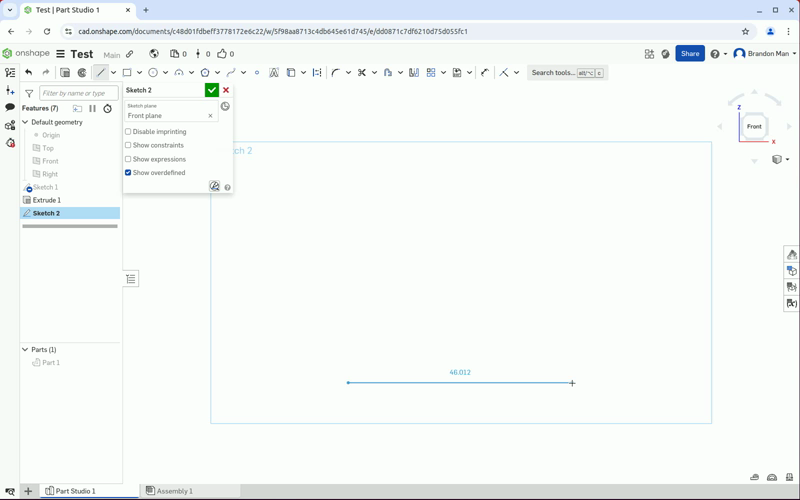
click(572, 382)
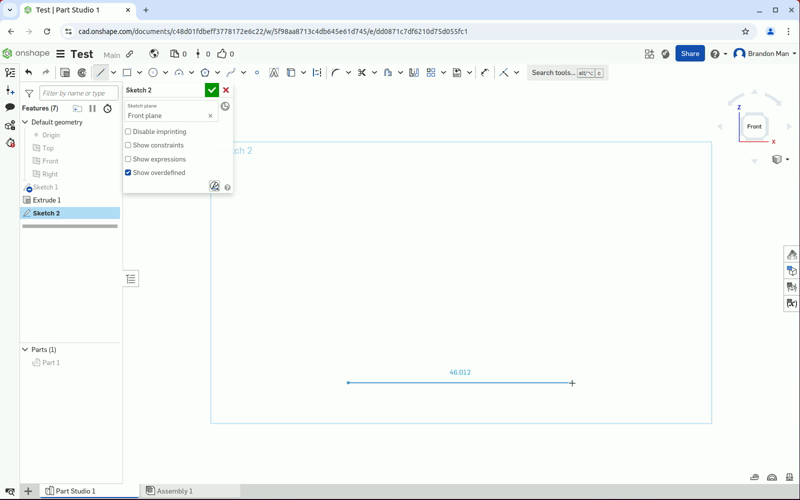
key_up(shift)
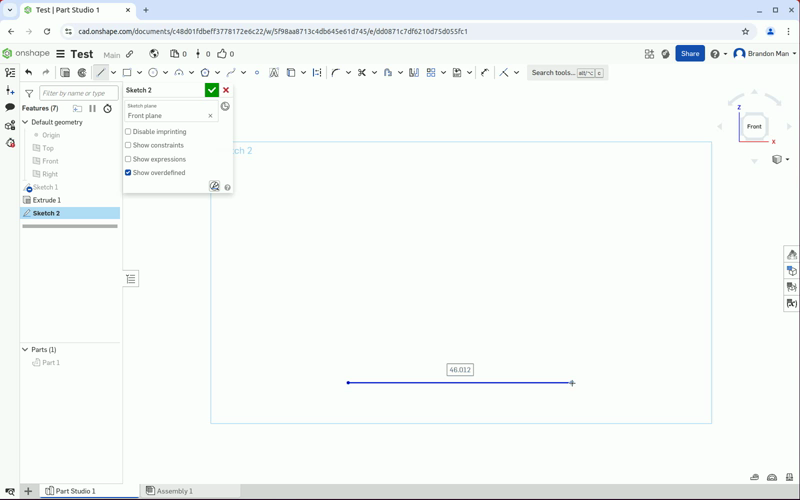
key_down(shift)
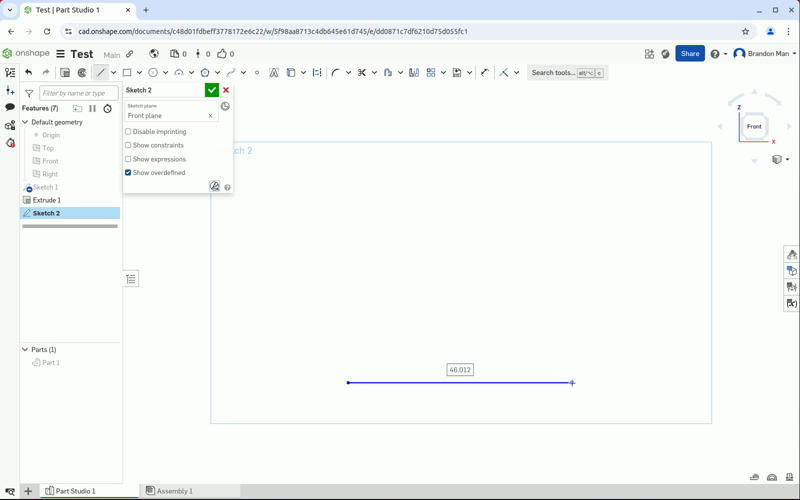
mouse_move(589, 382)
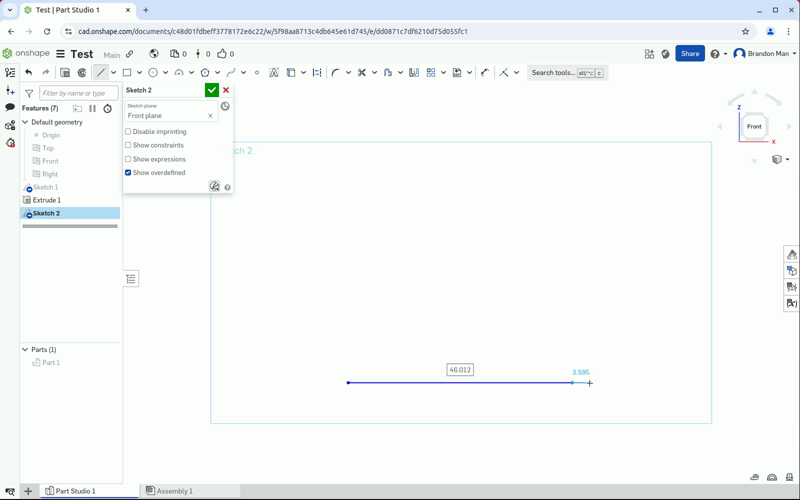
mouse_move(572, 349)
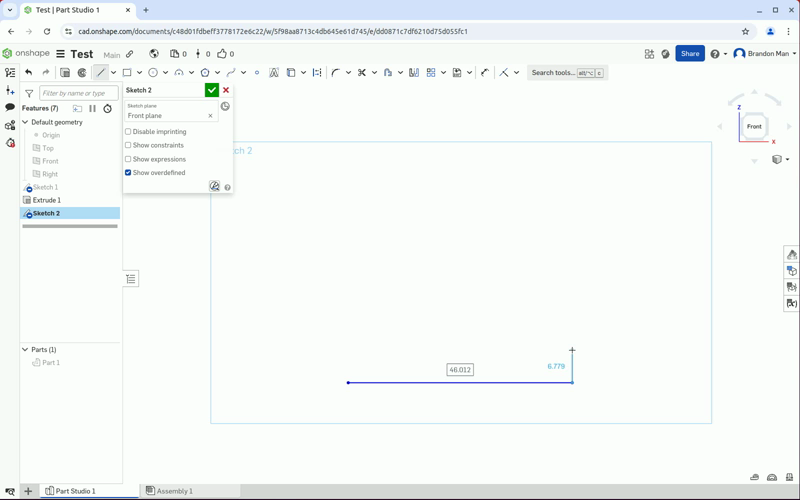
click(572, 349)
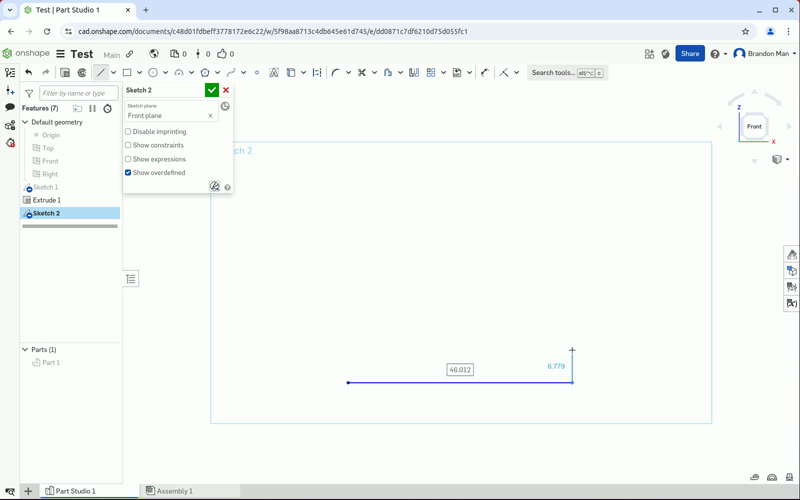
key_up(shift)
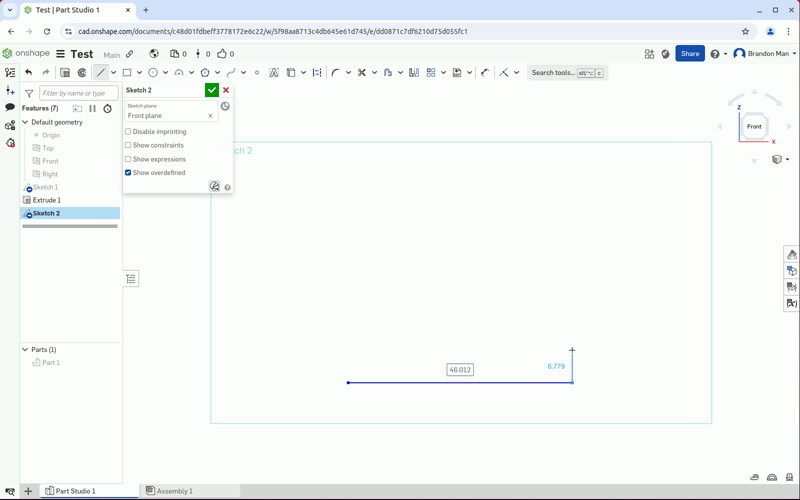
key_down(shift)
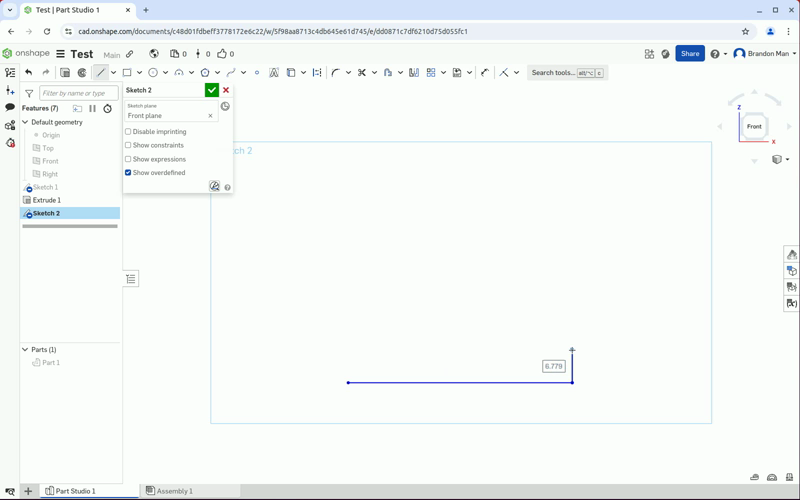
mouse_move(589, 349)
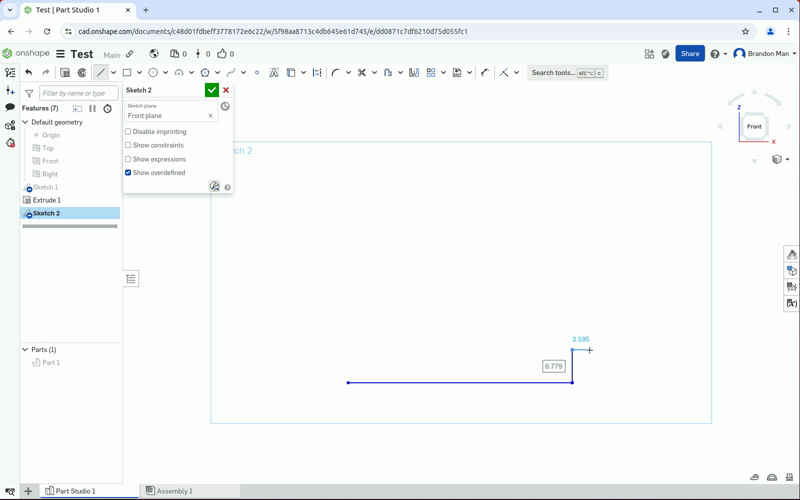
mouse_move(525, 349)
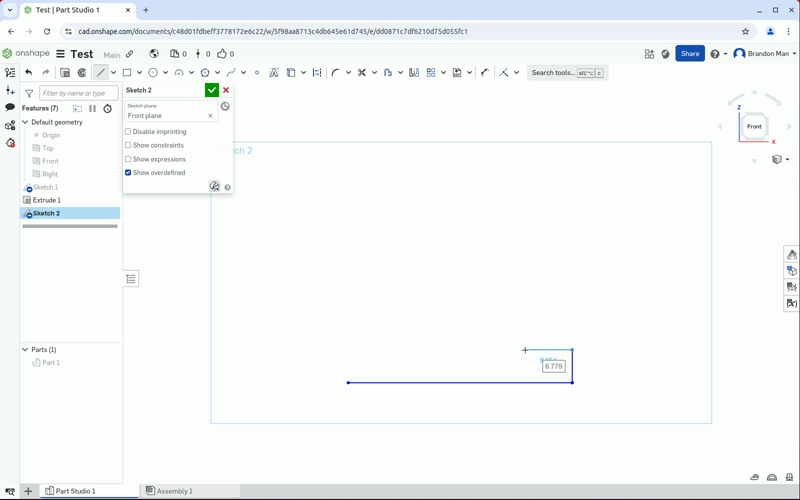
click(525, 349)
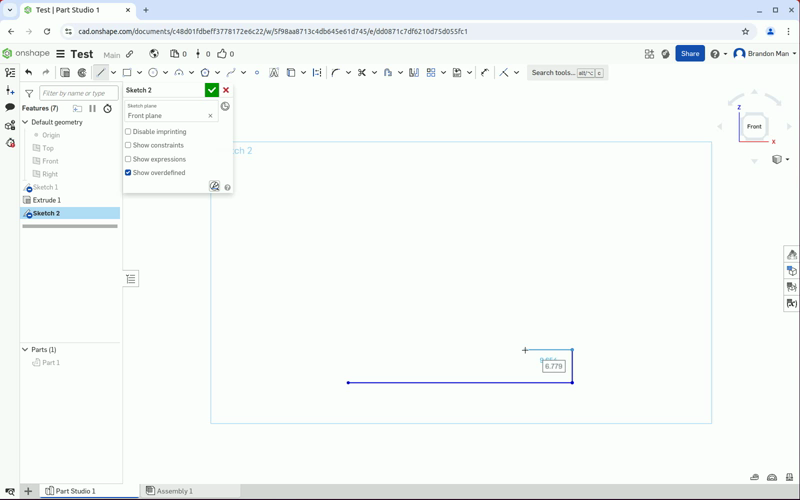
key_up(shift)
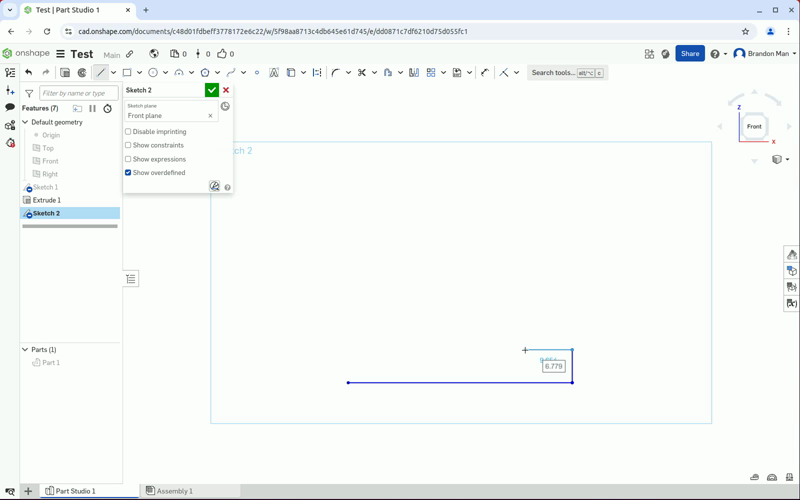
key_down(shift)
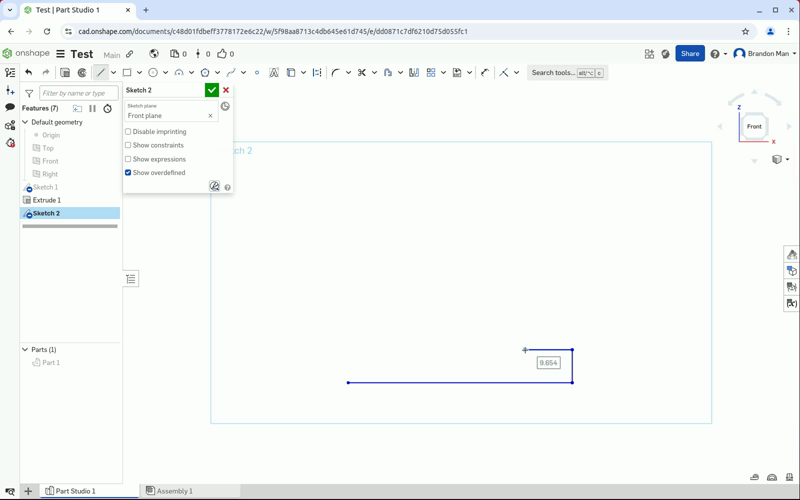
mouse_move(395, 349)
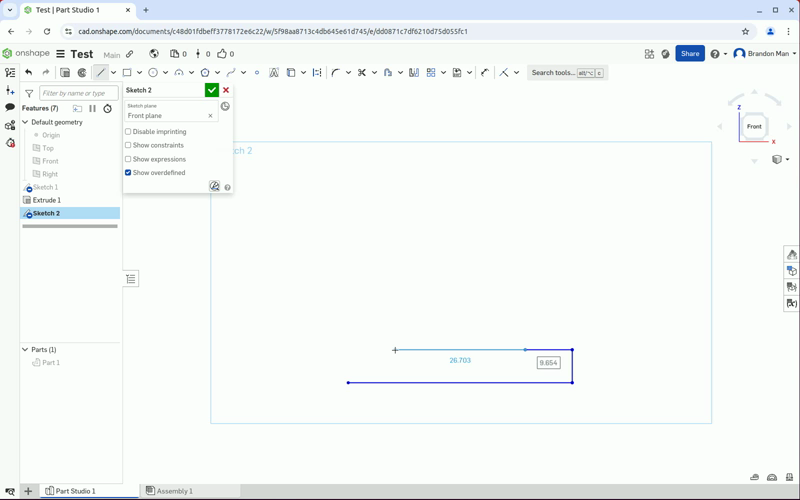
click(395, 349)
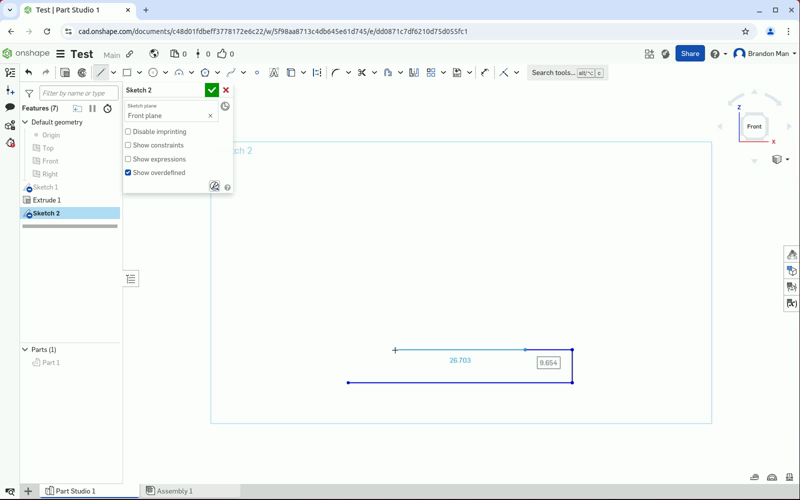
key_up(shift)
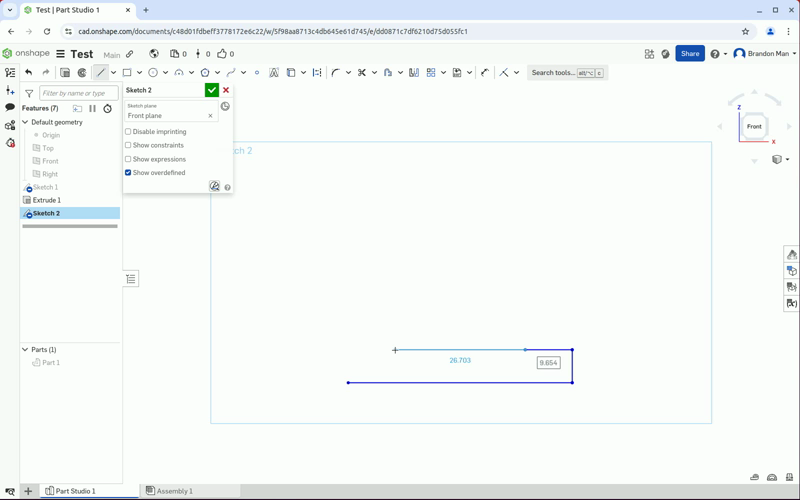
key_down(shift)
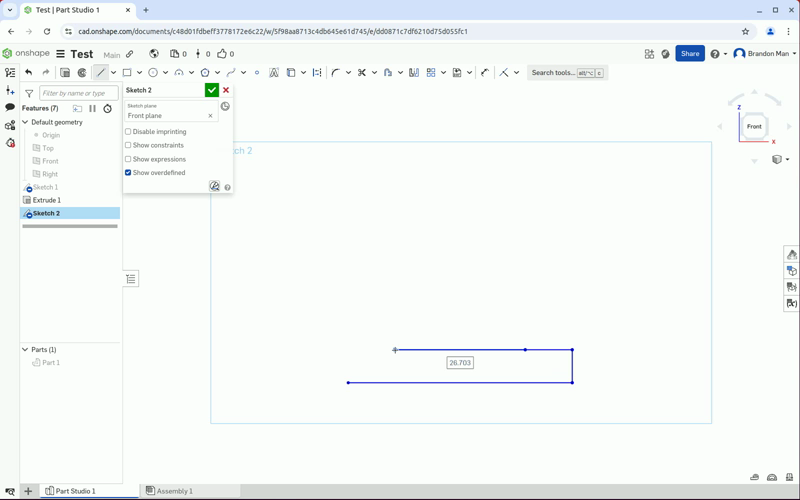
mouse_move(425, 349)
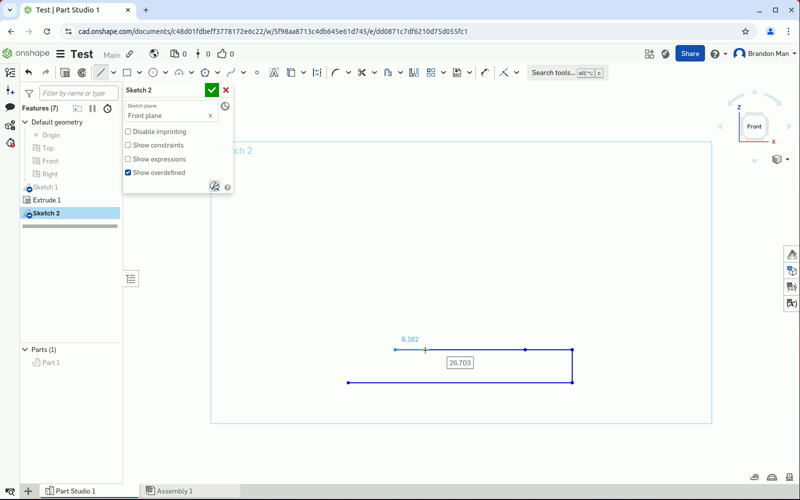
mouse_move(348, 349)
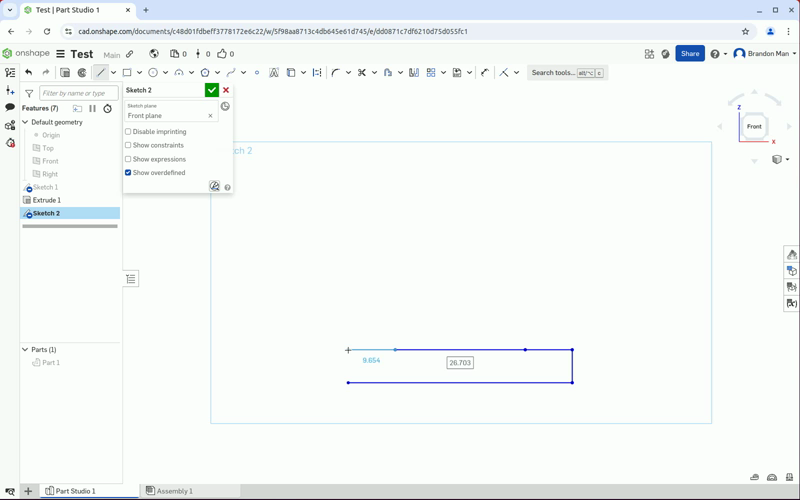
click(348, 349)
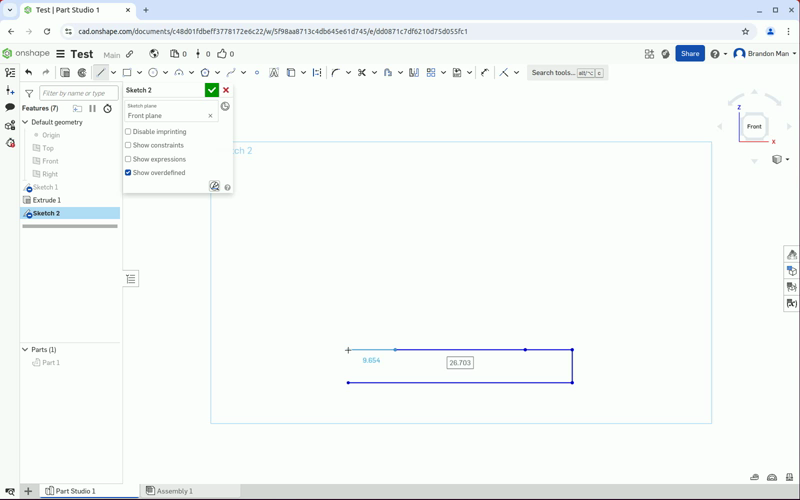
key_up(shift)
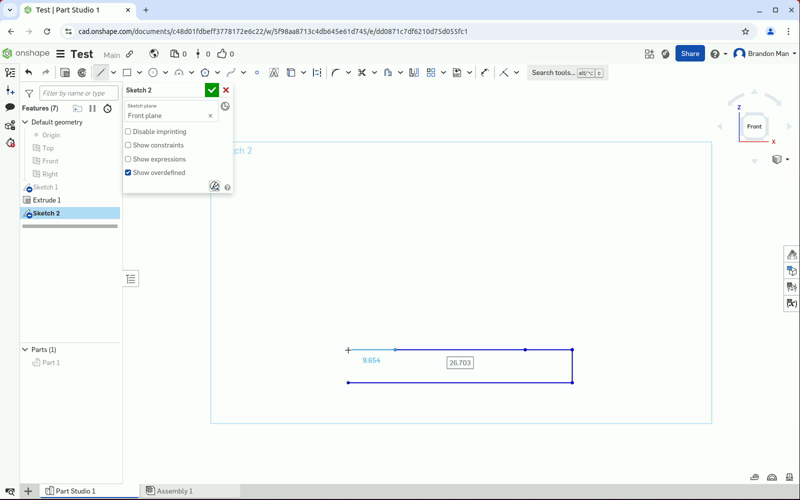
mouse_move(378, 349)
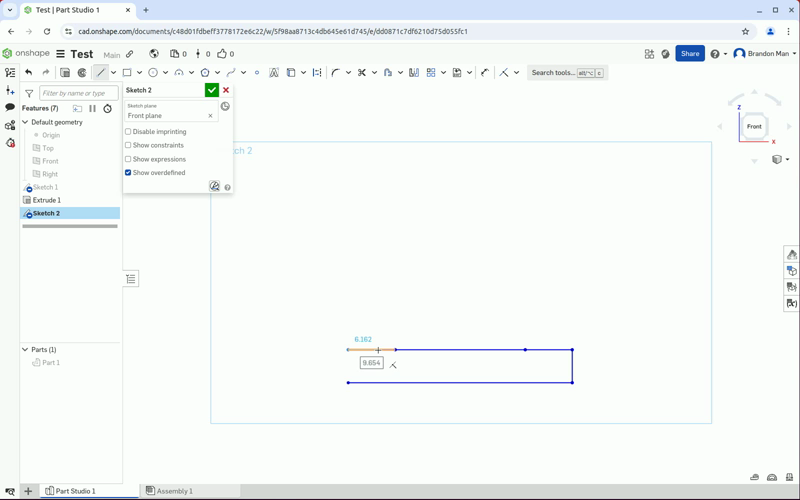
key_down(shift)
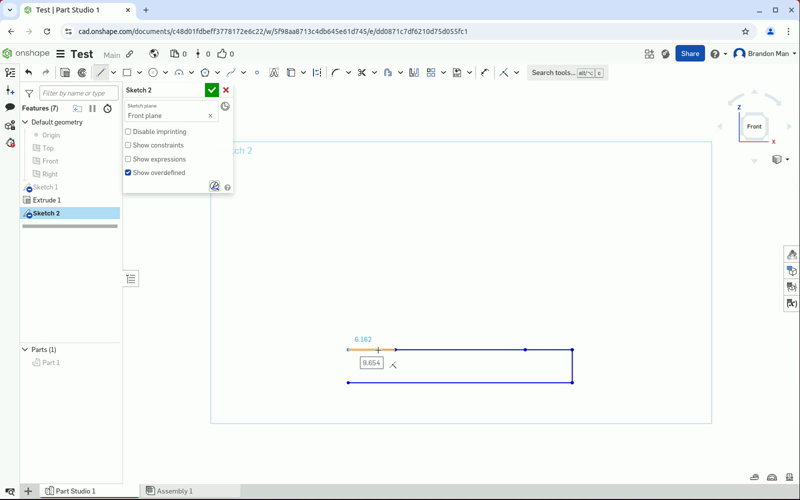
mouse_move(348, 382)
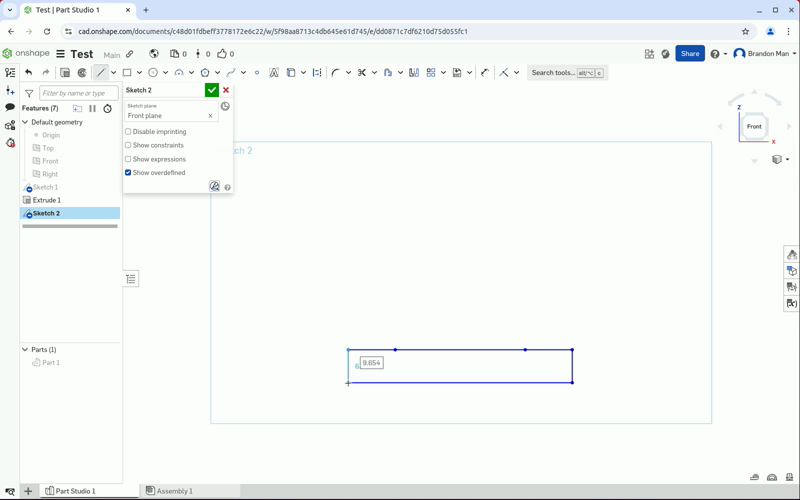
key_up(shift)
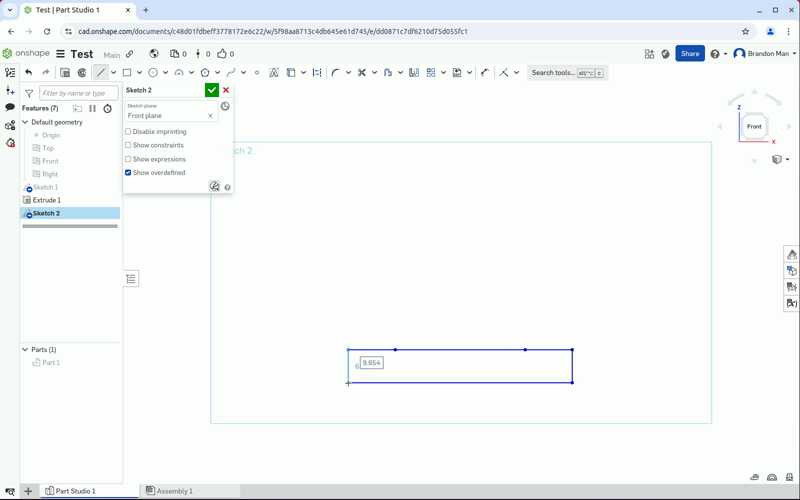
click(348, 382)
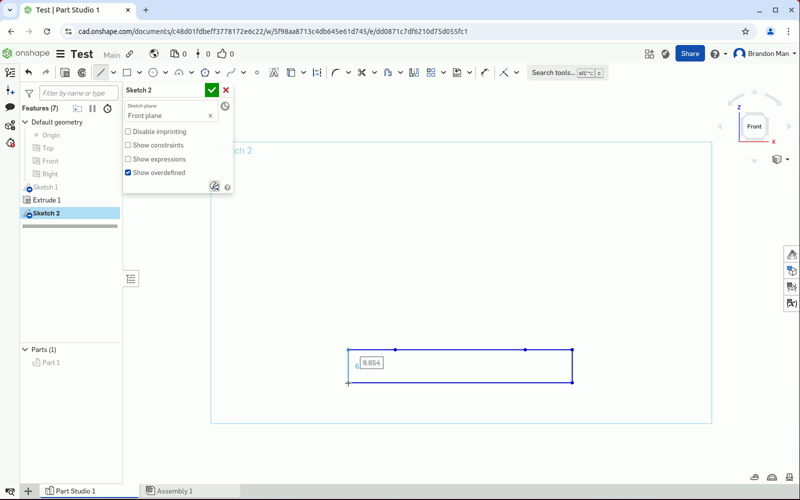
key(esc)
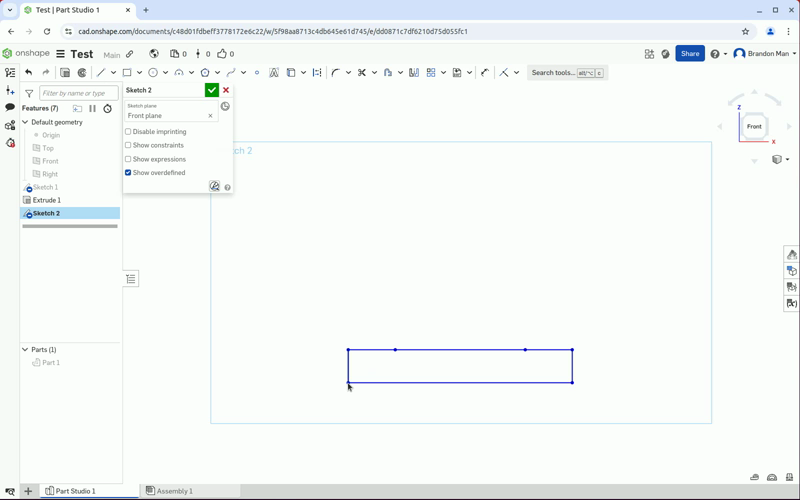
mouse_move(542, 376)
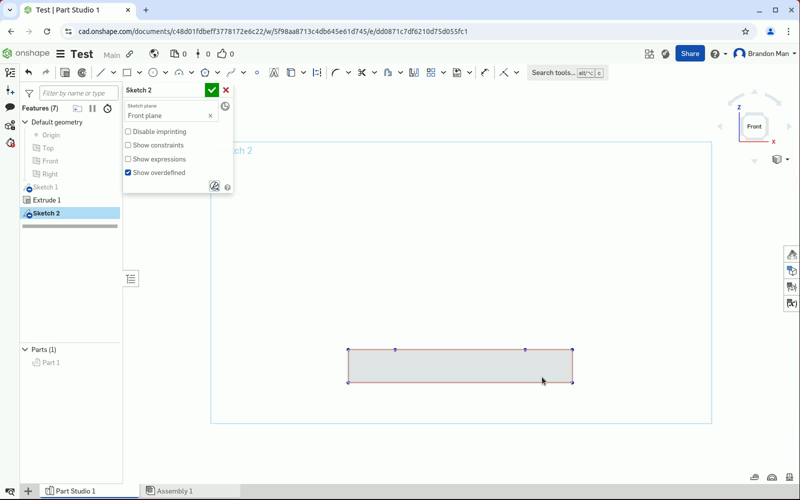
click(542, 376)
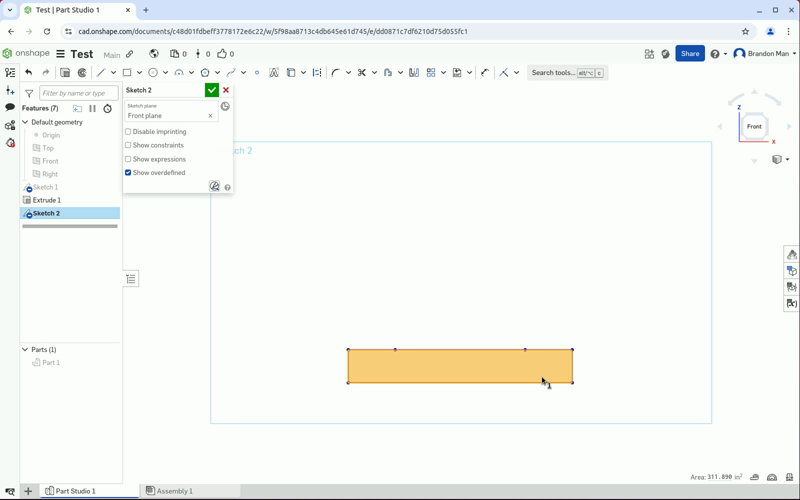
mouse_move(73, 352)
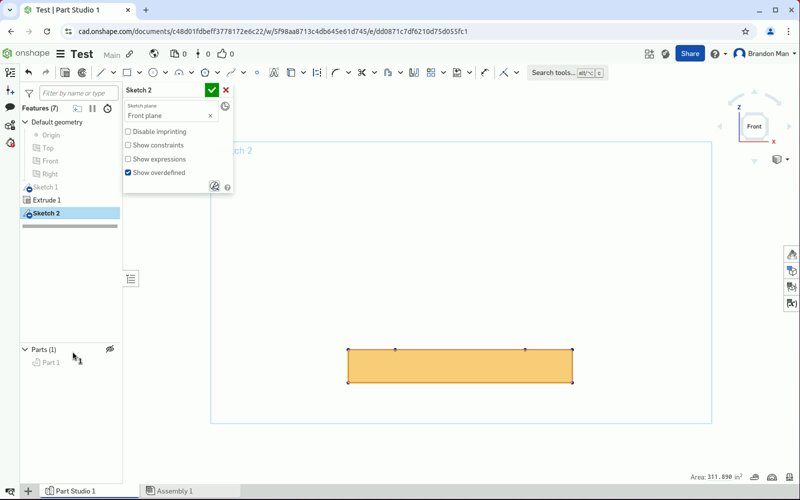
key(shift+y)
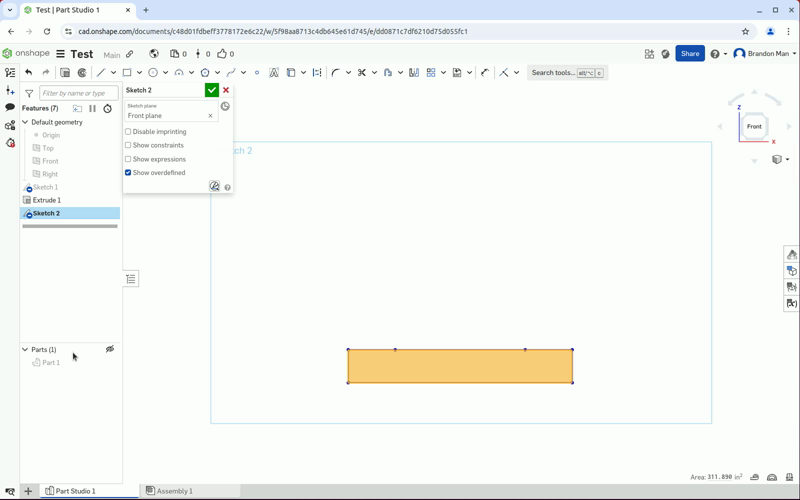
key(shift+e)
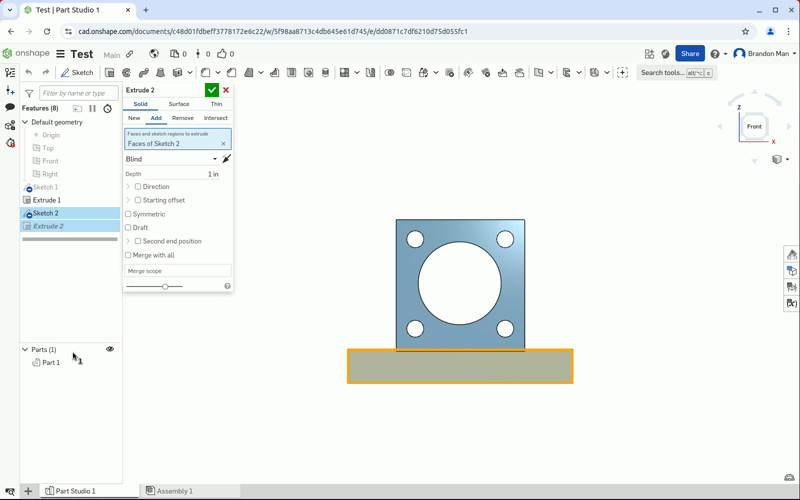
mouse_move(143, 106)
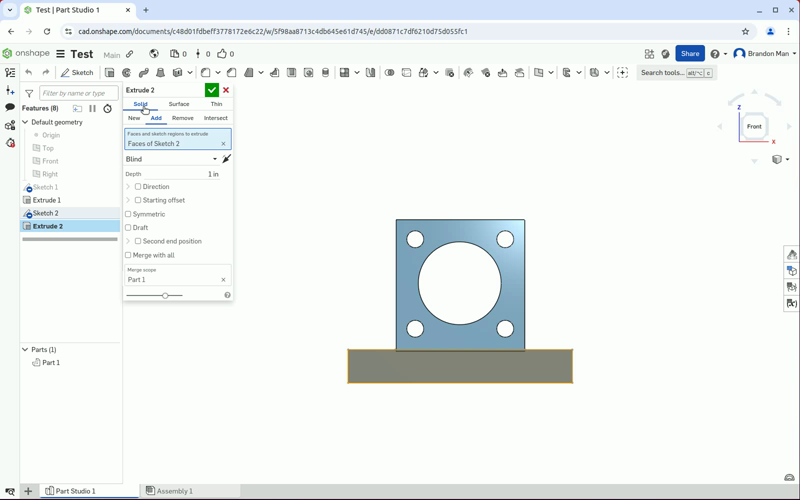
click(143, 106)
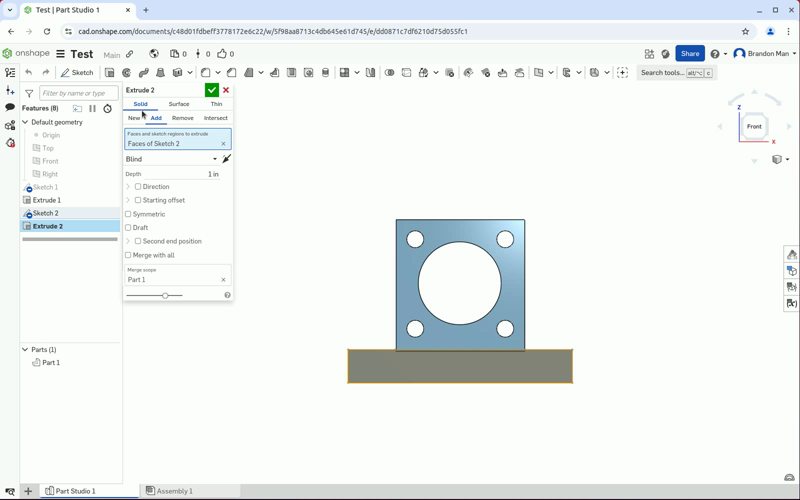
mouse_move(137, 120)
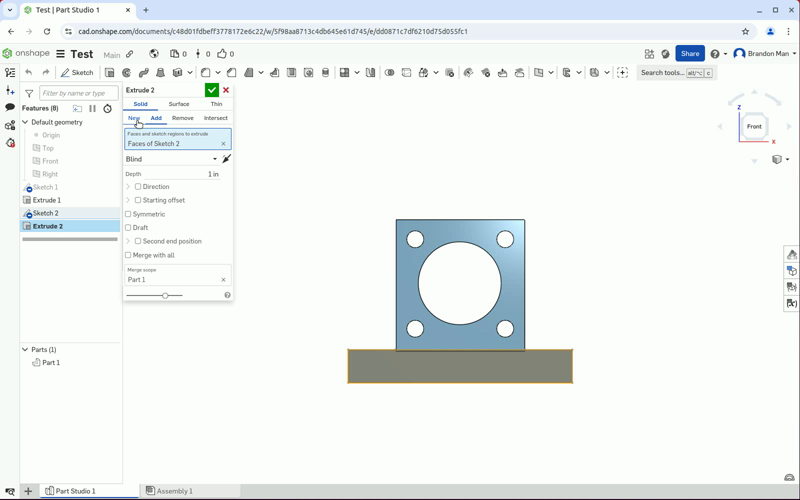
click(137, 120)
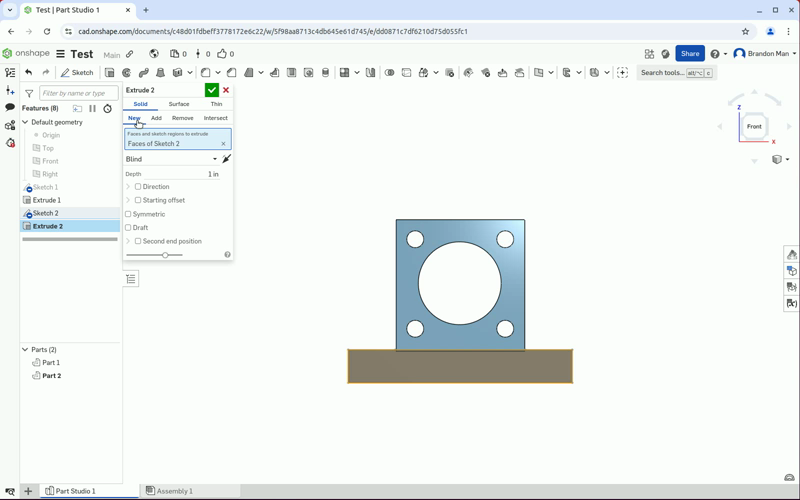
key(tab, 4)
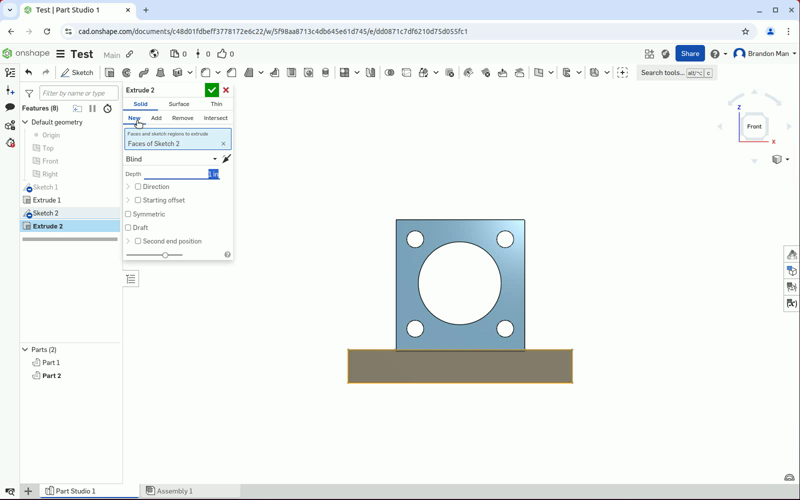
text(13.239)
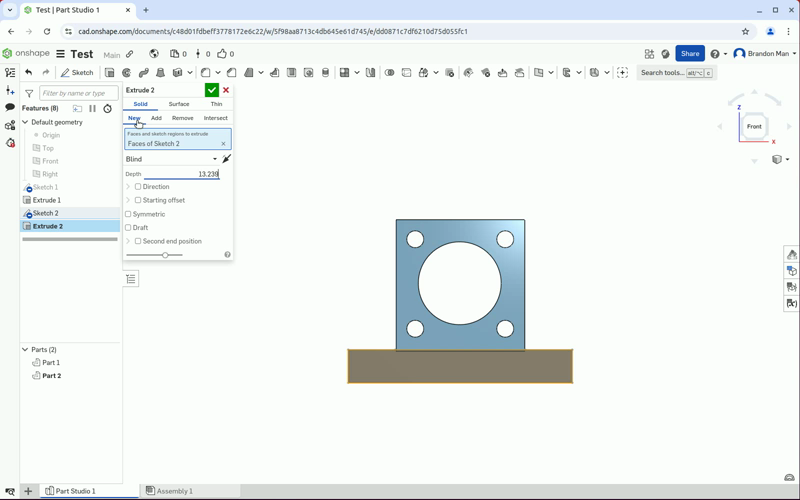
key(enter)
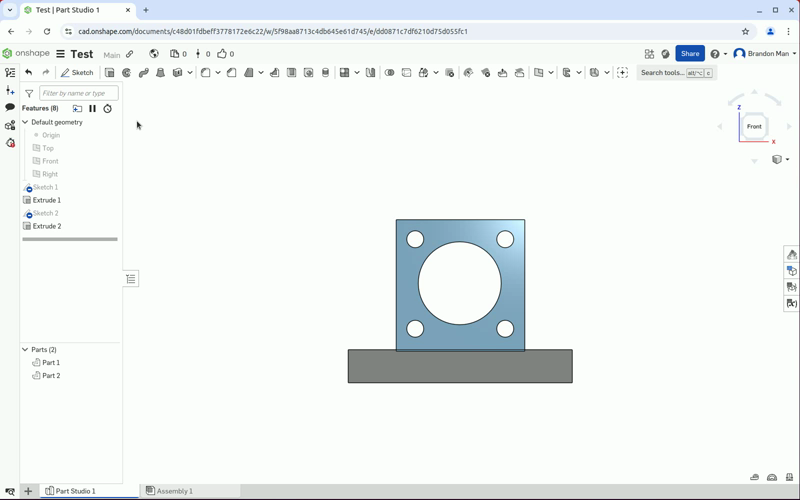
key(shift+h)
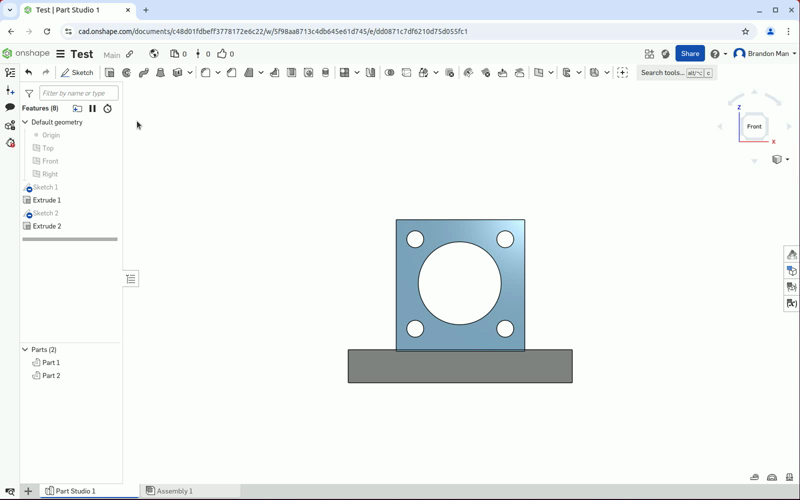
key(shift+h)
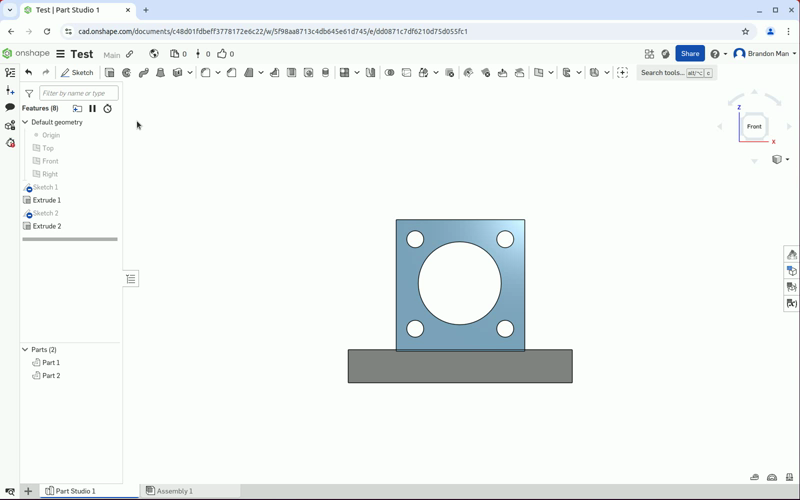
mouse_move(73, 189)
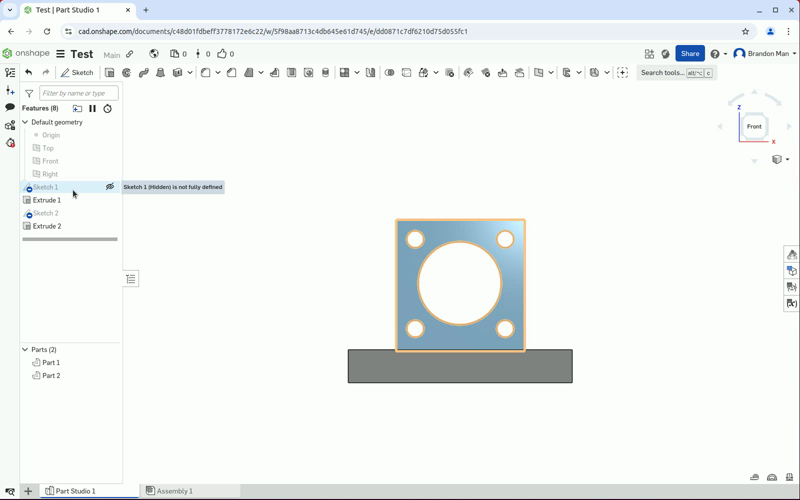
click(73, 189)
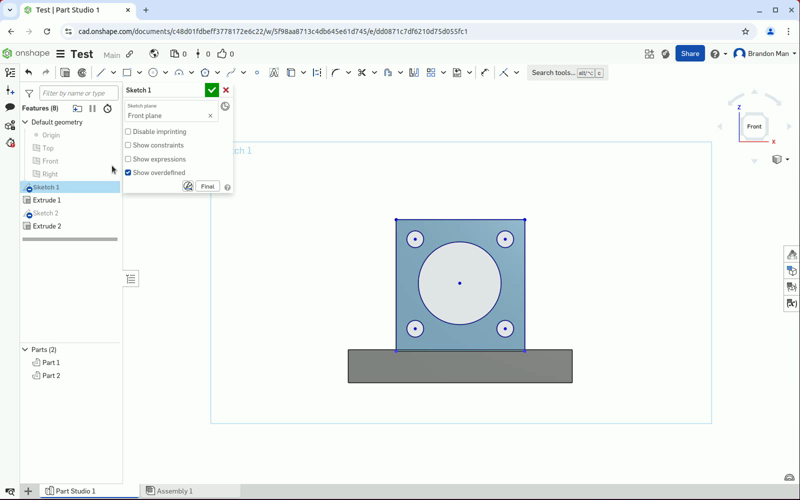
mouse_move(229, 92)
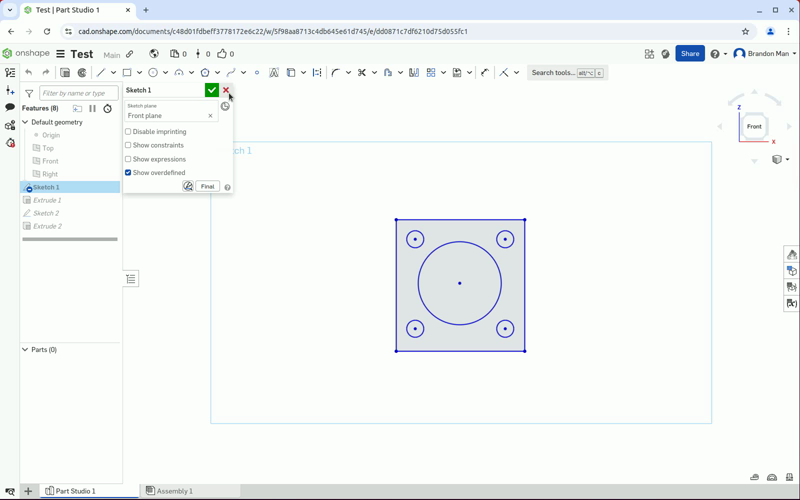
click(229, 92)
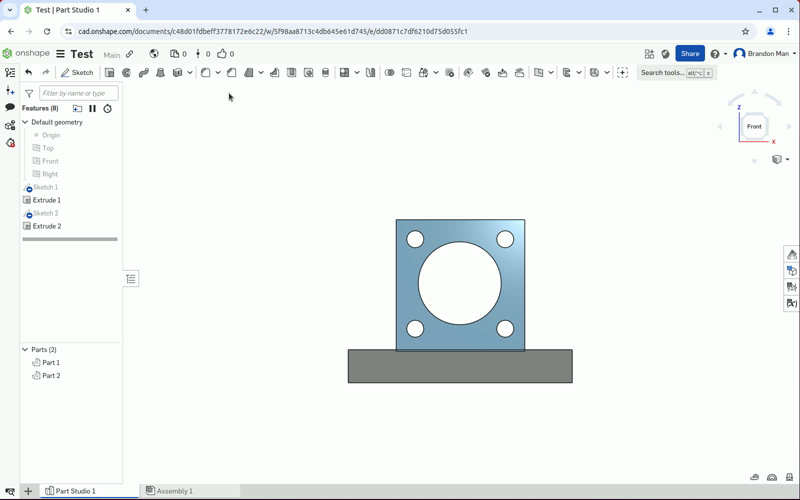
mouse_move(541, 75)
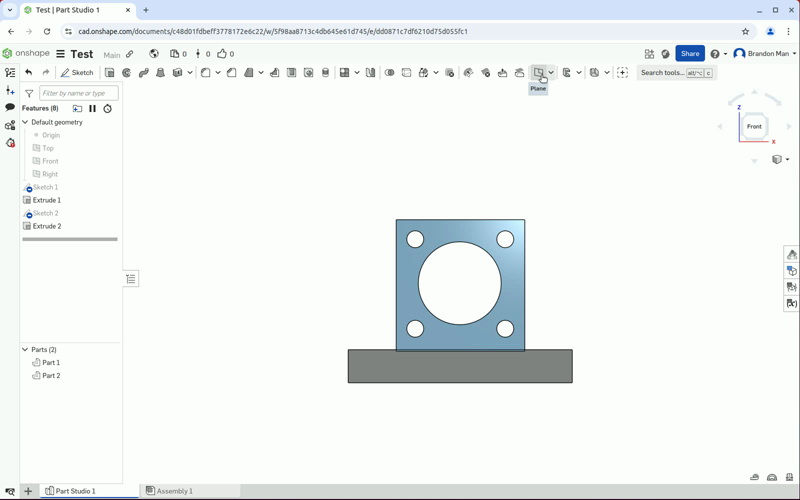
click(541, 75)
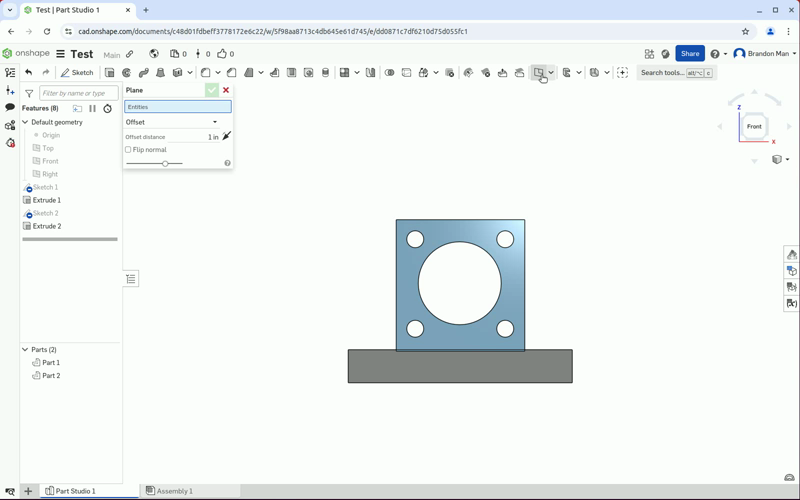
mouse_move(73, 163)
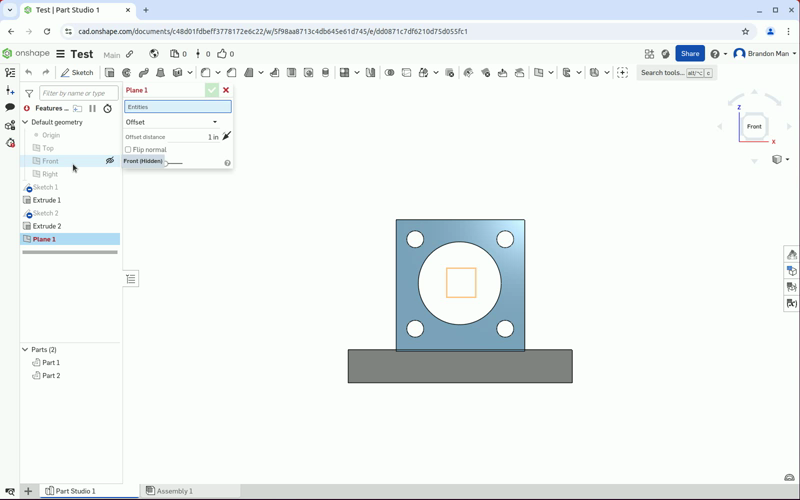
click(73, 163)
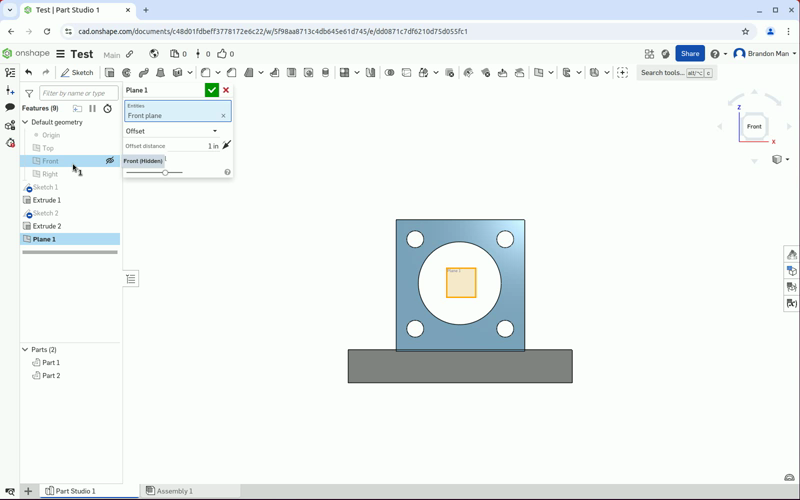
key(tab, 2)
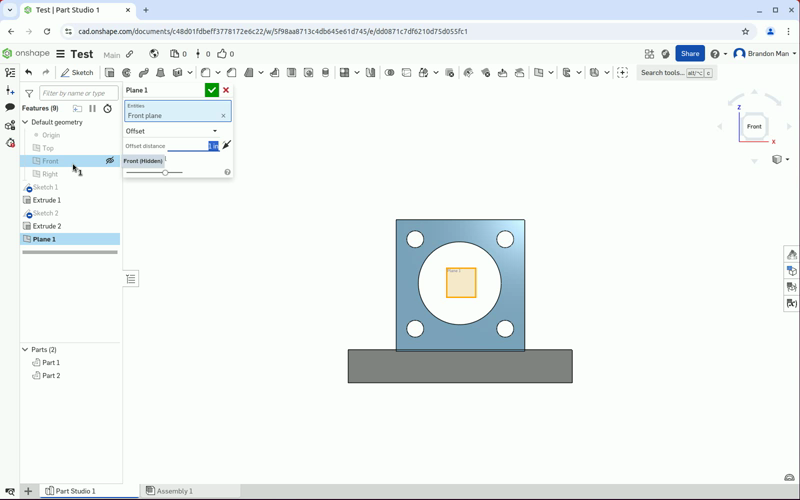
text(13.249)
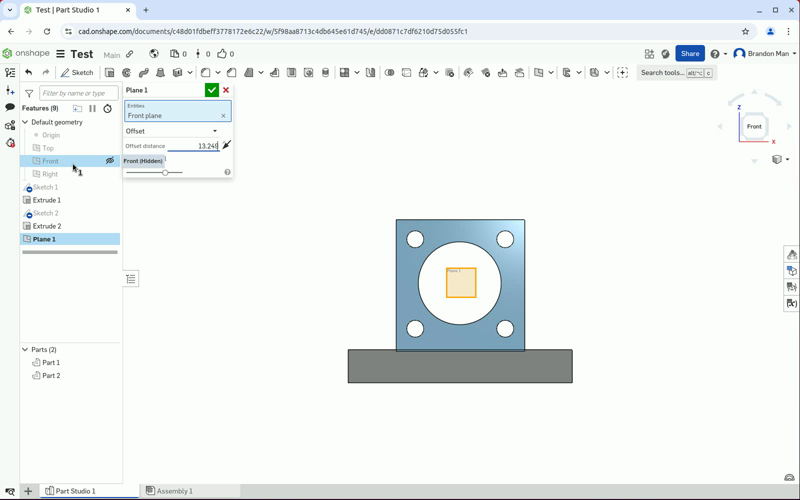
key(enter, 2)
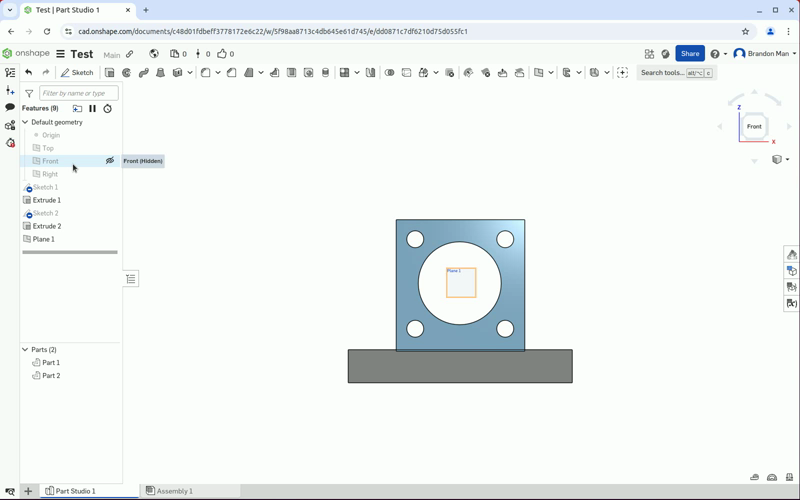
key(shift+s)
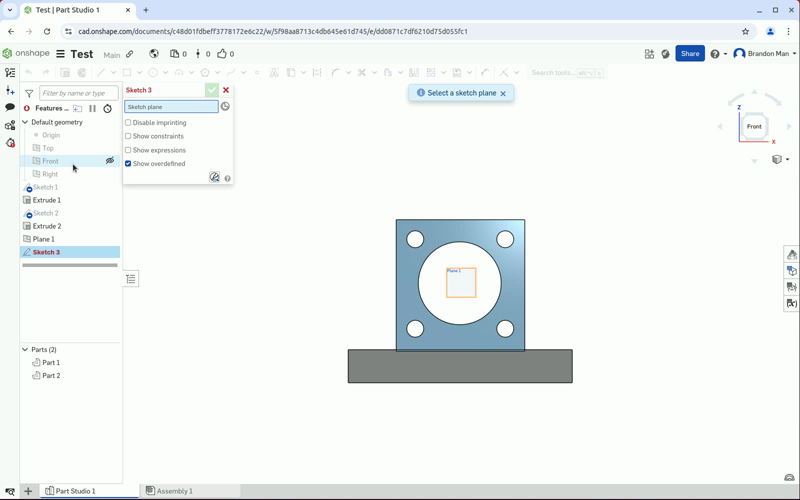
mouse_move(73, 241)
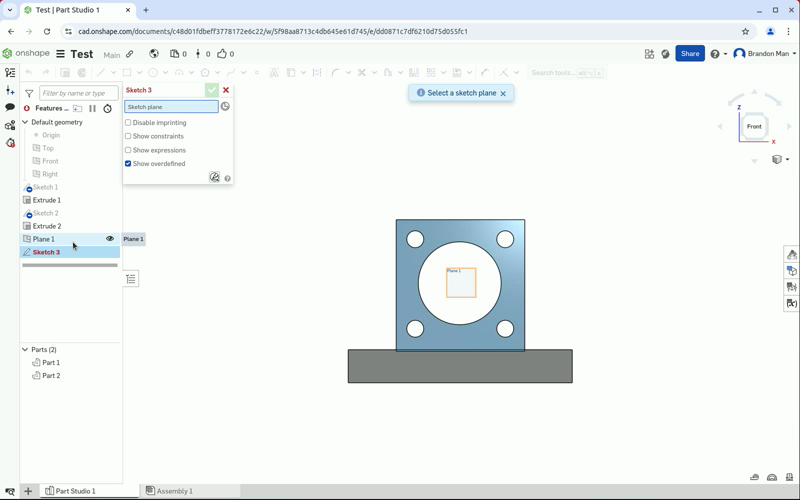
click(73, 241)
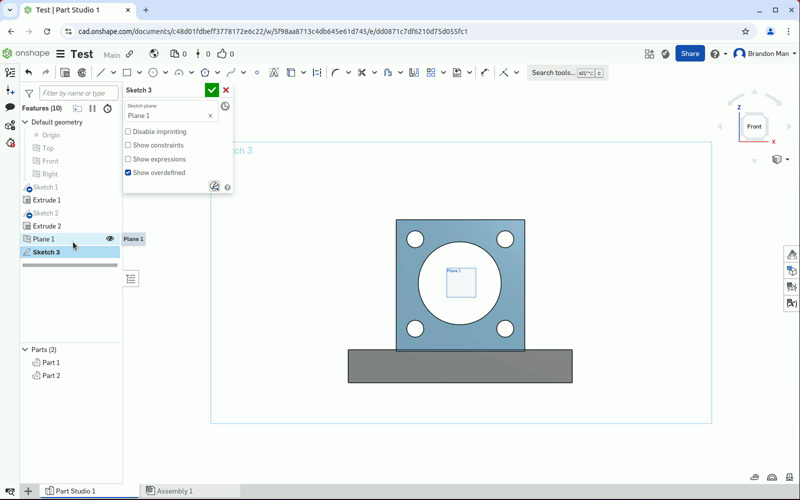
mouse_move(73, 352)
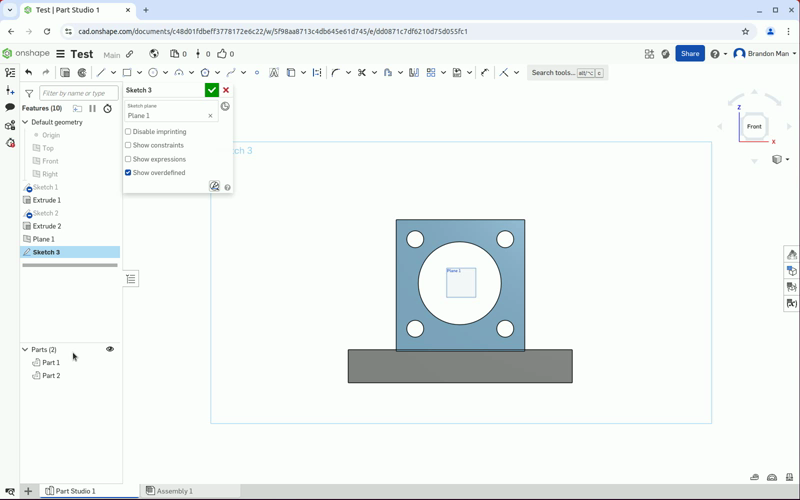
key(y)
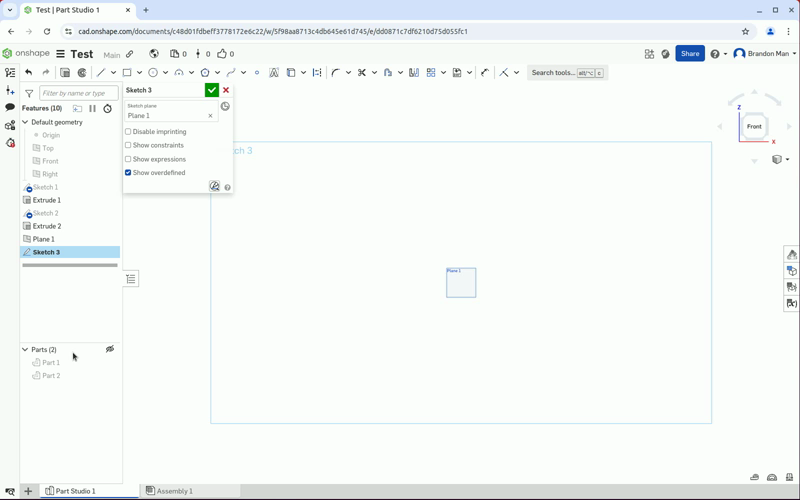
key(c)
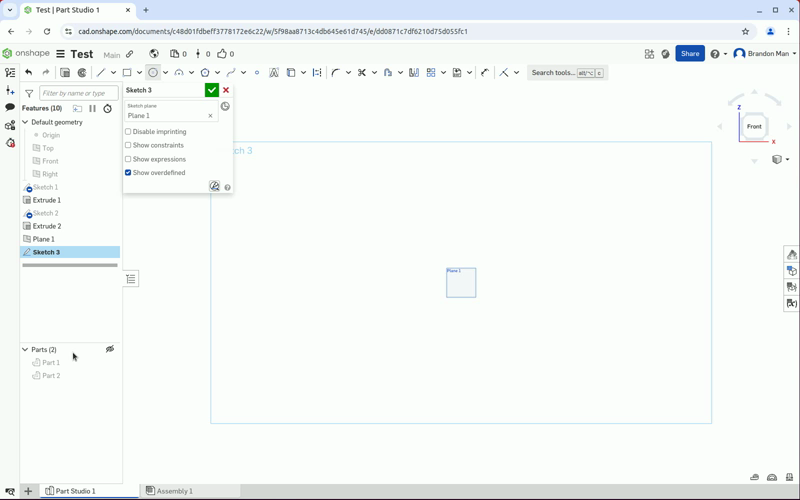
key_down(shift)
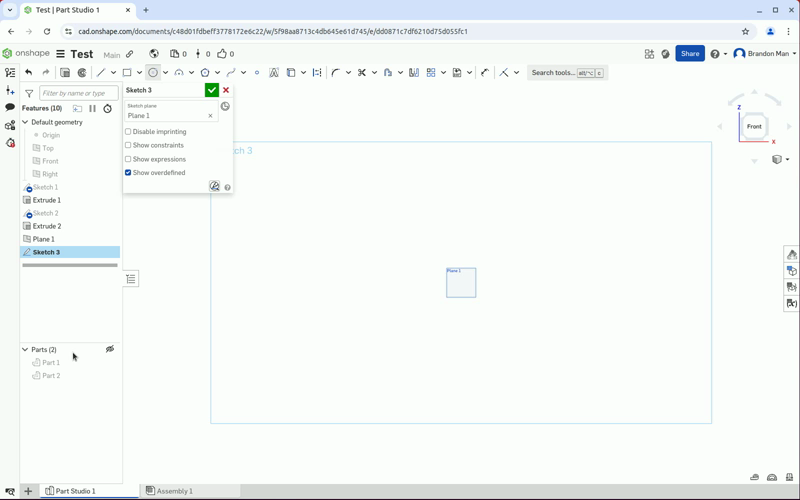
mouse_move(461, 282)
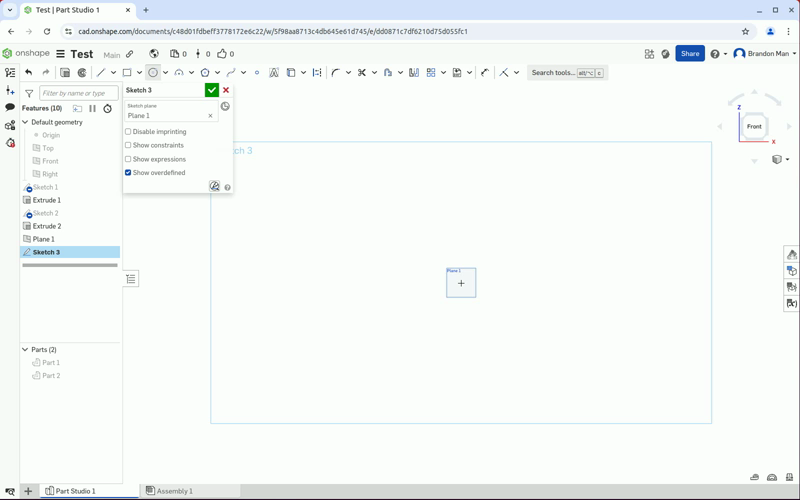
click(461, 282)
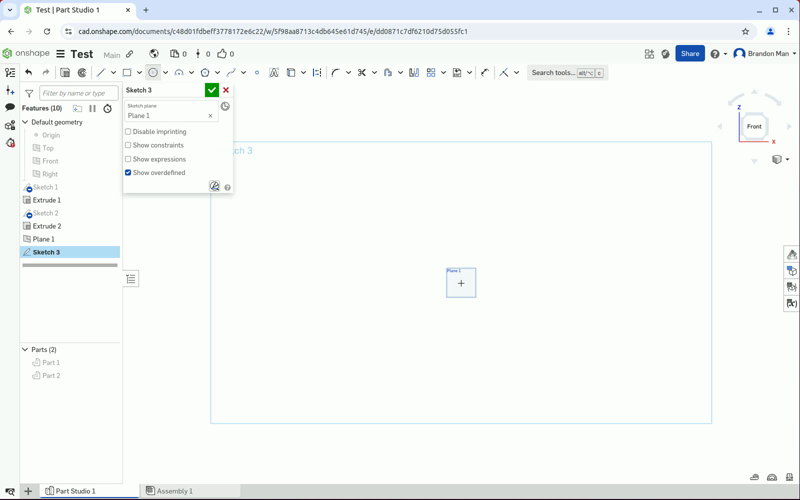
key_up(shift)
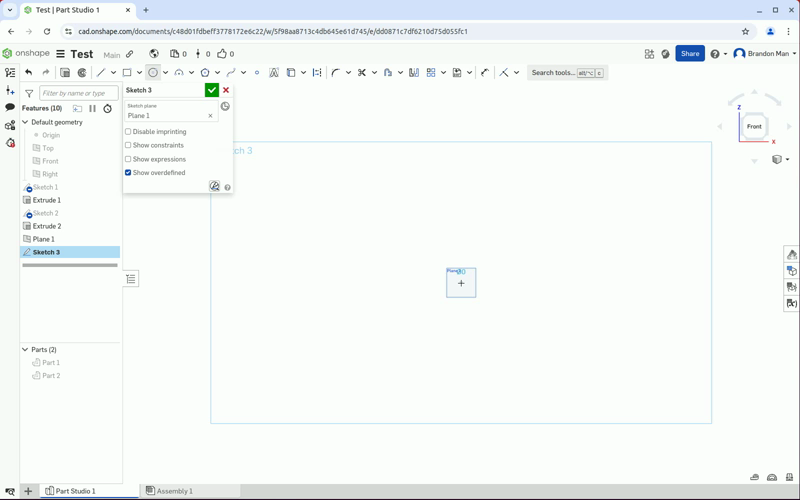
mouse_move(510, 282)
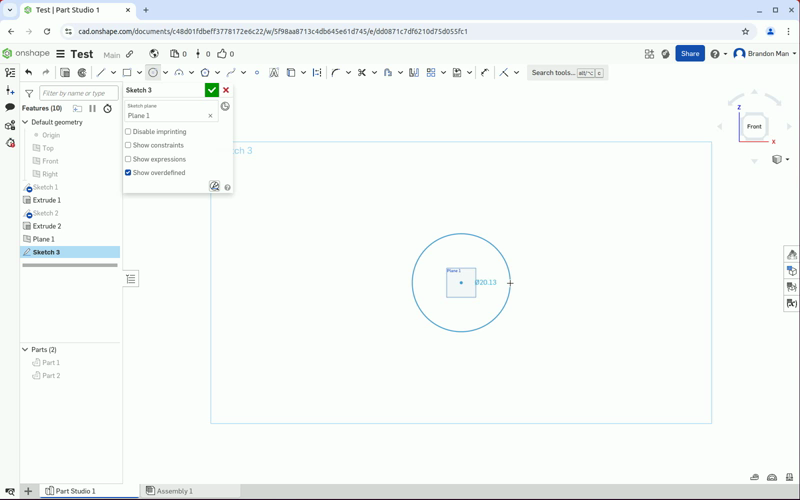
click(510, 282)
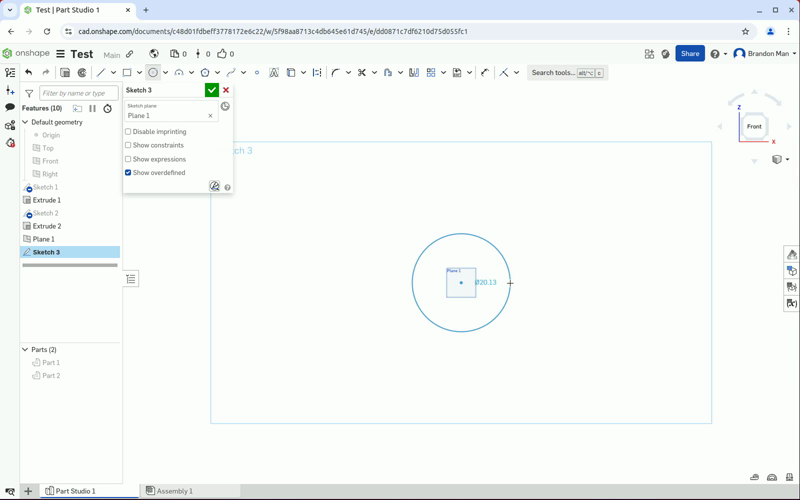
key(esc)
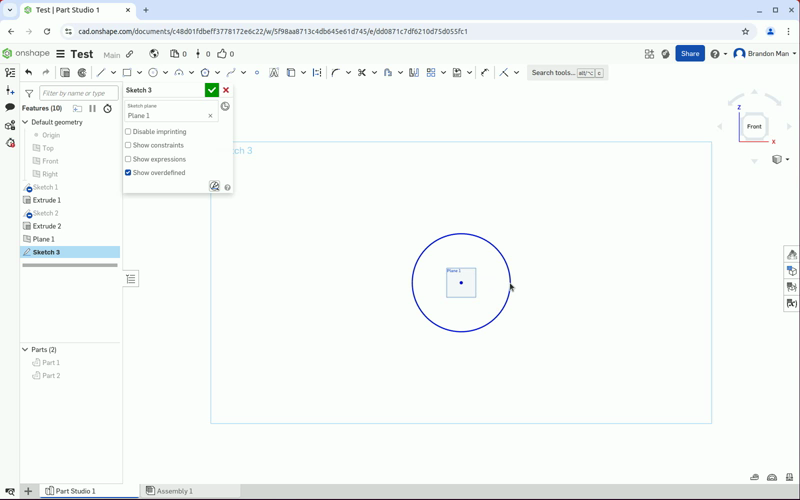
key(c)
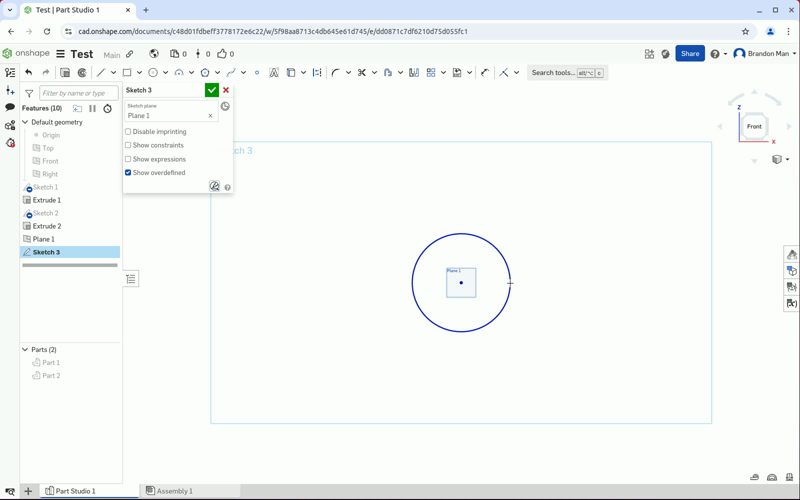
key_down(shift)
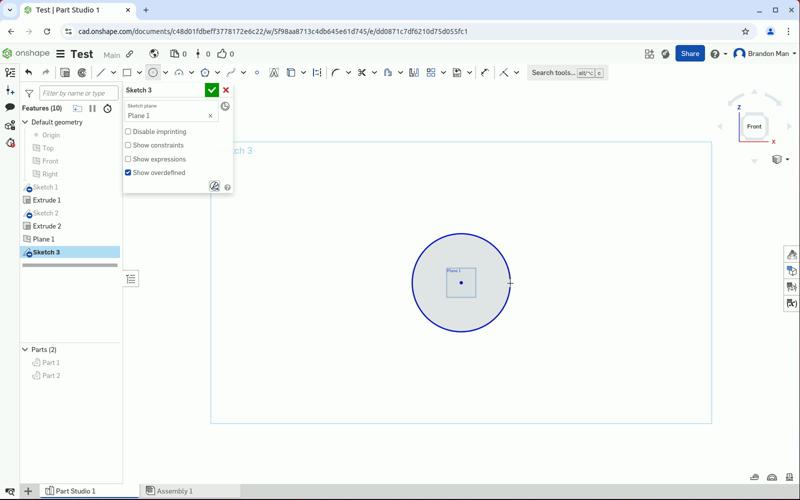
mouse_move(461, 282)
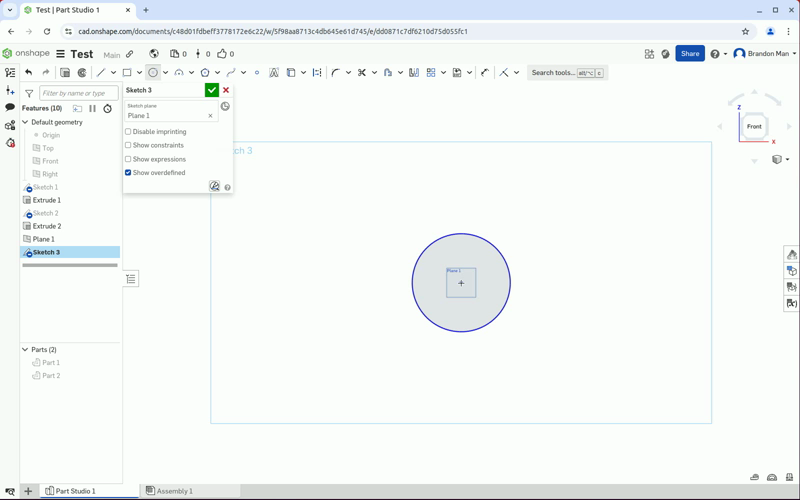
click(461, 282)
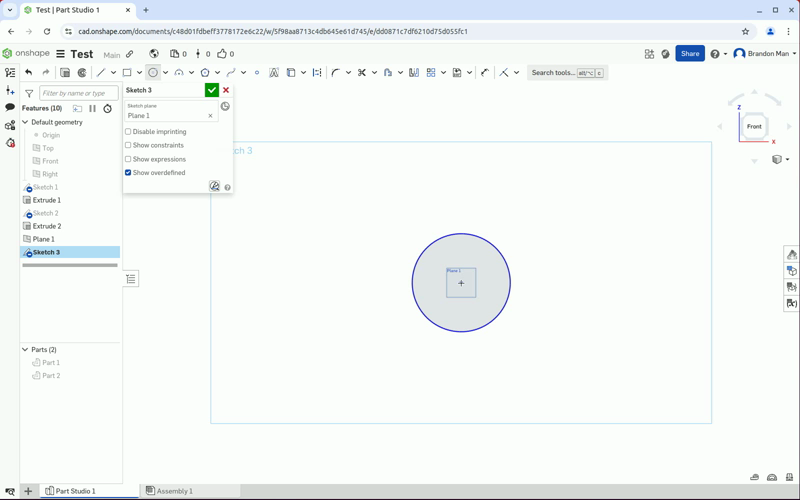
key_up(shift)
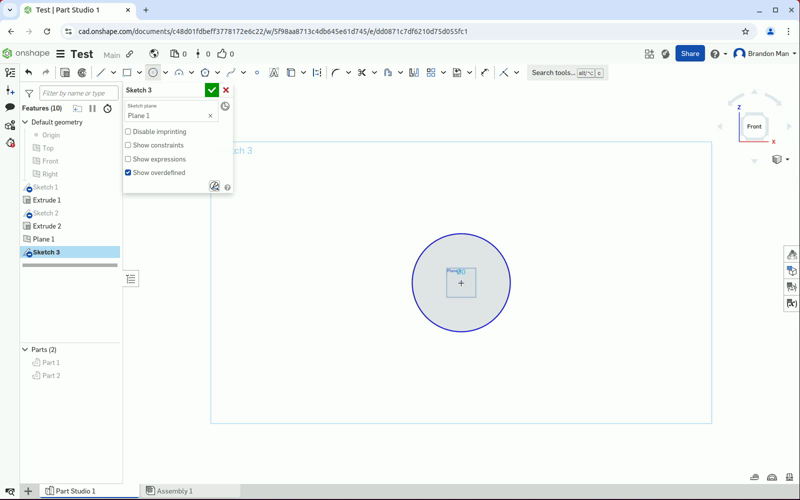
mouse_move(502, 282)
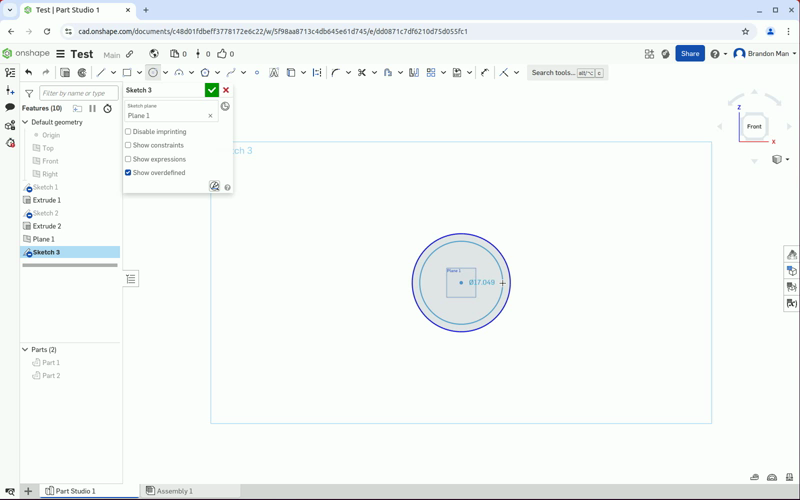
click(502, 282)
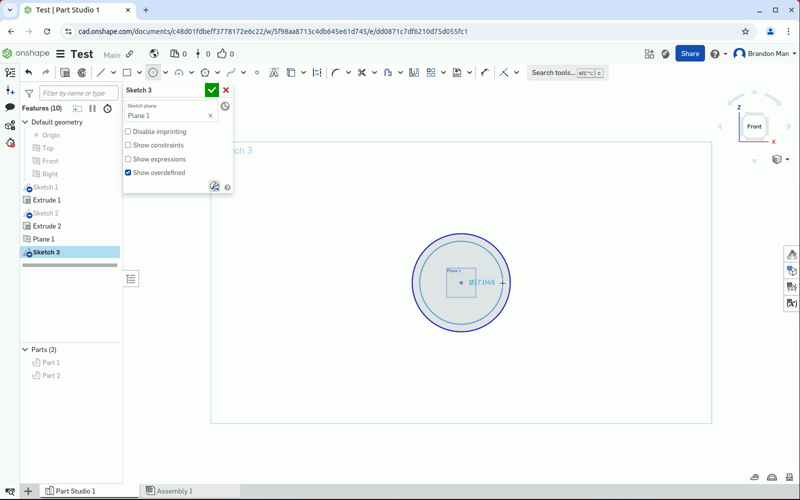
key(esc)
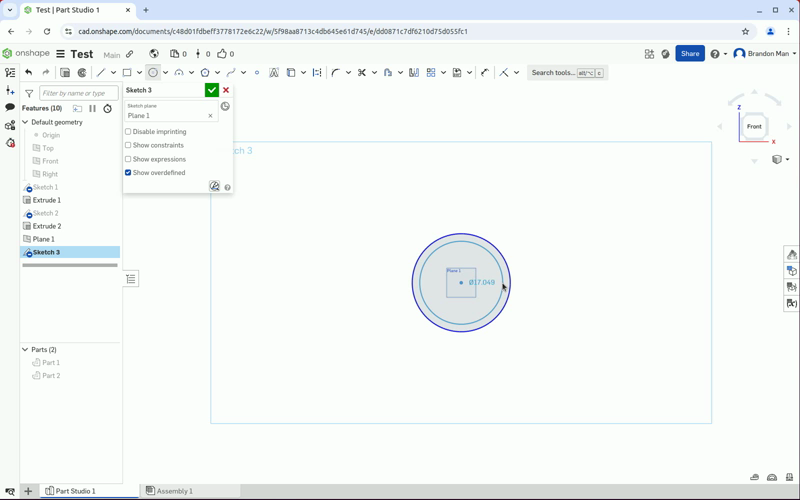
mouse_move(417, 293)
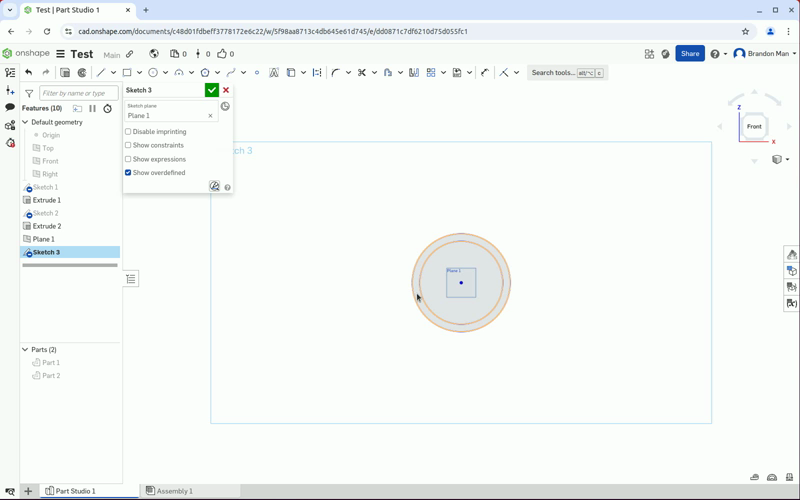
click(417, 293)
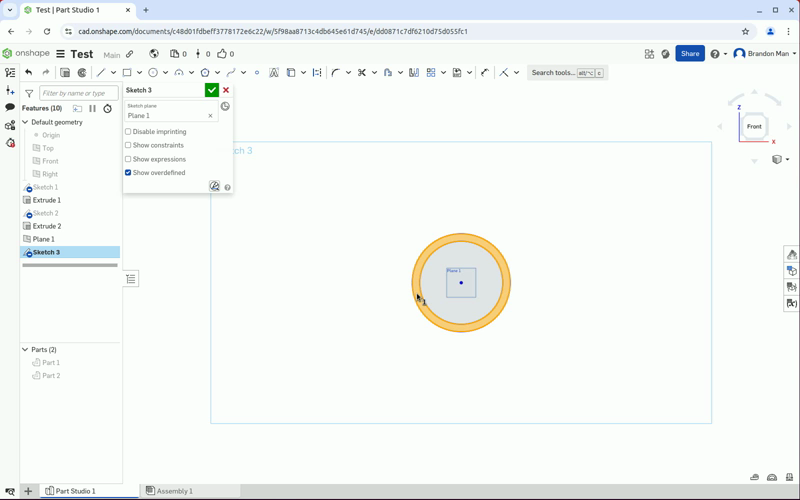
mouse_move(73, 352)
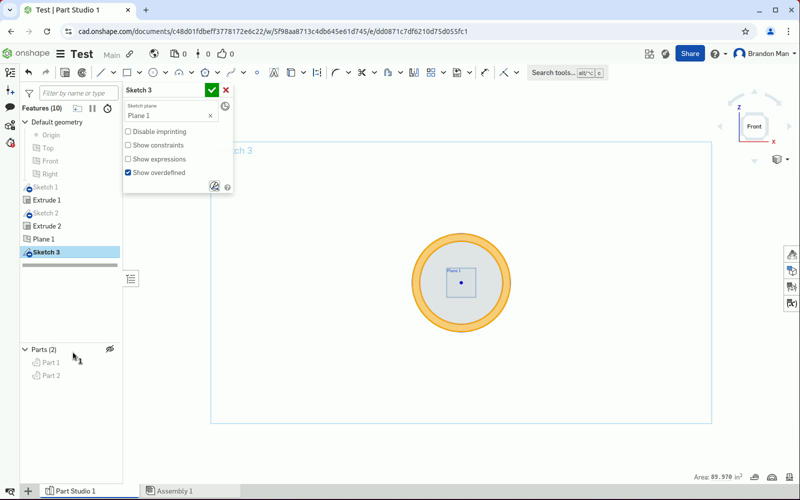
key(shift+y)
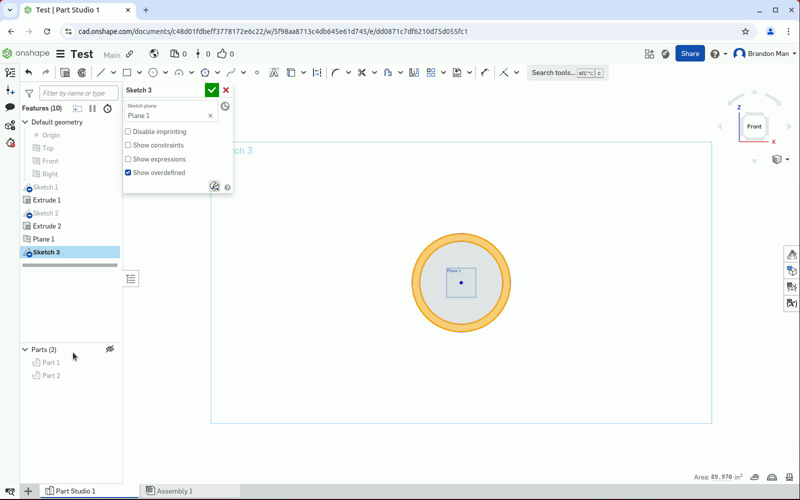
key(shift+e)
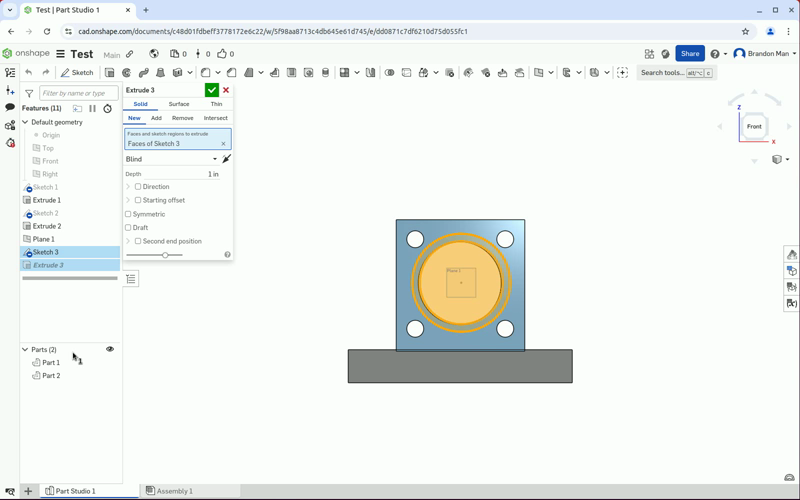
mouse_move(143, 106)
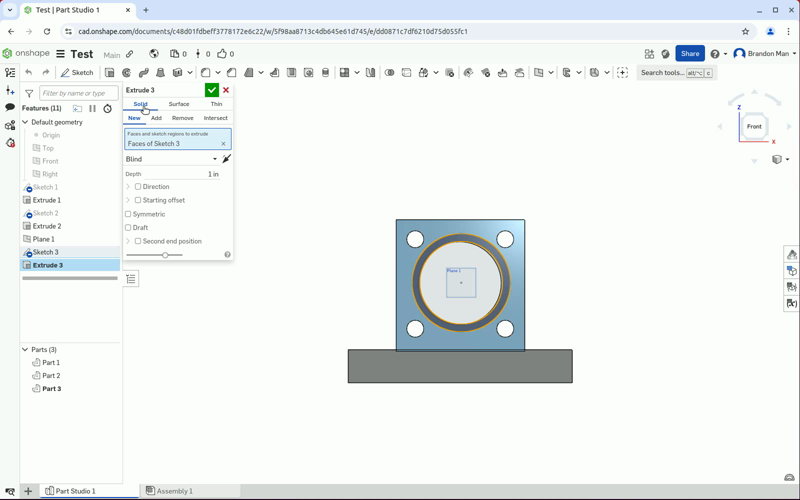
click(143, 106)
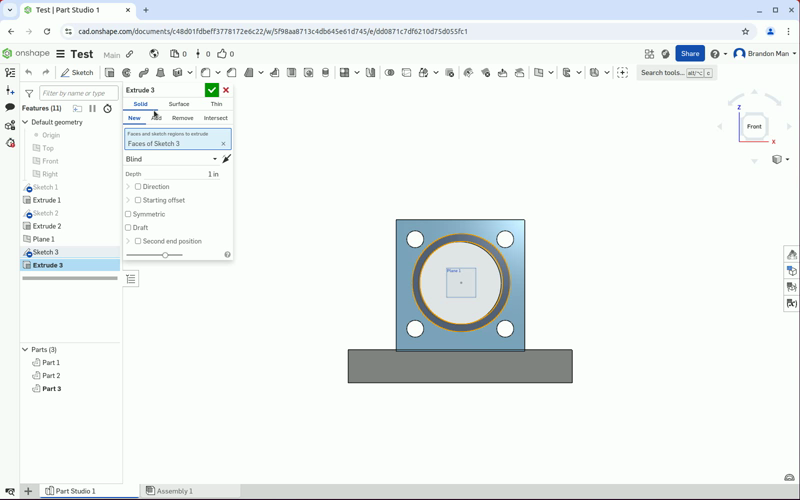
mouse_move(186, 120)
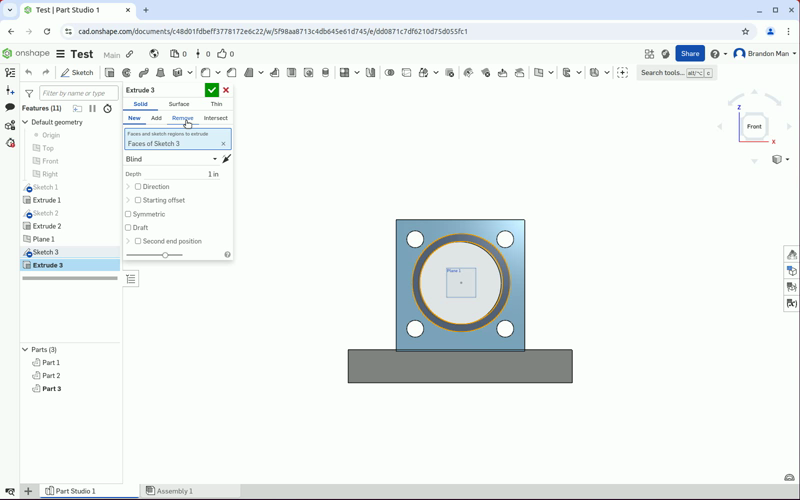
click(186, 120)
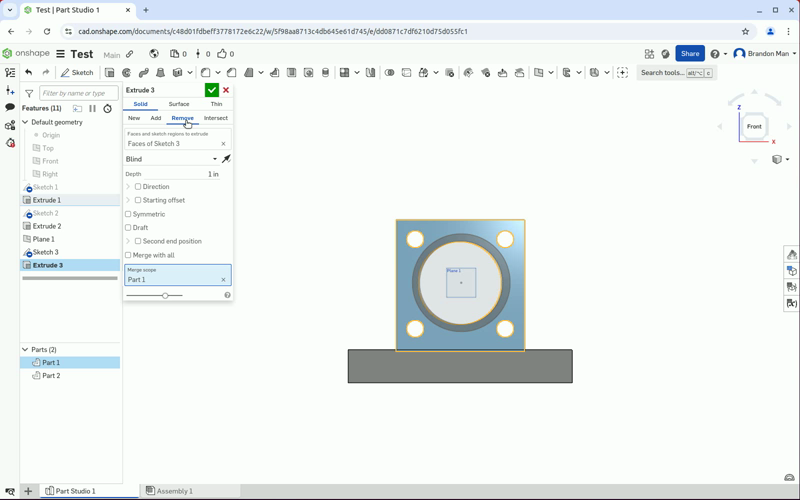
key(tab, 4)
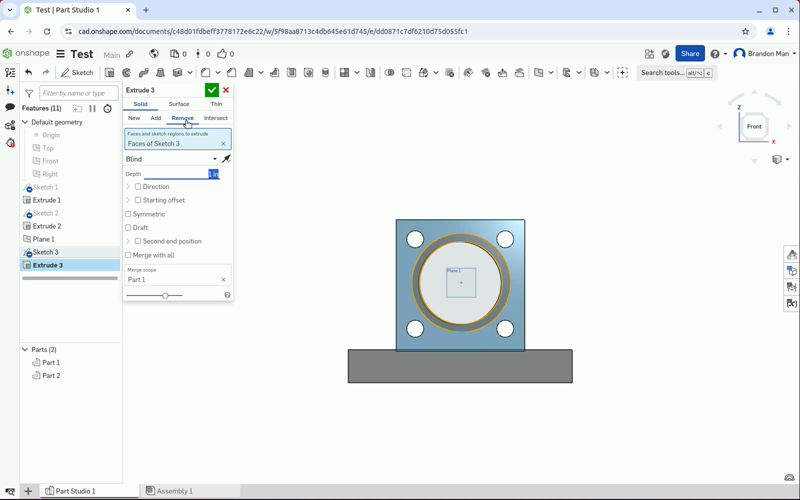
text(9.147)
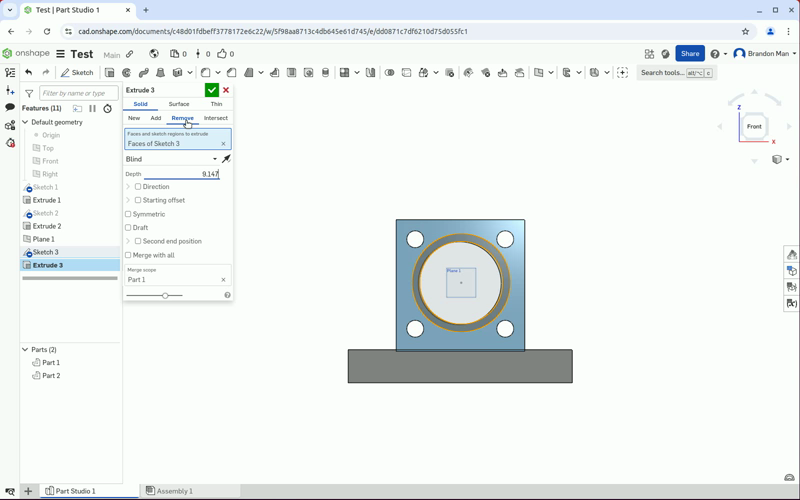
key(tab, 6)
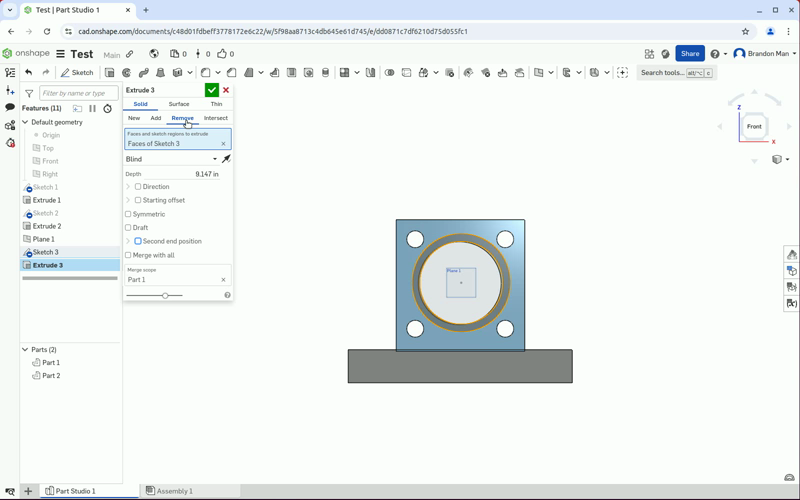
key(space)
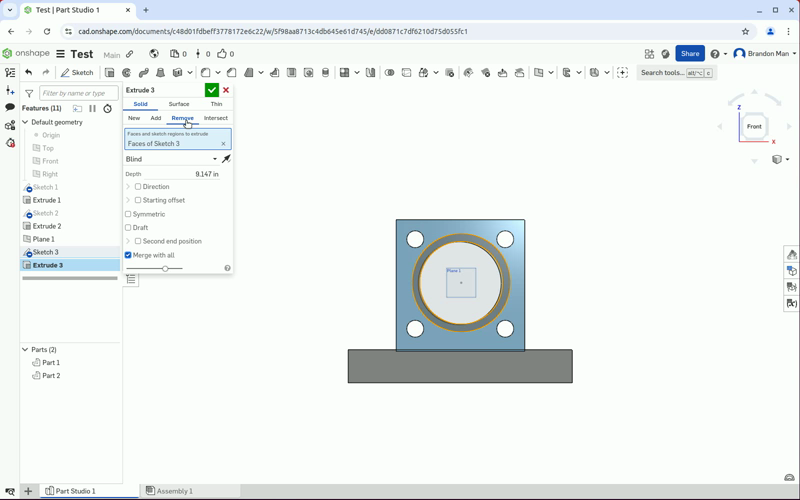
key(enter)
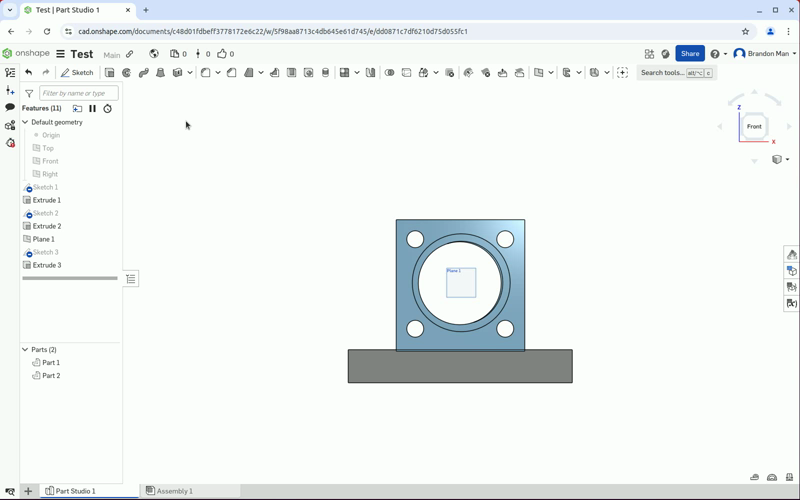
key(shift+h)
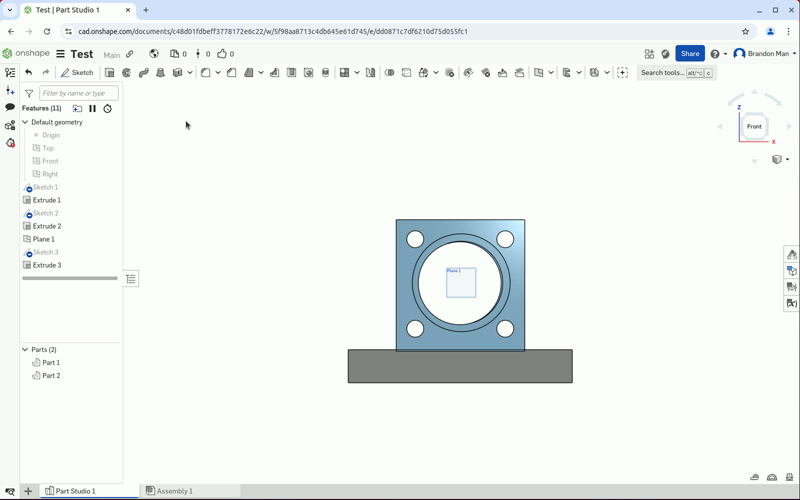
key(shift+h)
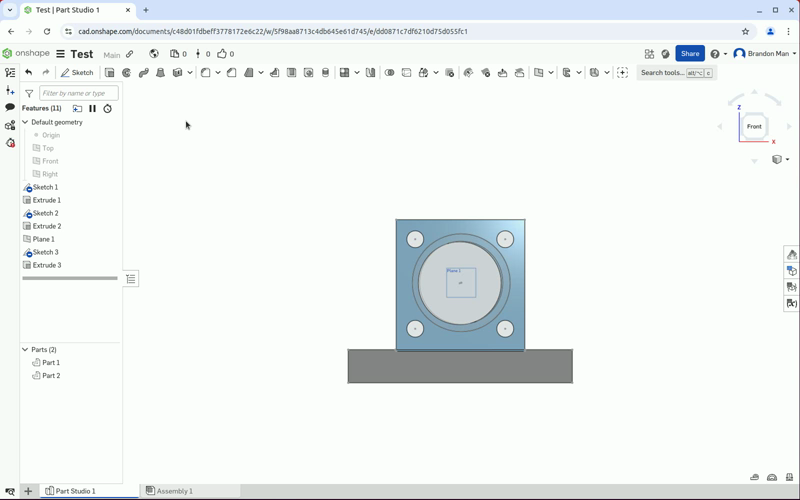
key(shift+7)
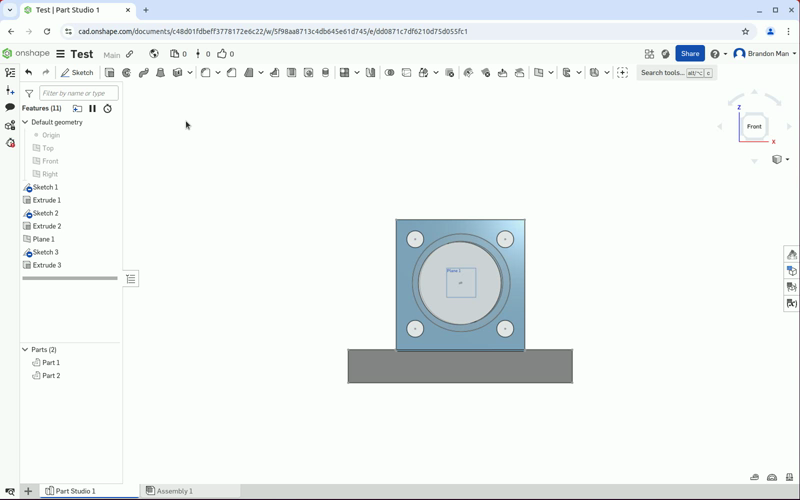
key(left, 2)
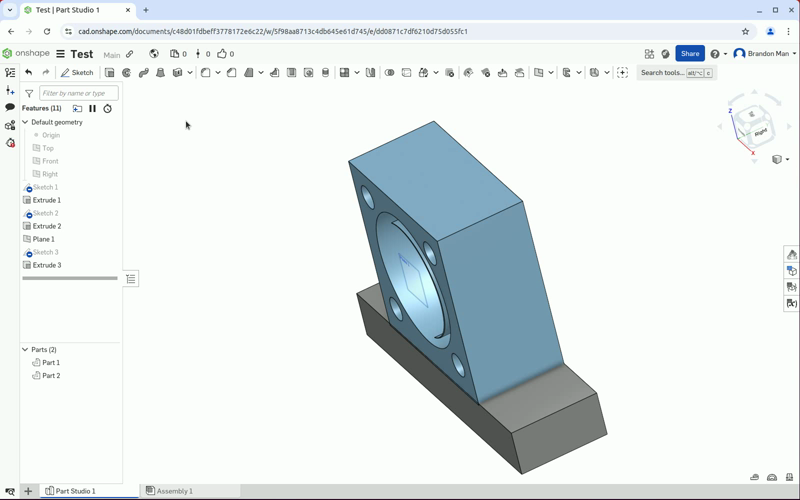
key(down, 2)
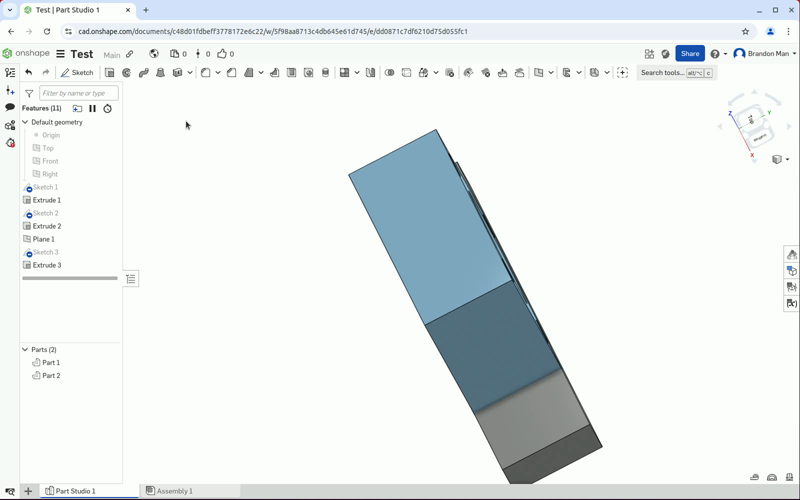
key(up, 2)
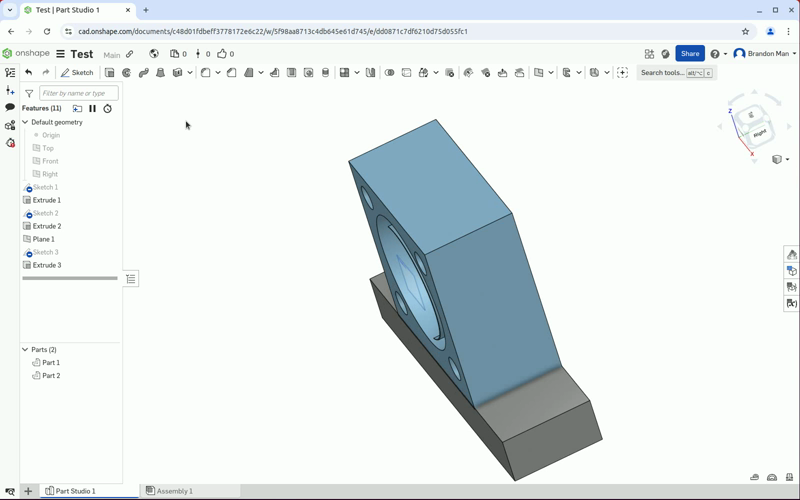
key(right, 2)
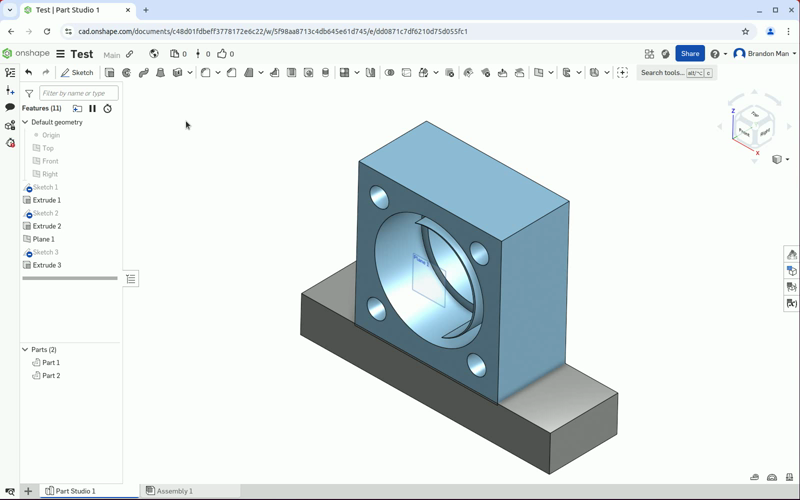
mouse_move(73, 189)
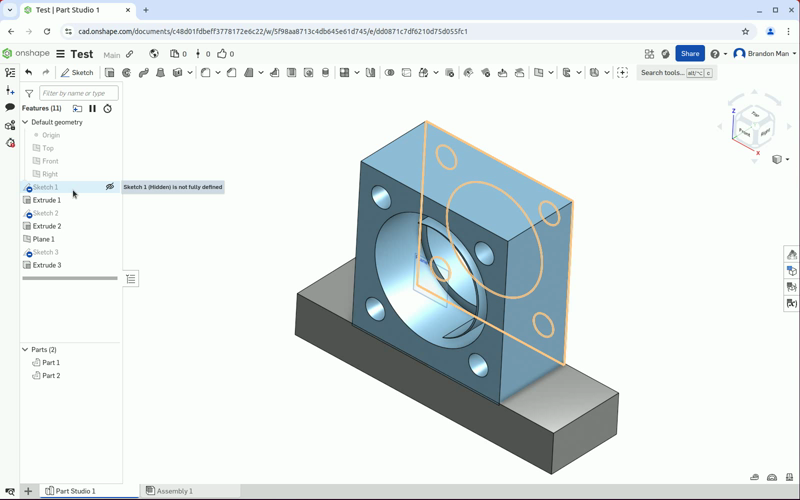
click(73, 189)